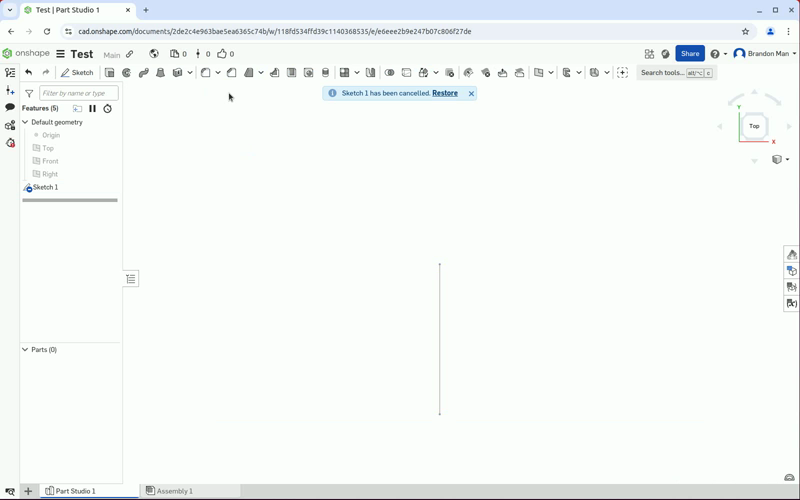
key(shift+h)
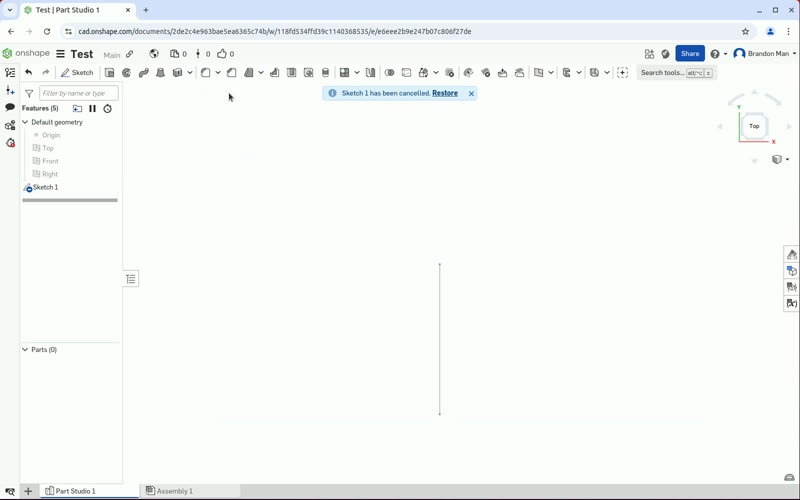
key(shift+s)
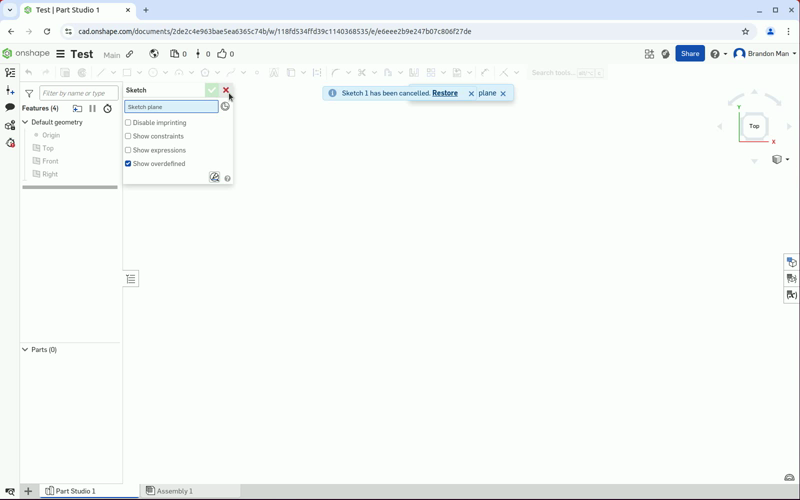
mouse_move(73, 150)
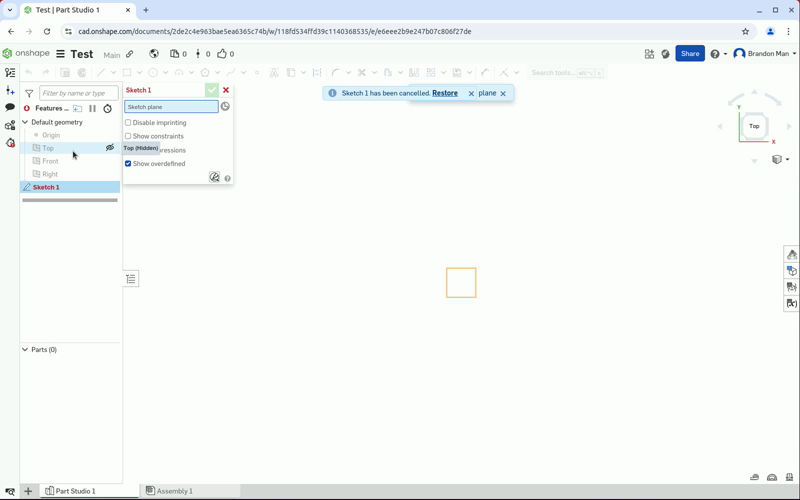
click(73, 150)
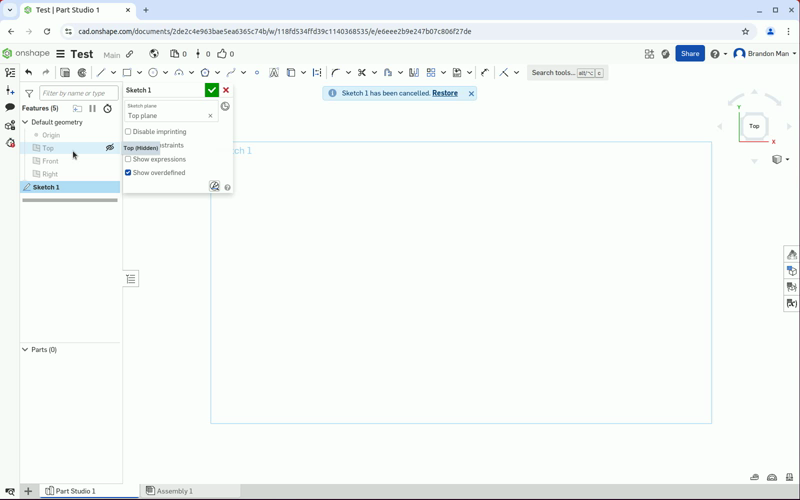
mouse_move(73, 352)
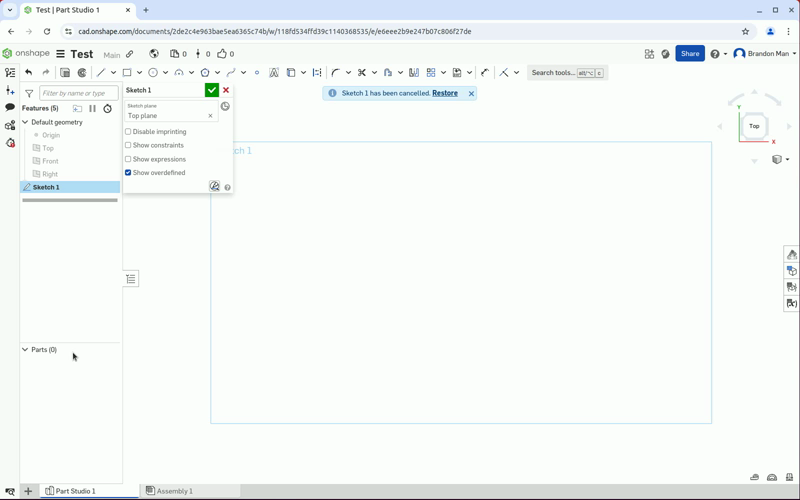
key(y)
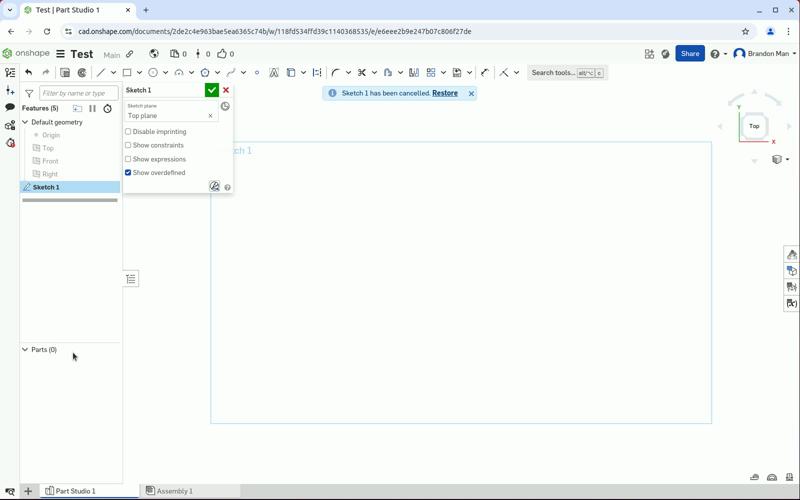
key(l)
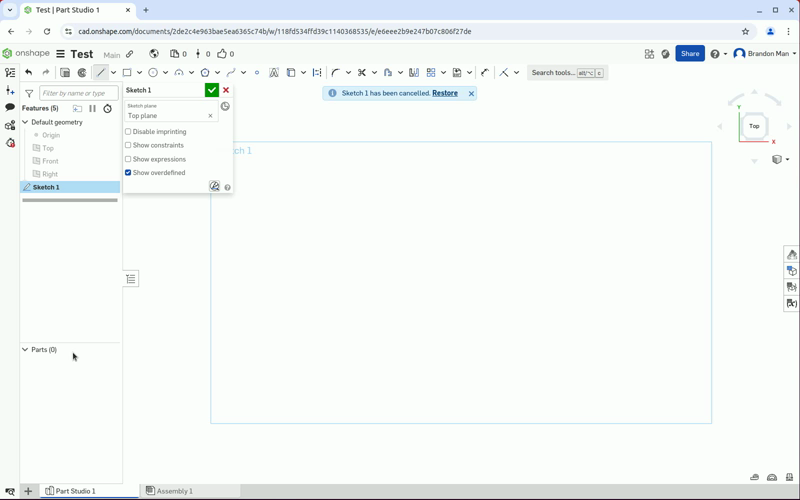
key_down(shift)
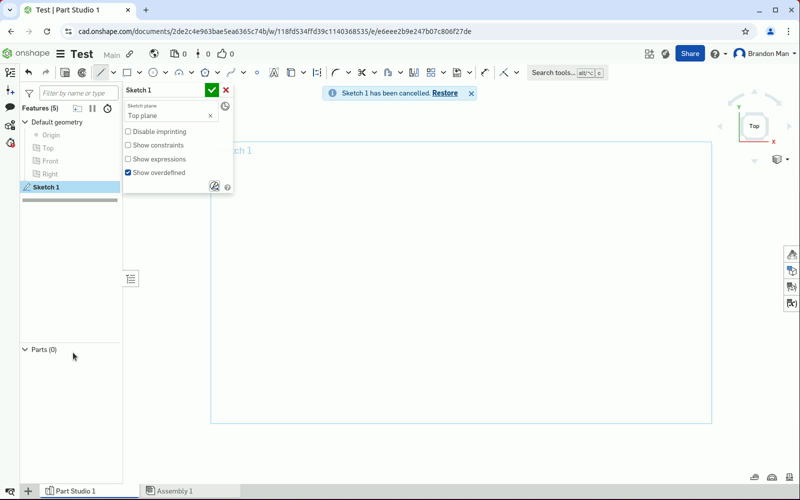
mouse_move(390, 245)
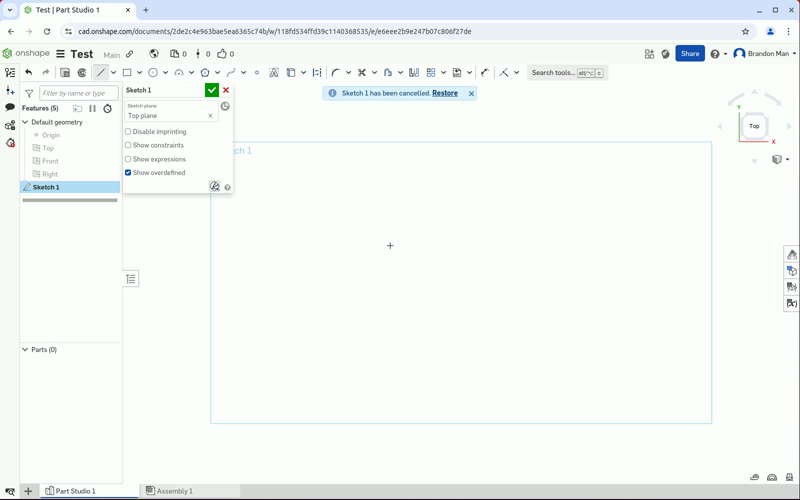
click(390, 245)
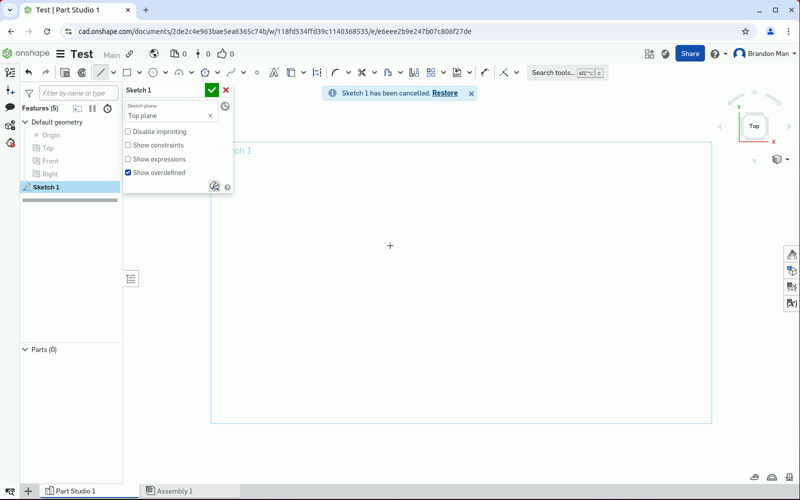
key_up(shift)
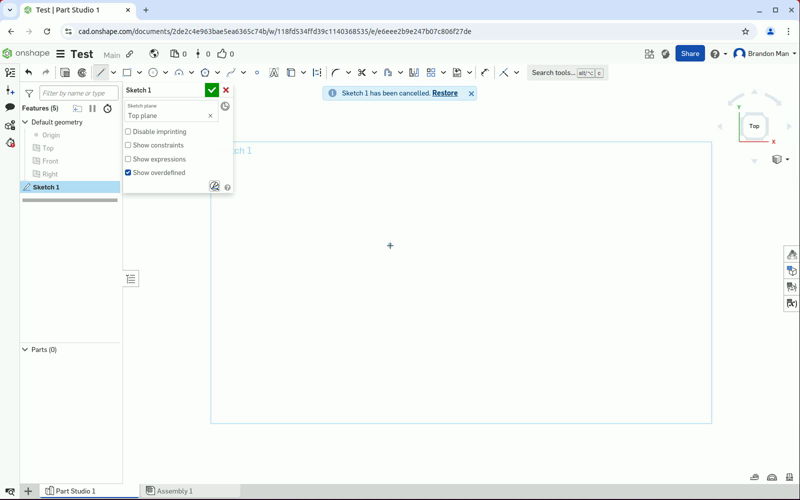
key_down(shift)
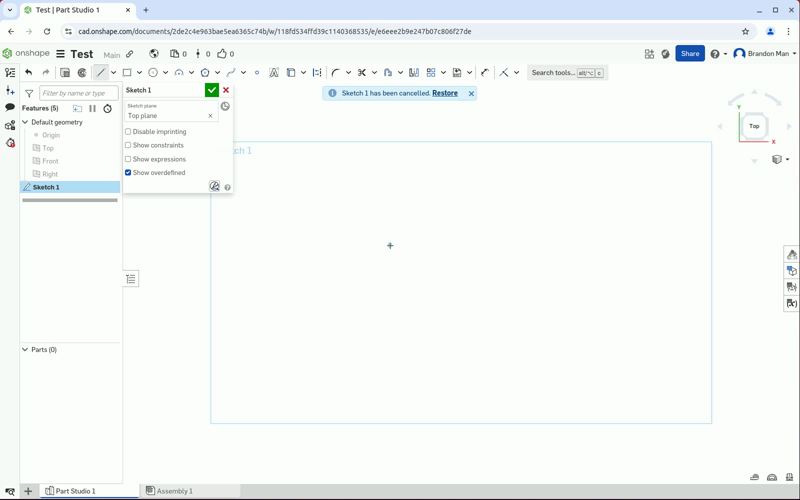
mouse_move(465, 245)
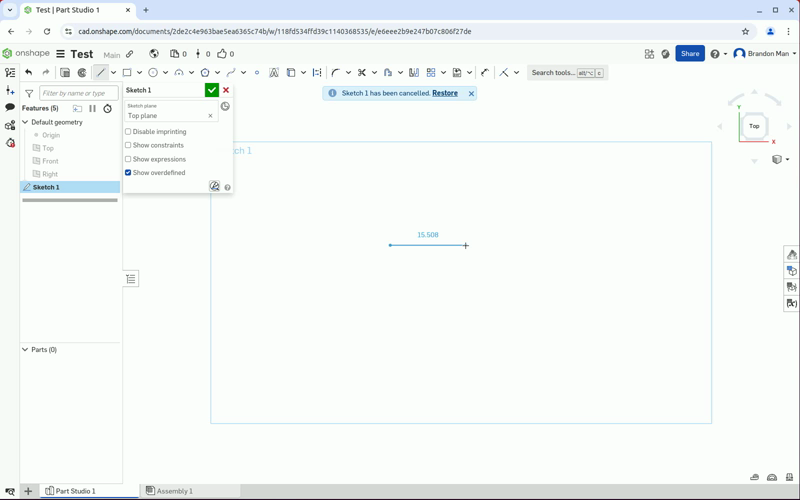
click(465, 245)
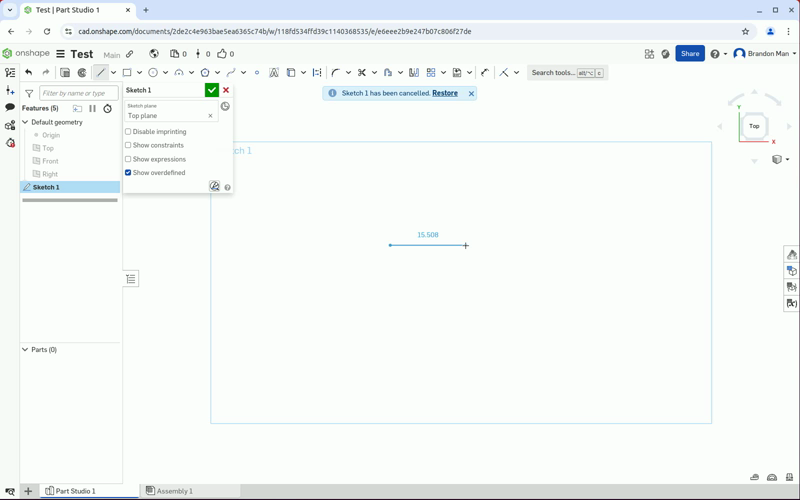
key_up(shift)
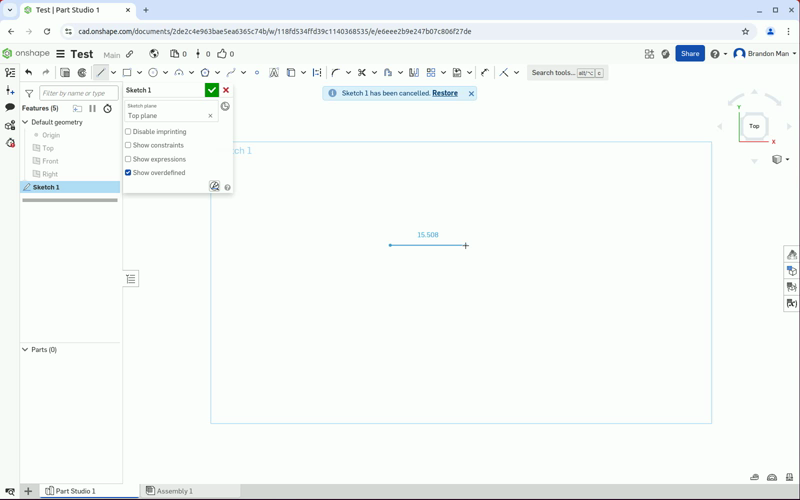
key_down(shift)
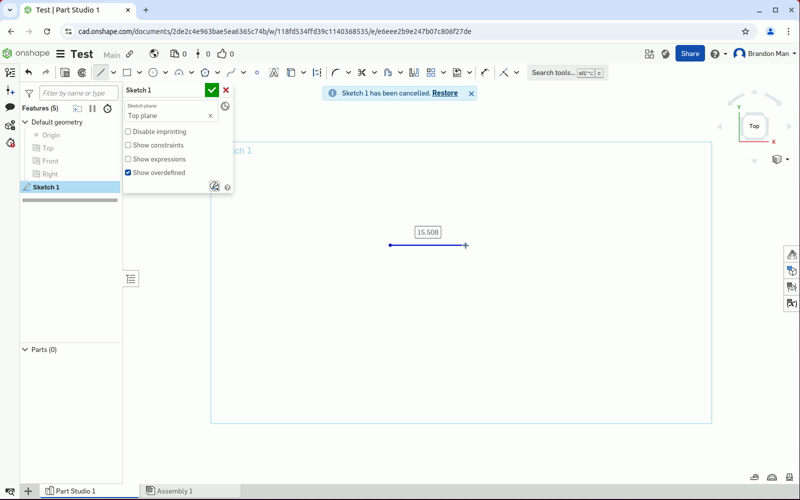
mouse_move(495, 245)
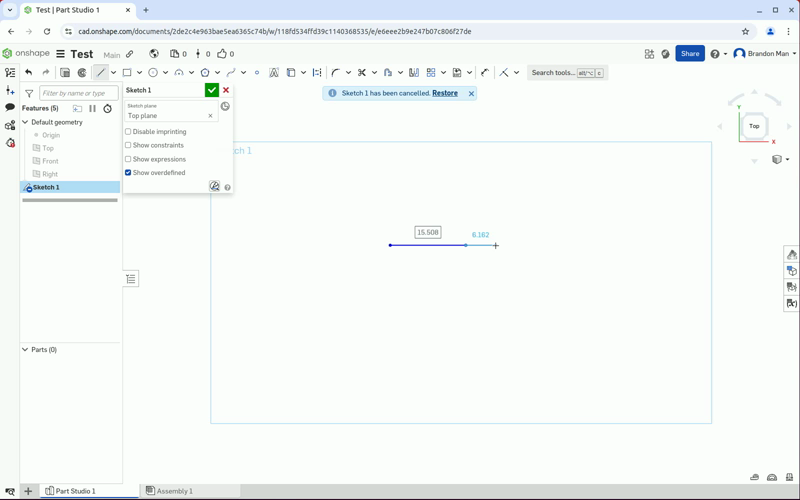
mouse_move(465, 219)
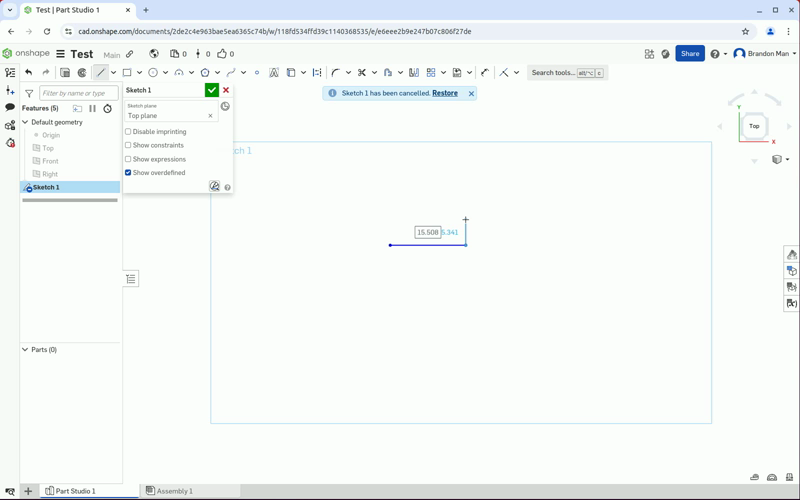
click(465, 219)
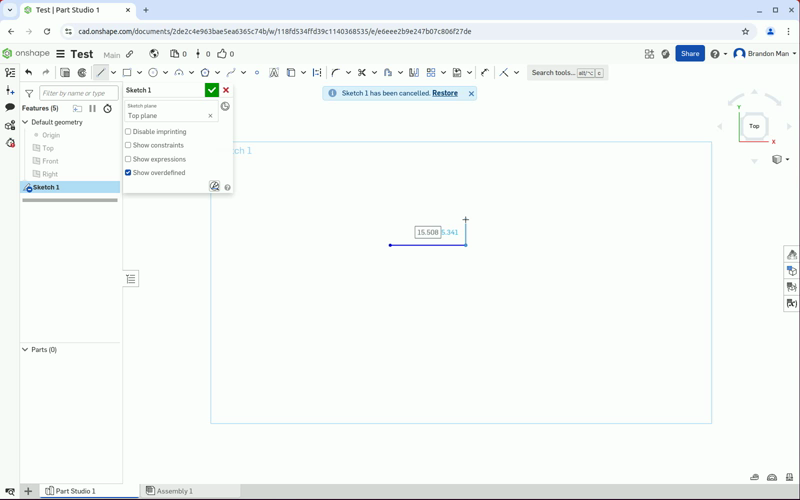
key_up(shift)
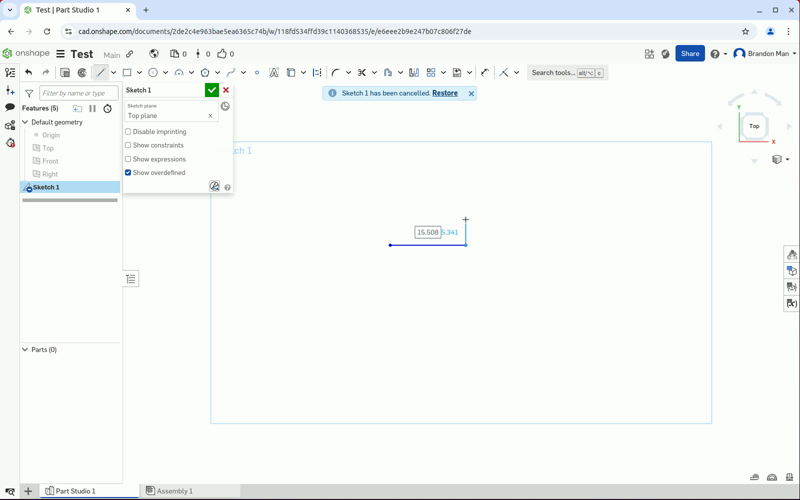
key_down(shift)
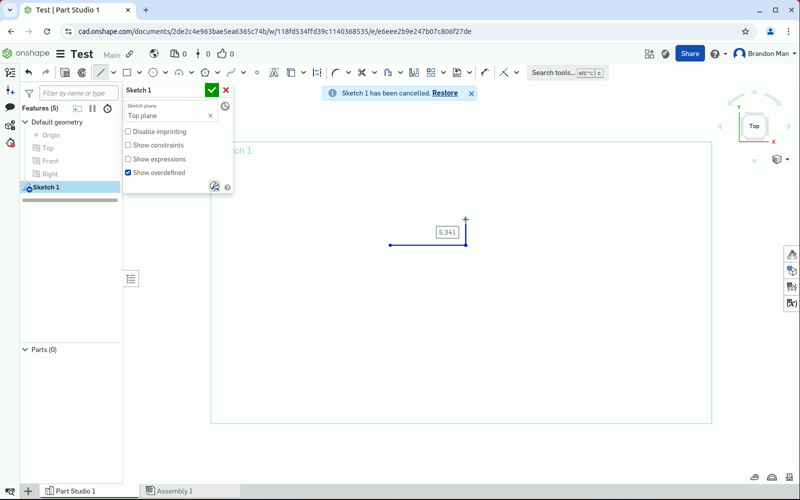
mouse_move(495, 219)
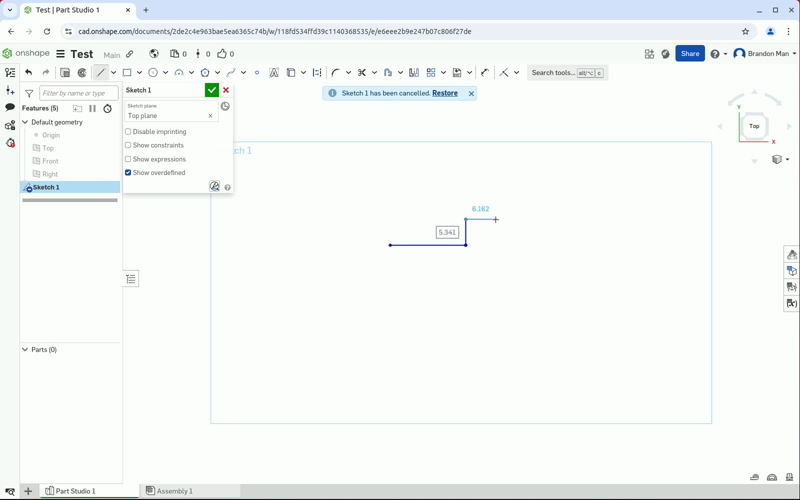
mouse_move(451, 219)
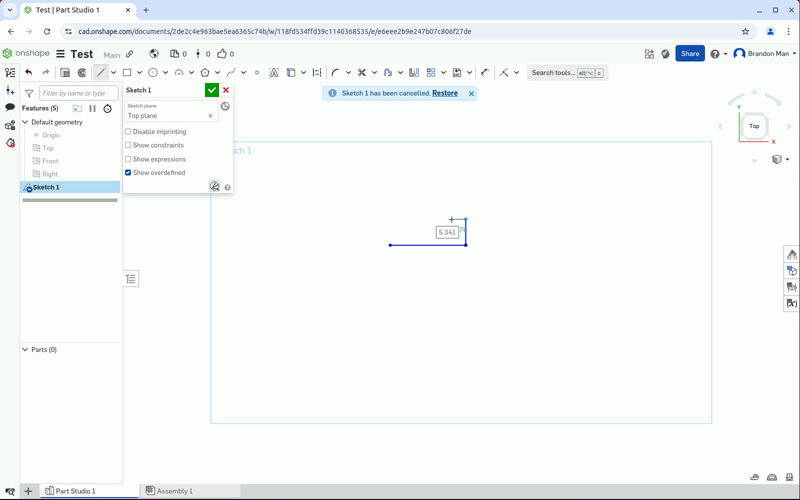
click(451, 219)
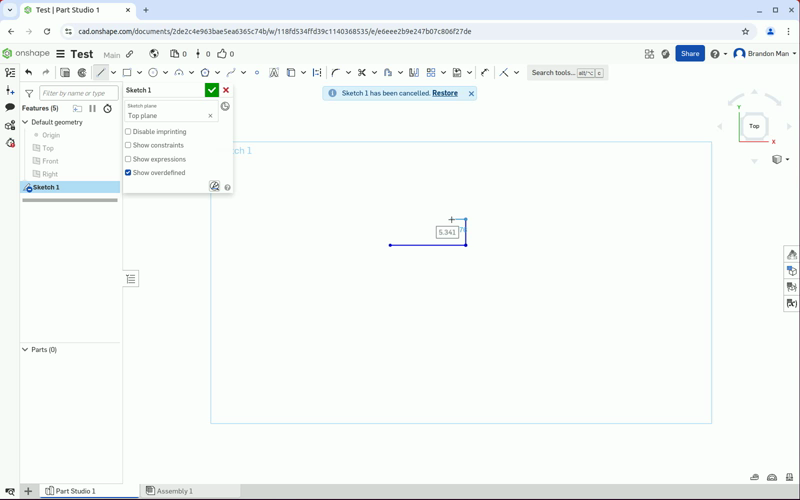
key_up(shift)
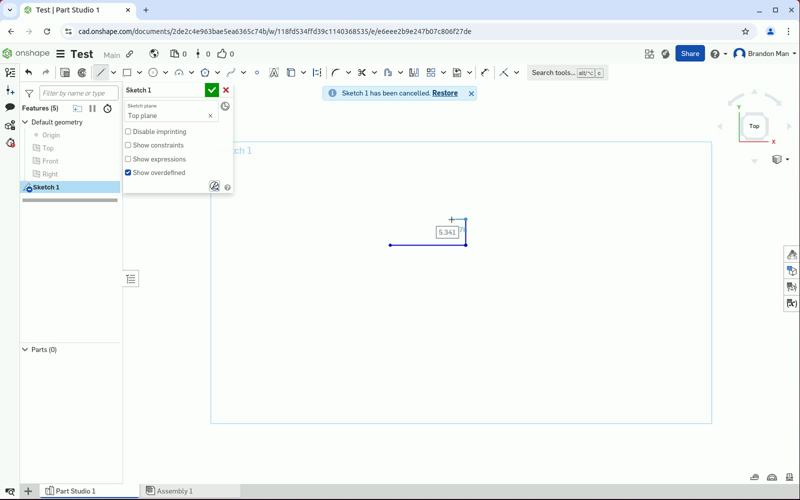
key_down(shift)
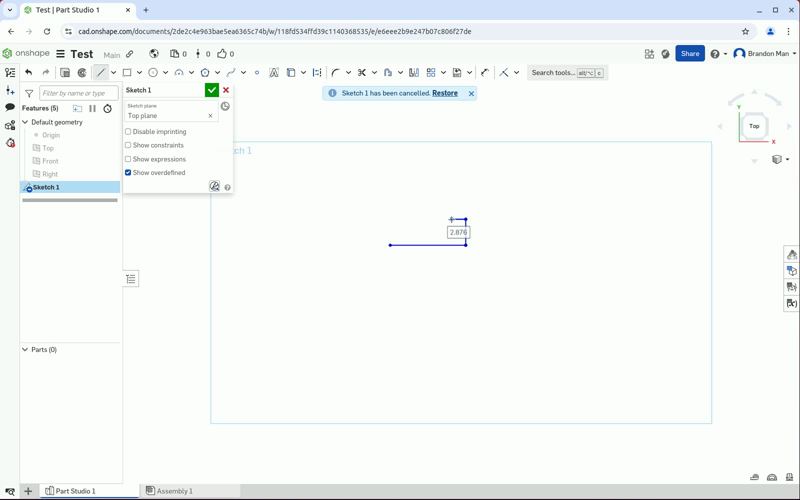
mouse_move(481, 219)
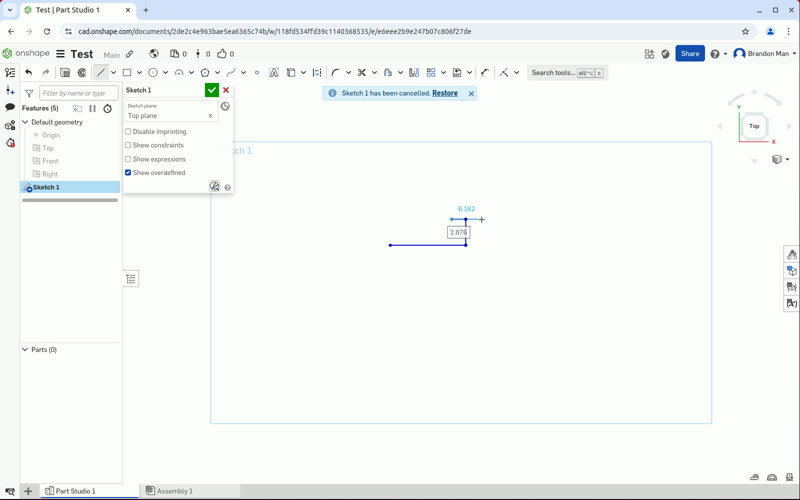
mouse_move(451, 196)
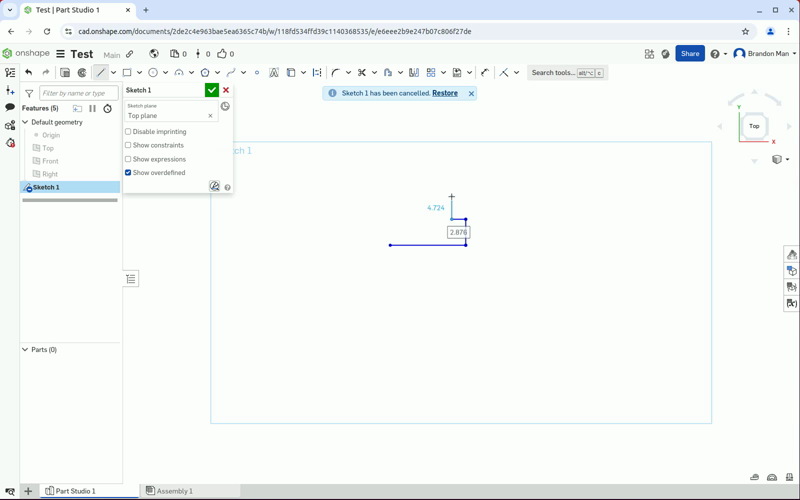
click(451, 196)
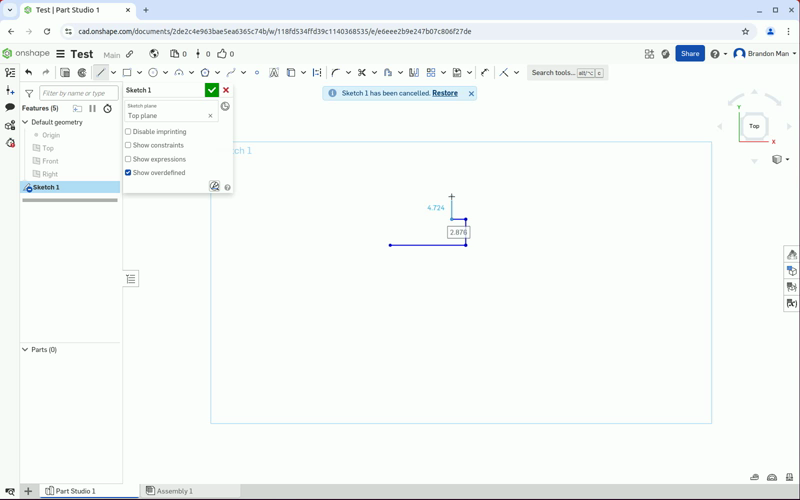
key_up(shift)
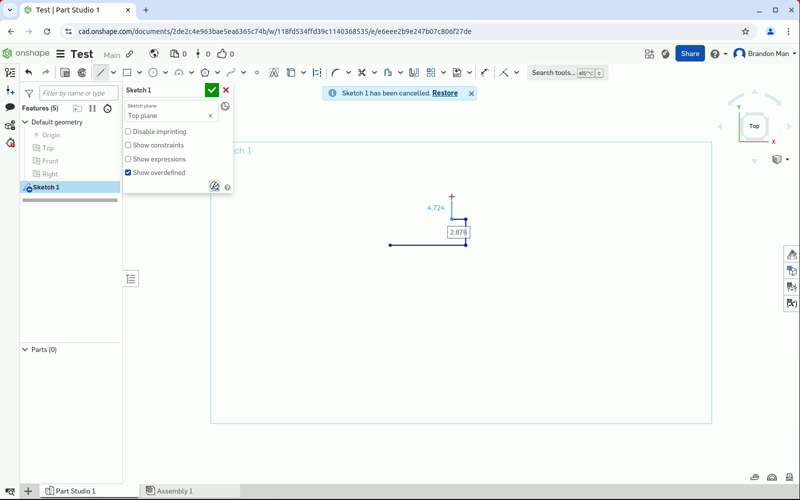
key_down(shift)
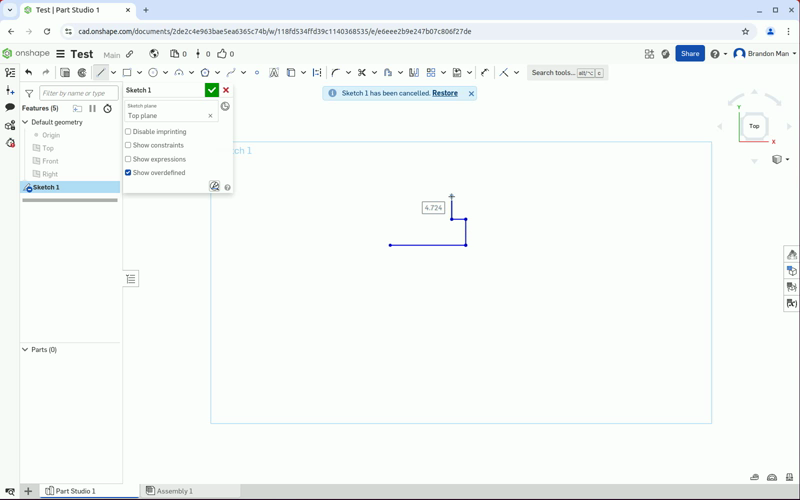
mouse_move(481, 196)
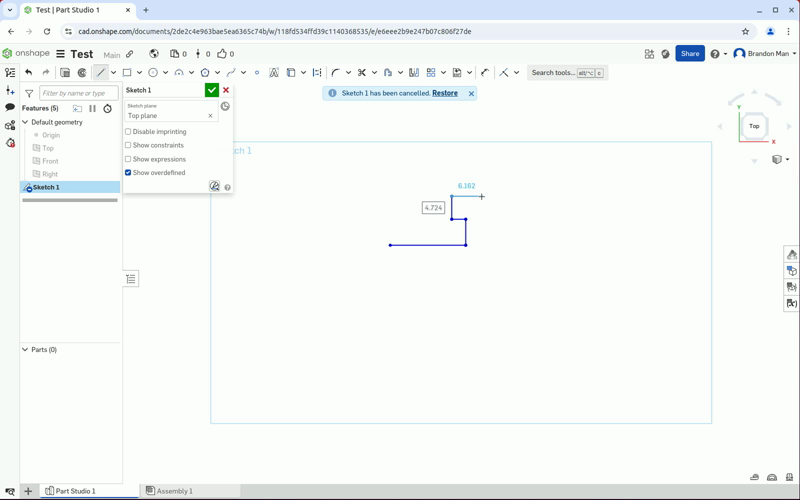
mouse_move(465, 196)
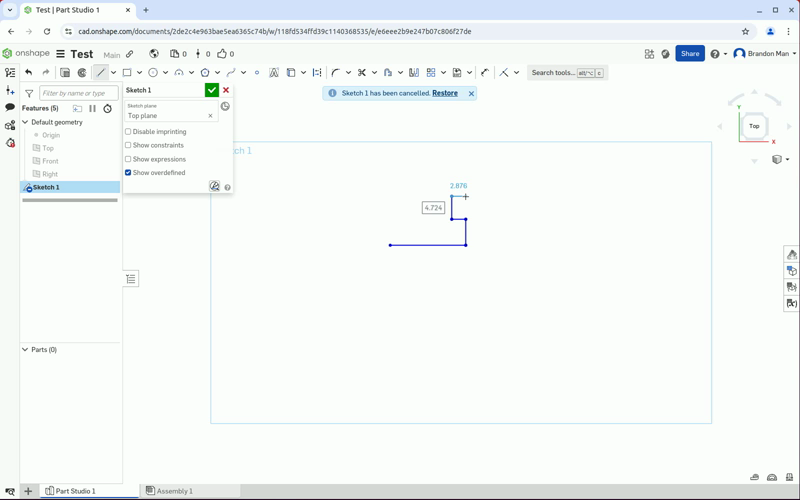
click(465, 196)
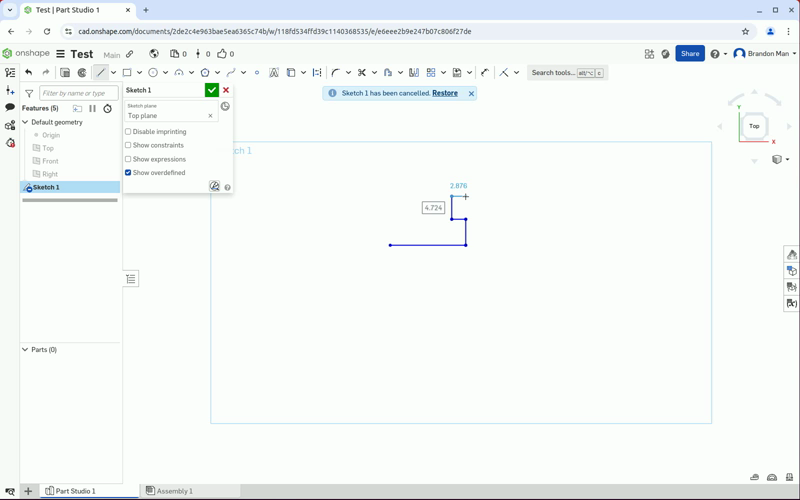
key_up(shift)
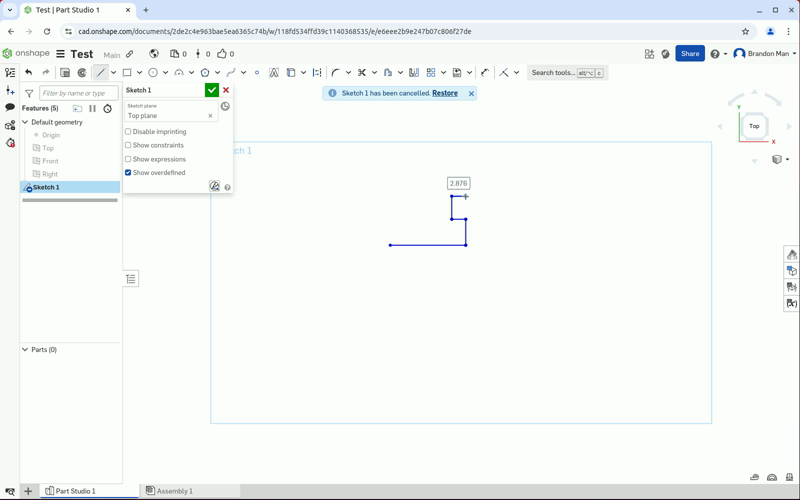
key_down(shift)
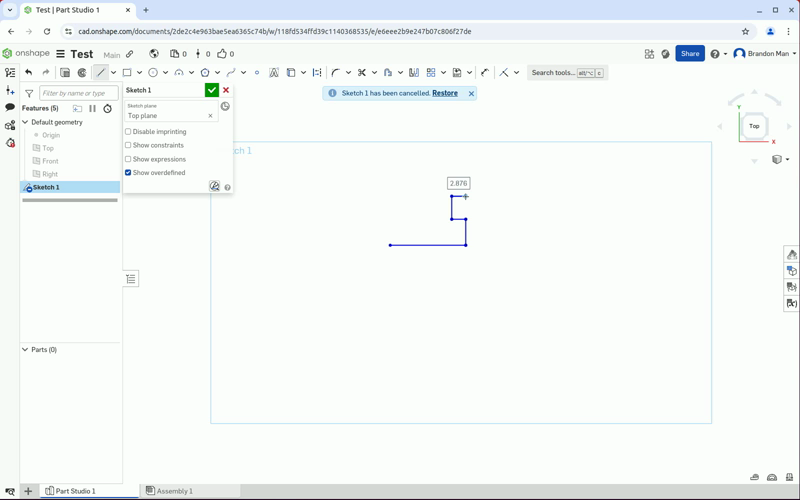
mouse_move(495, 196)
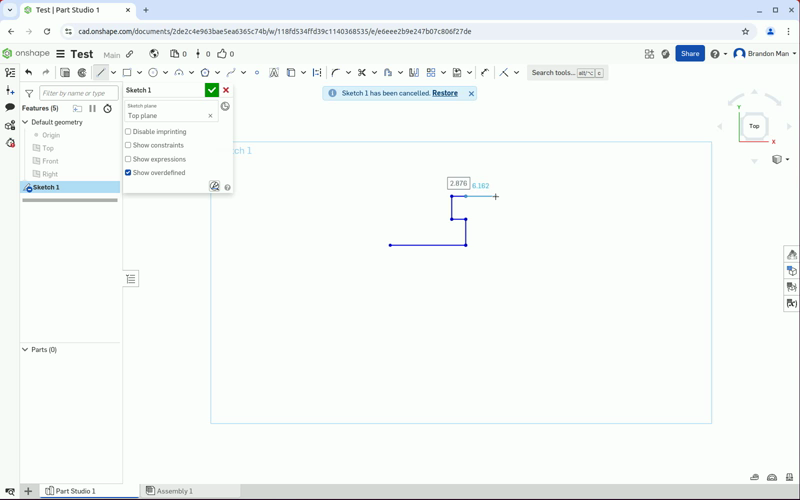
mouse_move(465, 170)
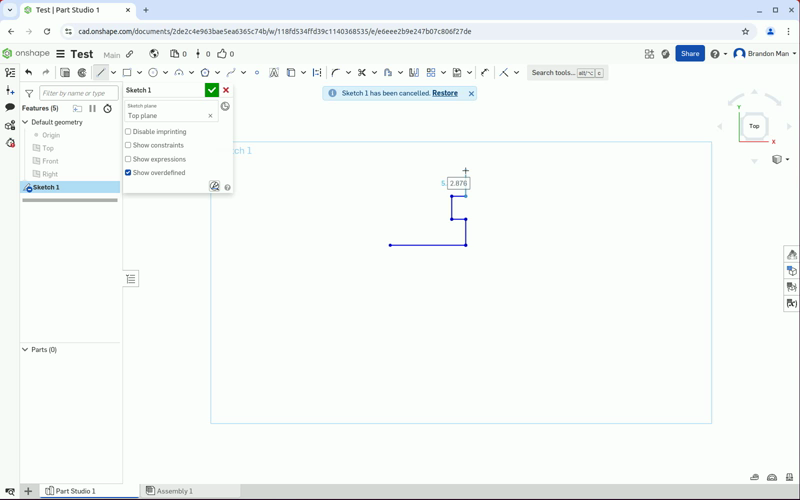
click(465, 170)
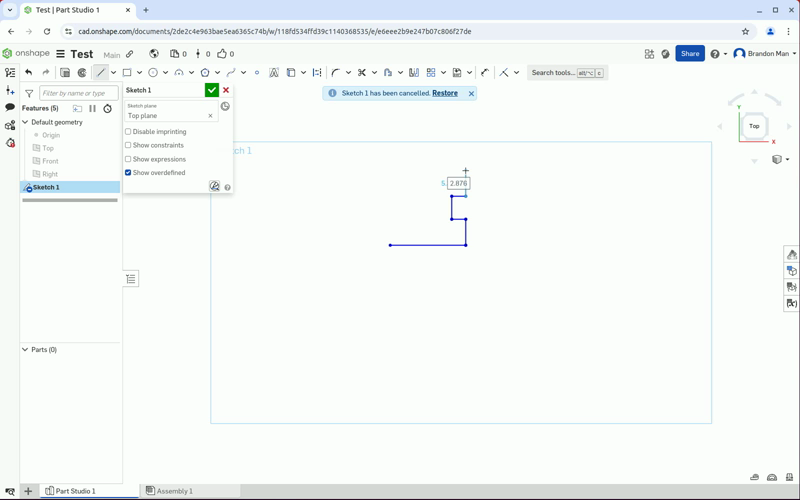
key_up(shift)
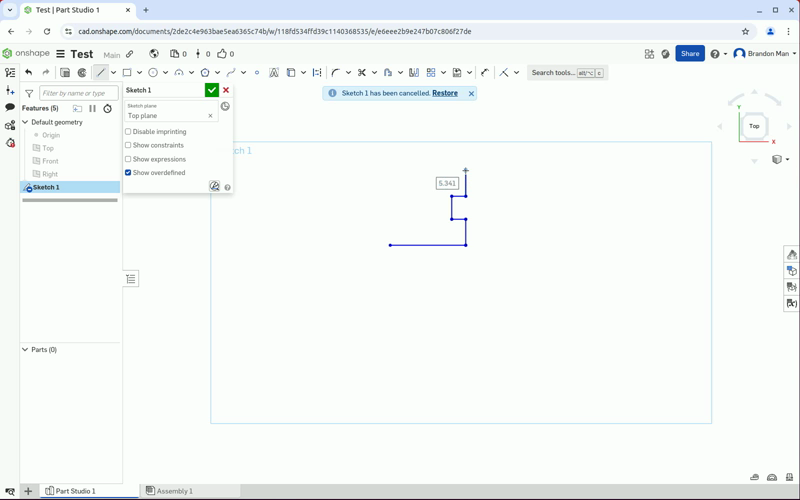
key_down(shift)
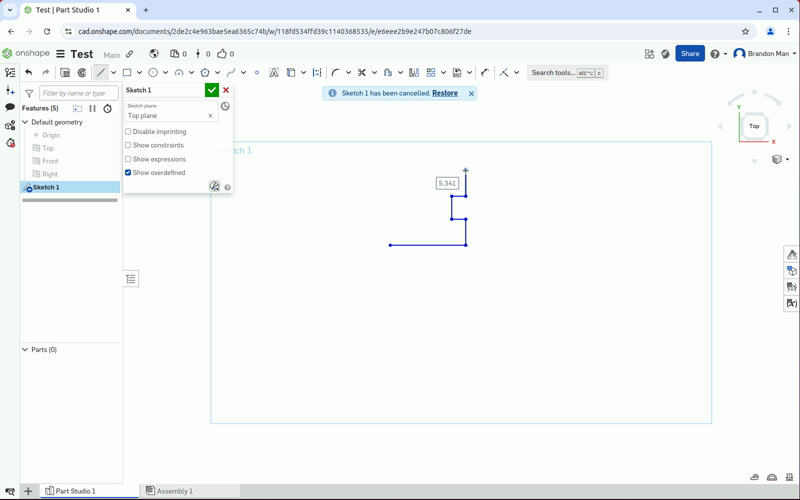
mouse_move(390, 170)
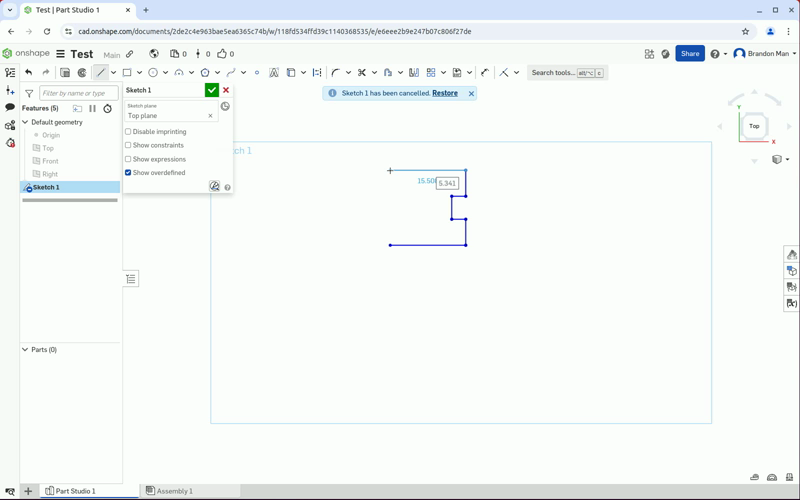
click(390, 170)
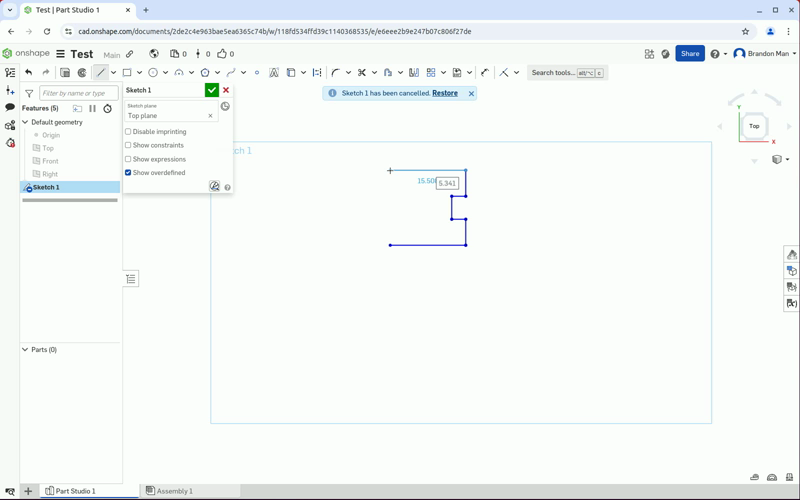
key_up(shift)
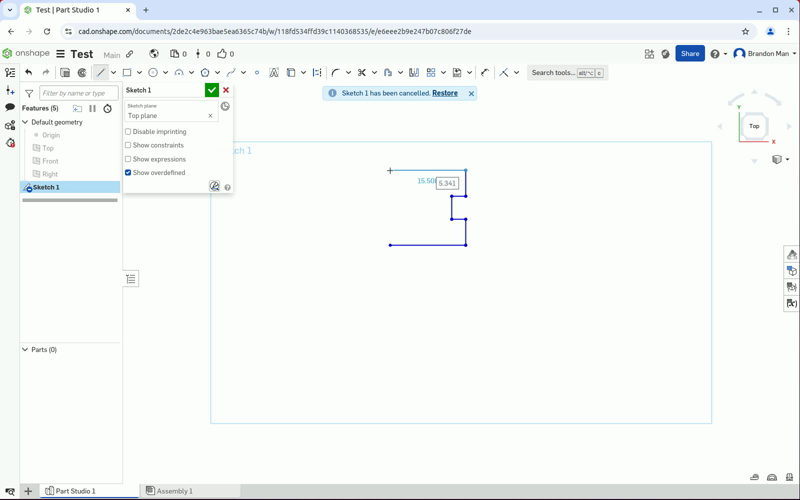
key_down(shift)
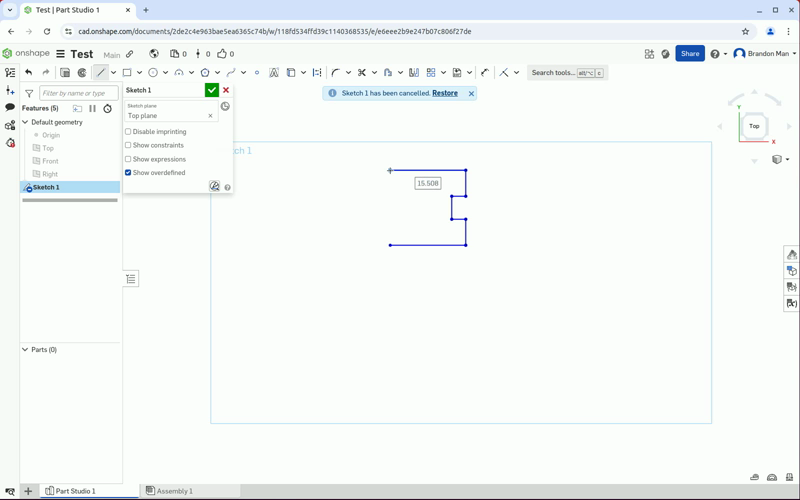
mouse_move(420, 170)
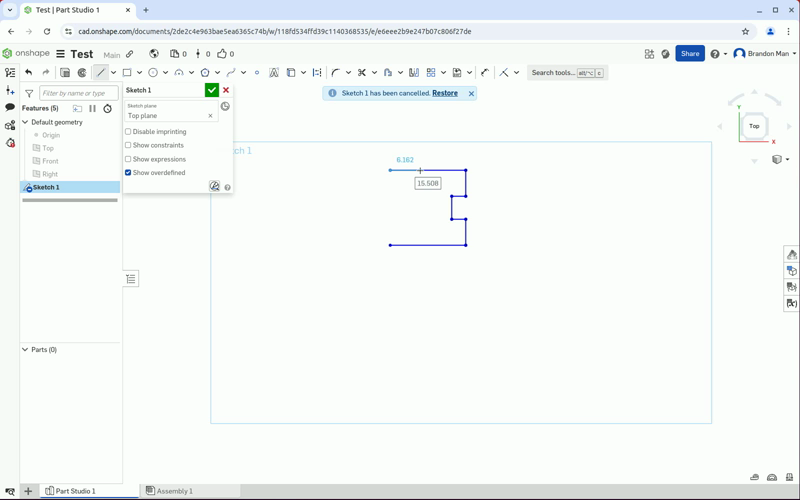
mouse_move(390, 196)
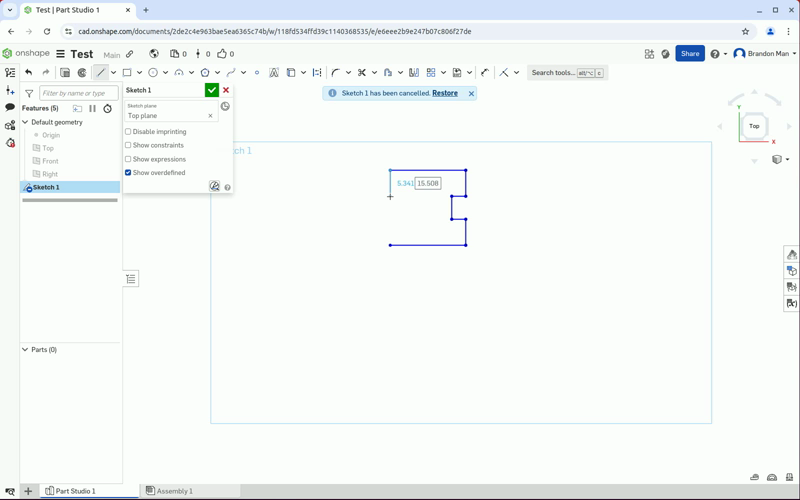
click(390, 196)
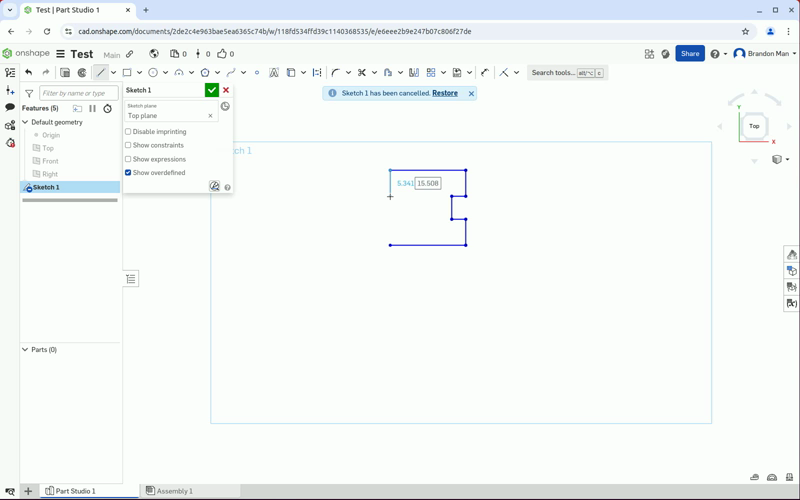
key_up(shift)
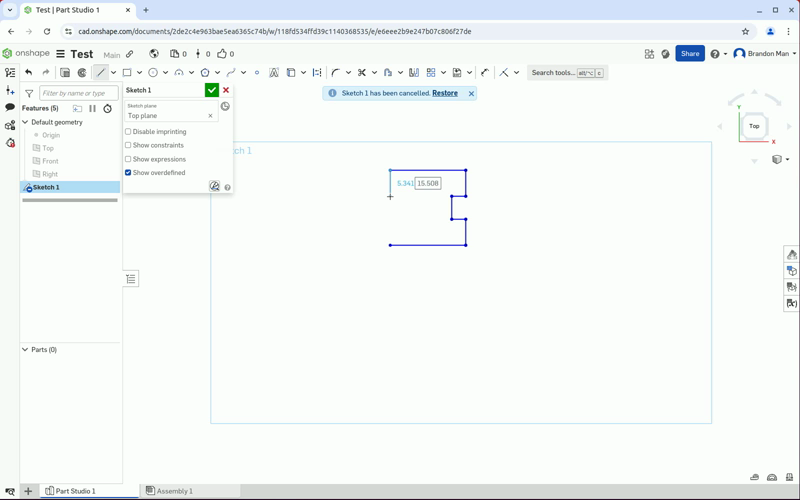
key_down(shift)
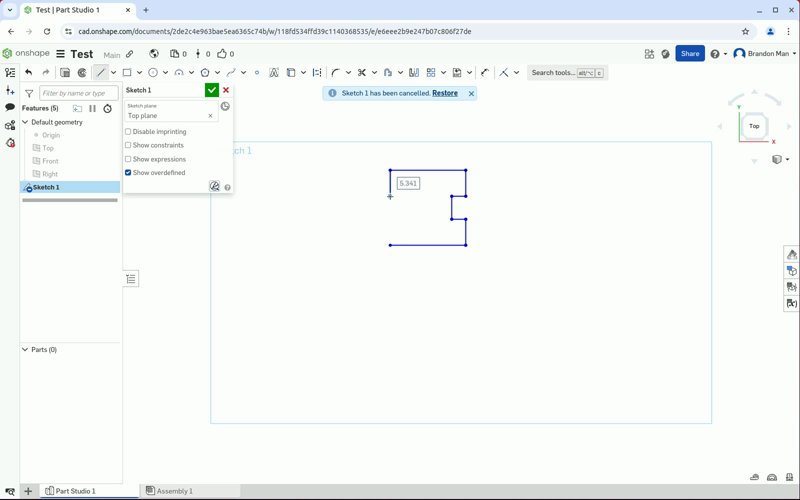
mouse_move(420, 196)
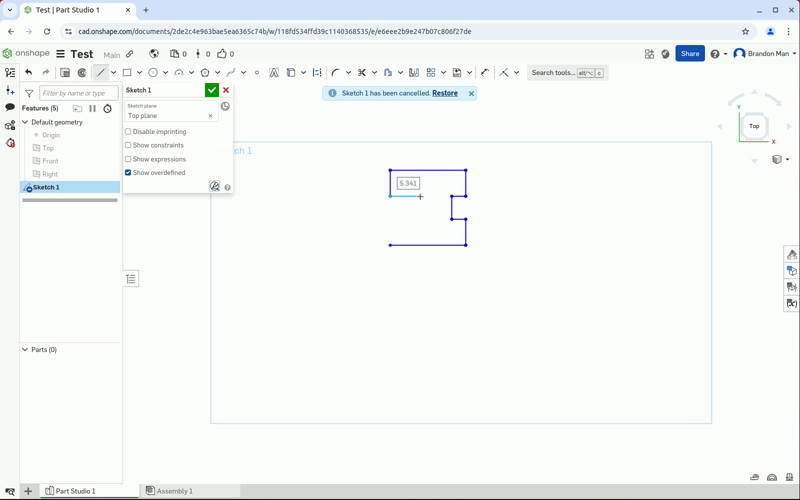
mouse_move(404, 196)
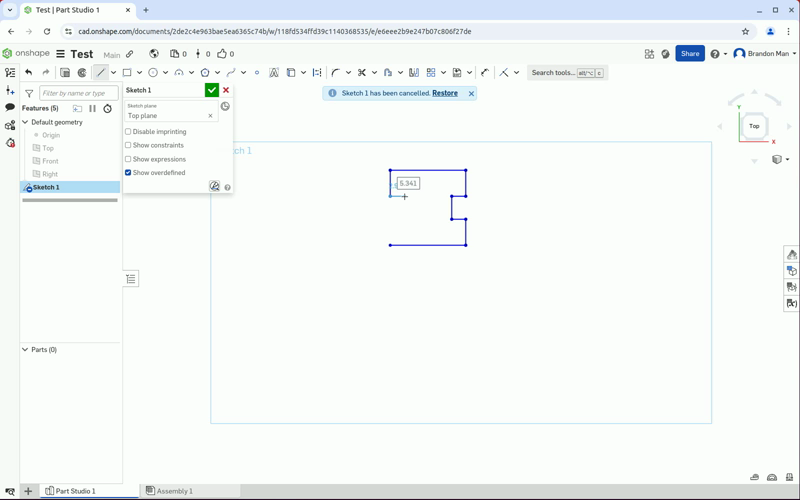
click(404, 196)
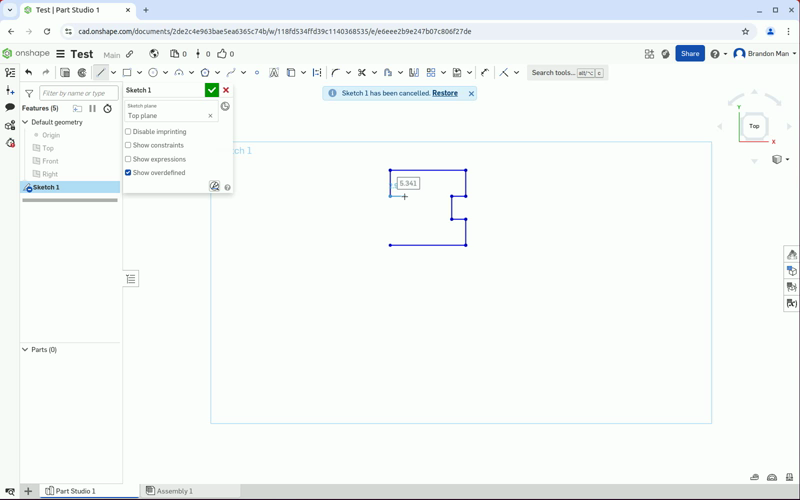
key_up(shift)
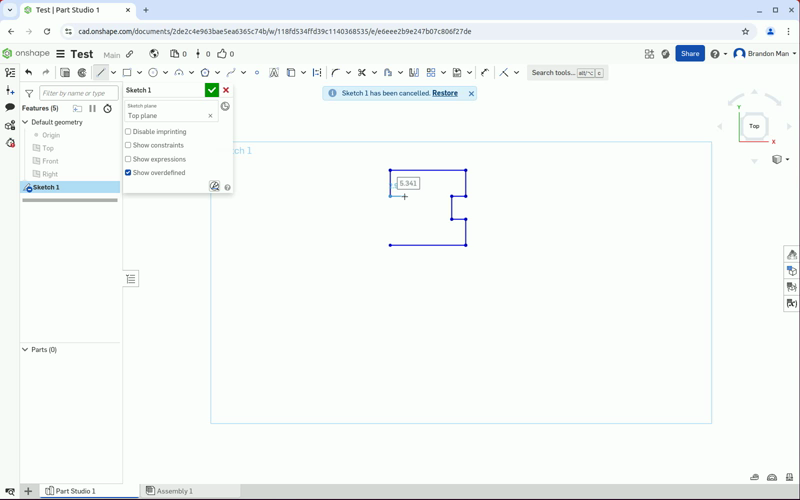
key_down(shift)
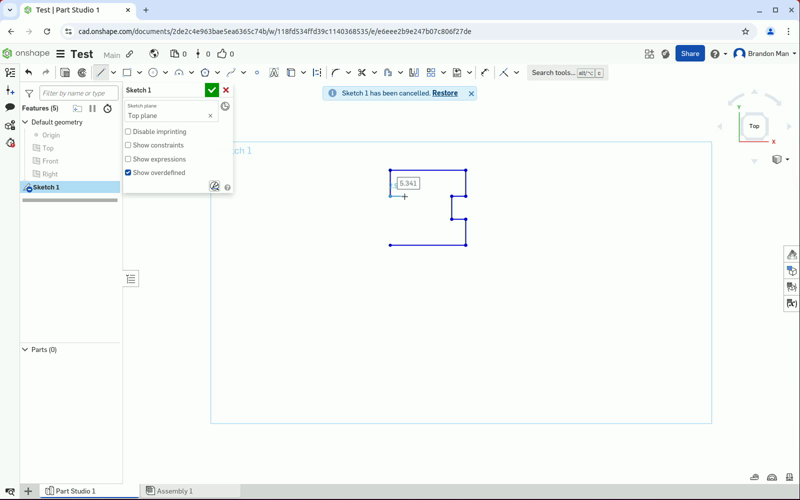
mouse_move(434, 196)
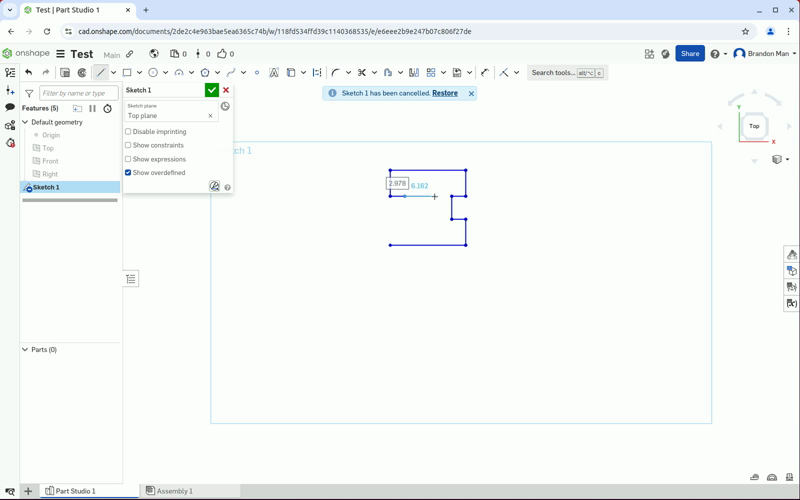
mouse_move(404, 219)
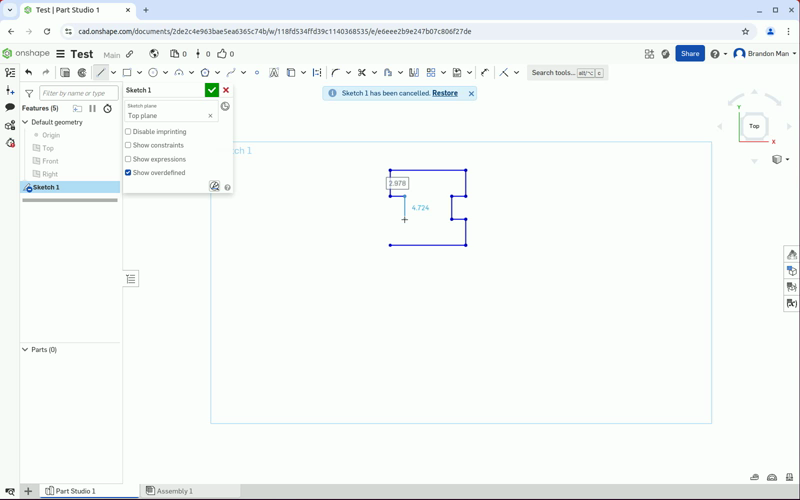
click(404, 219)
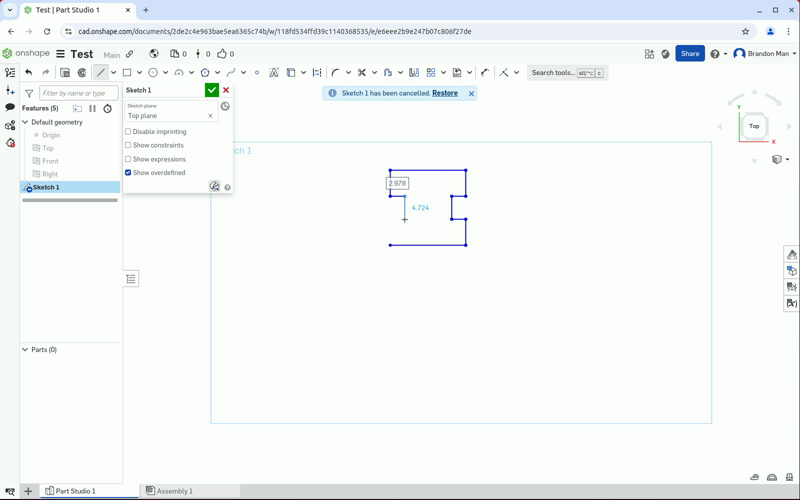
key_up(shift)
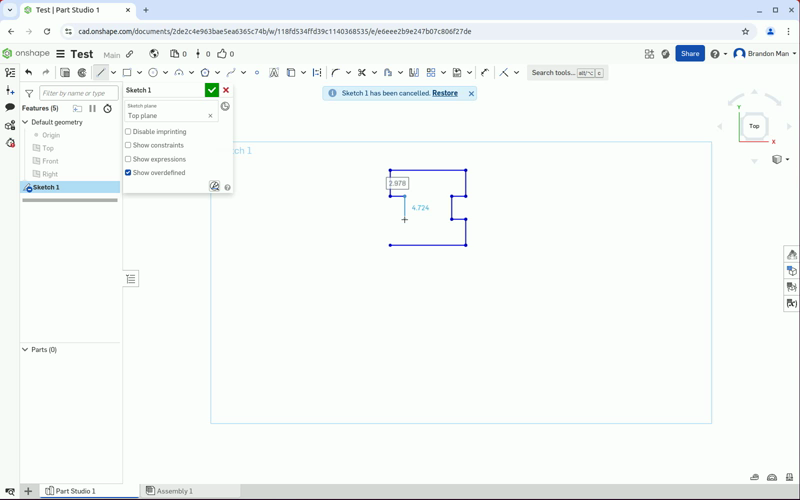
key_down(shift)
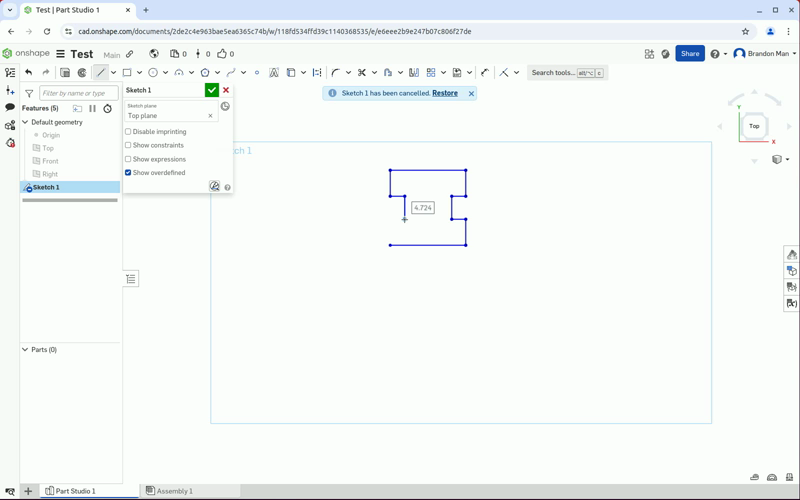
mouse_move(434, 219)
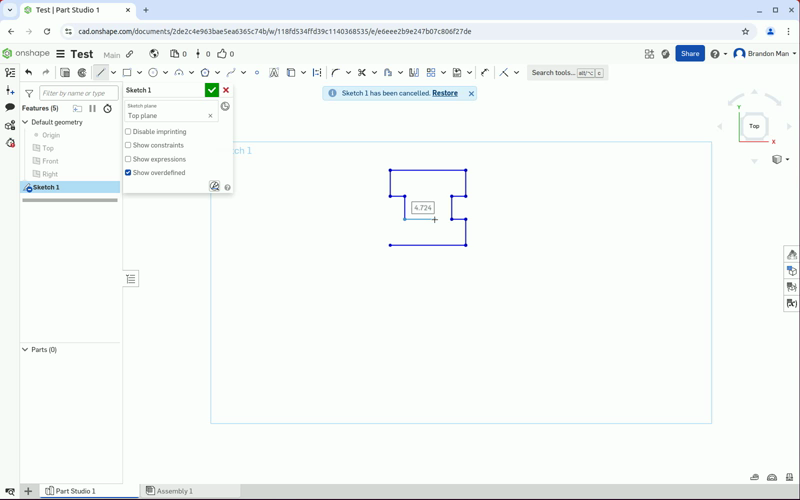
mouse_move(390, 219)
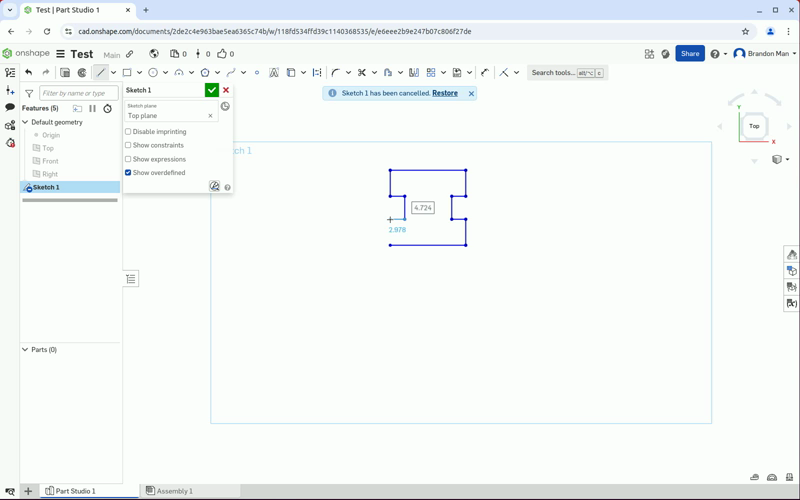
click(390, 219)
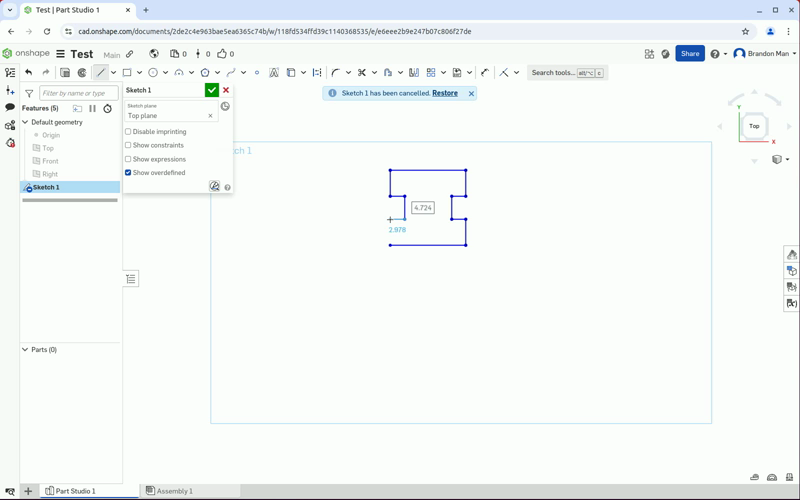
key_up(shift)
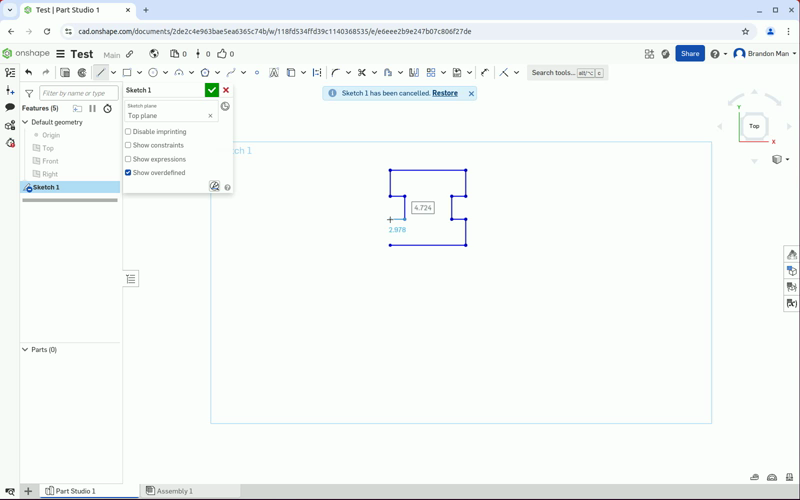
mouse_move(420, 219)
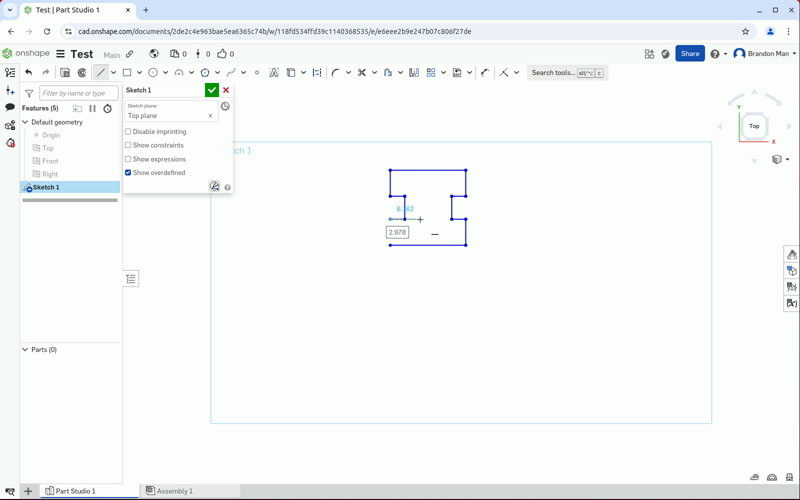
key_down(shift)
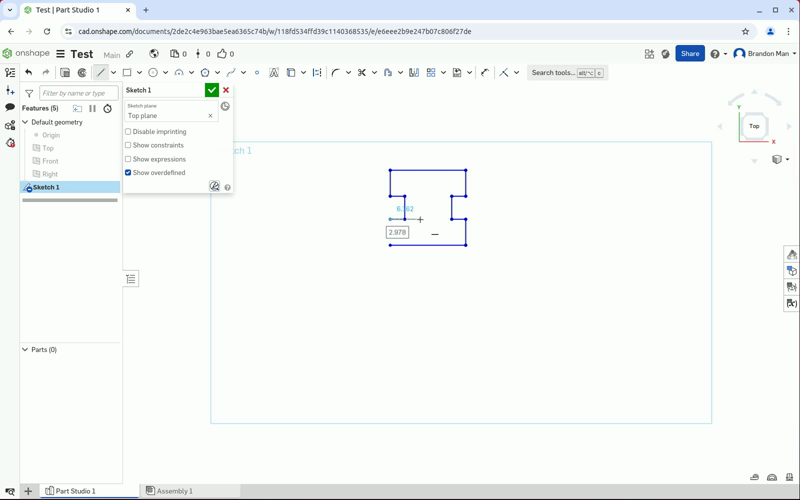
mouse_move(390, 245)
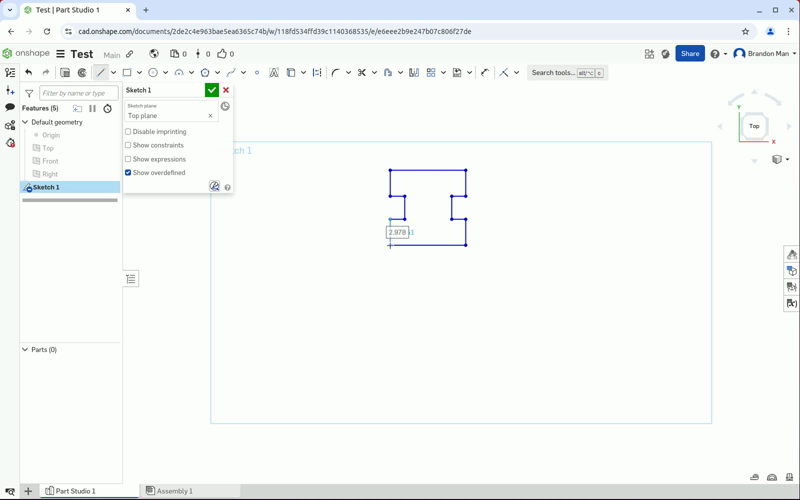
key_up(shift)
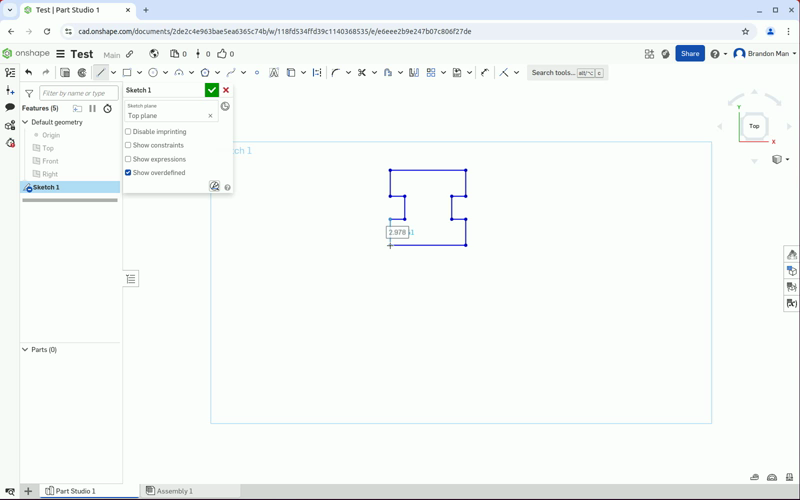
click(390, 245)
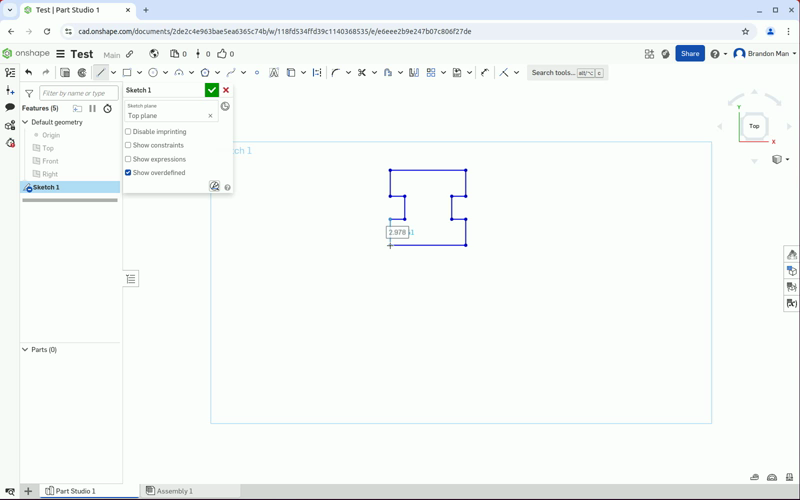
key(esc)
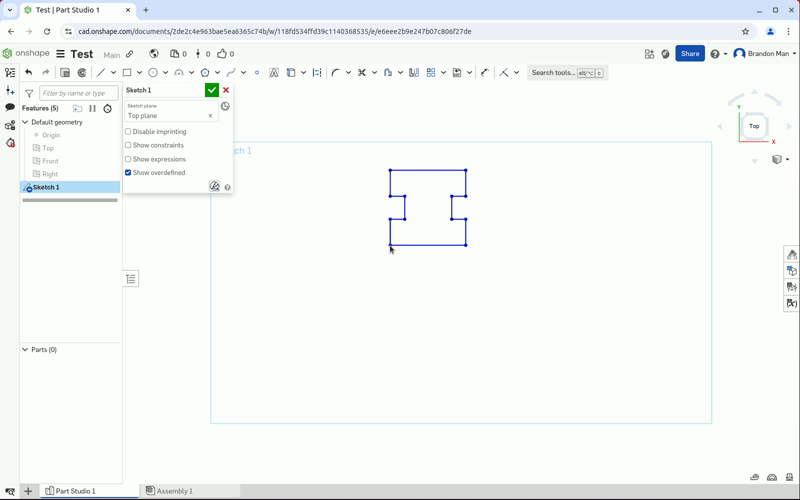
key(c)
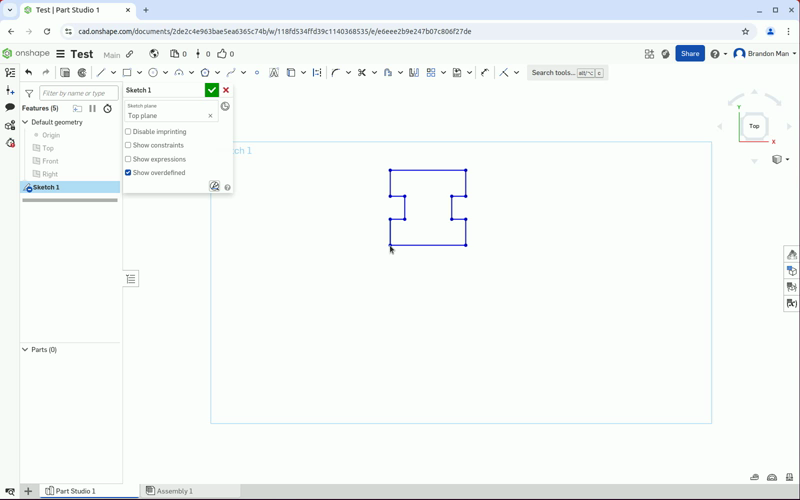
key_down(shift)
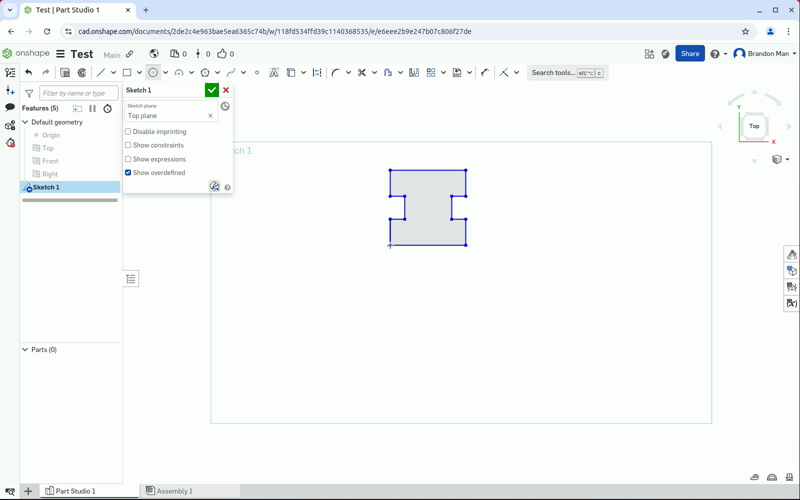
mouse_move(428, 207)
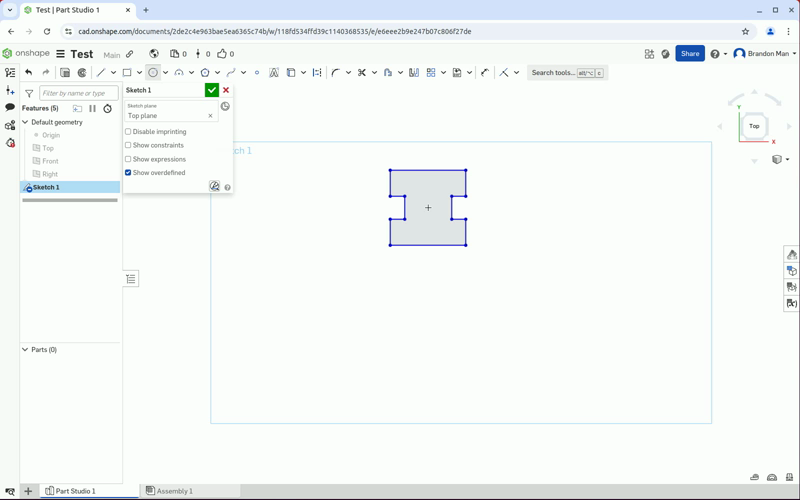
click(428, 207)
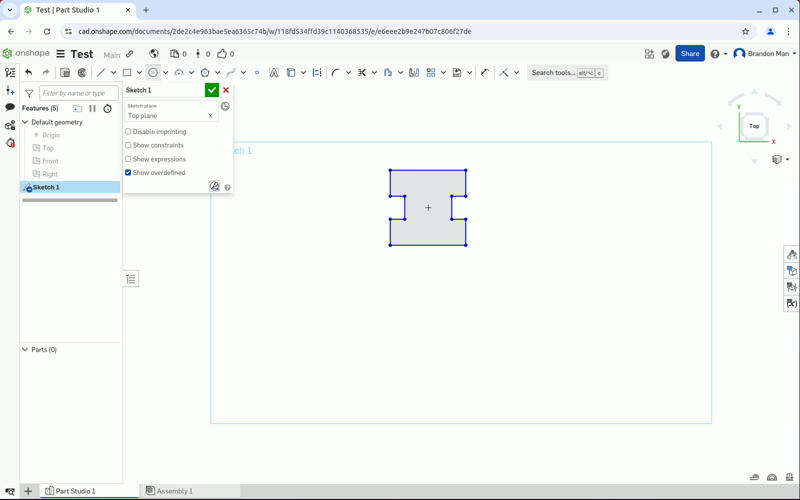
key_up(shift)
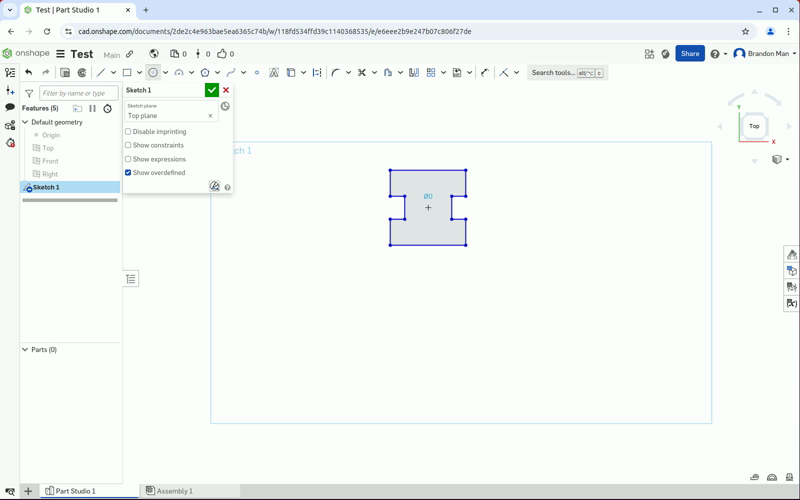
mouse_move(437, 207)
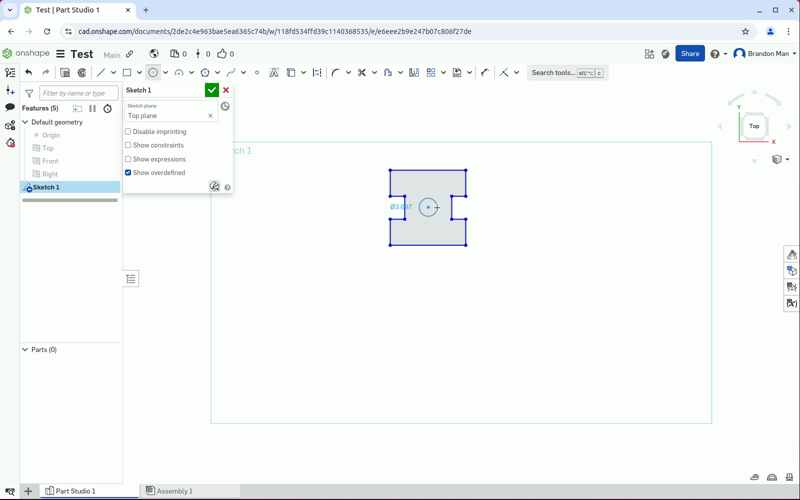
click(437, 207)
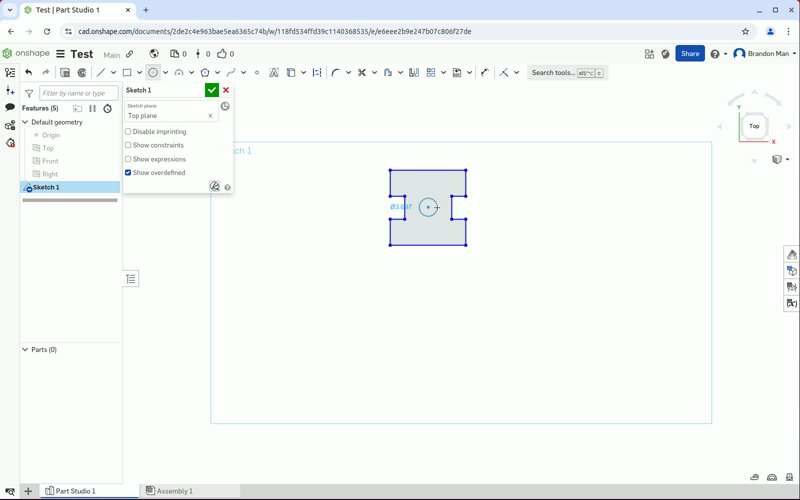
key(esc)
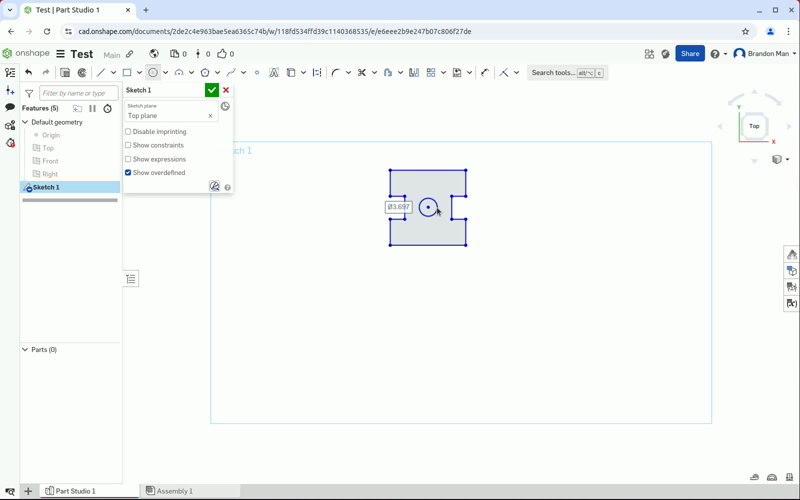
mouse_move(428, 189)
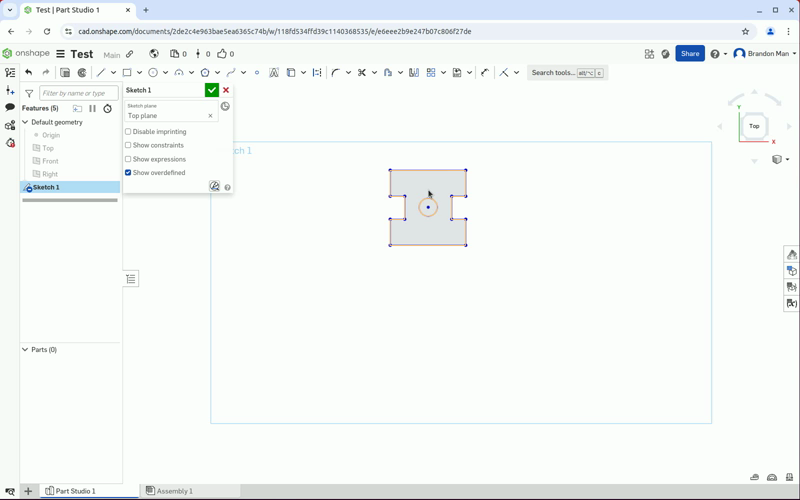
click(428, 189)
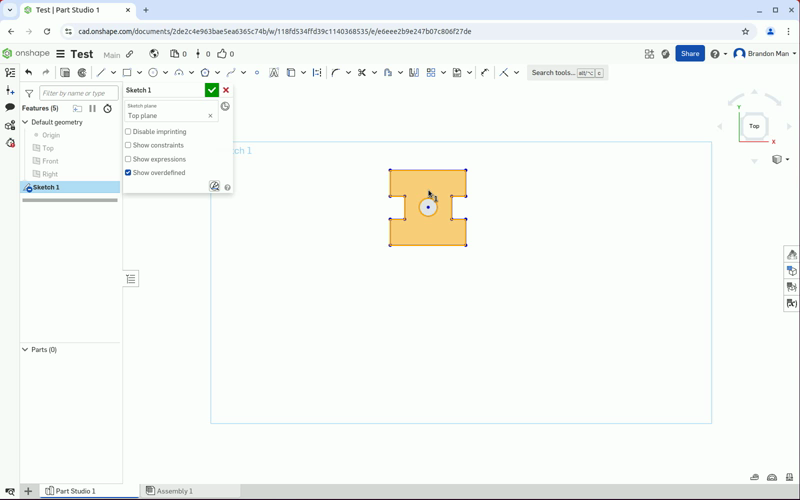
mouse_move(73, 352)
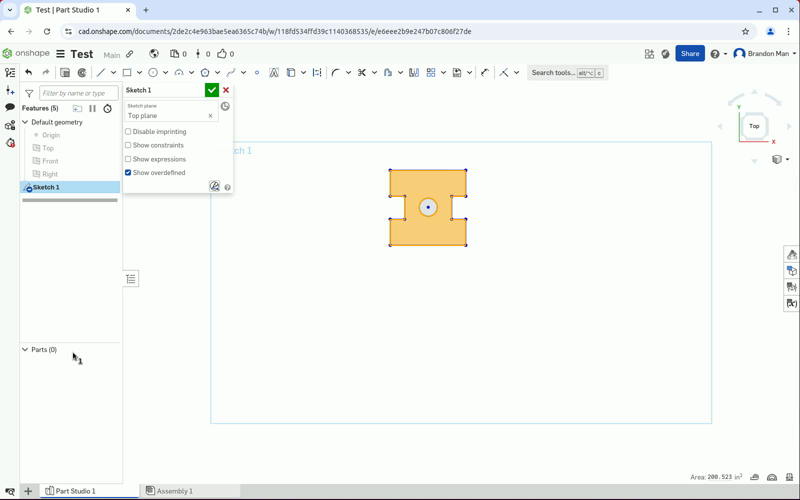
key(shift+y)
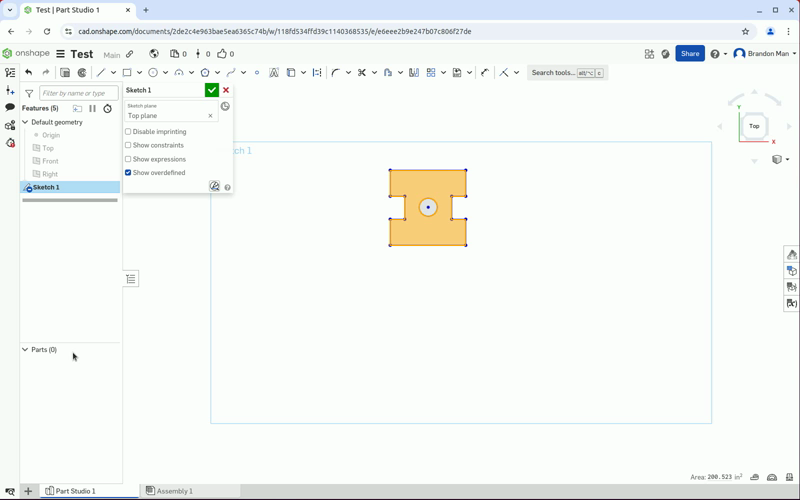
key(shift+e)
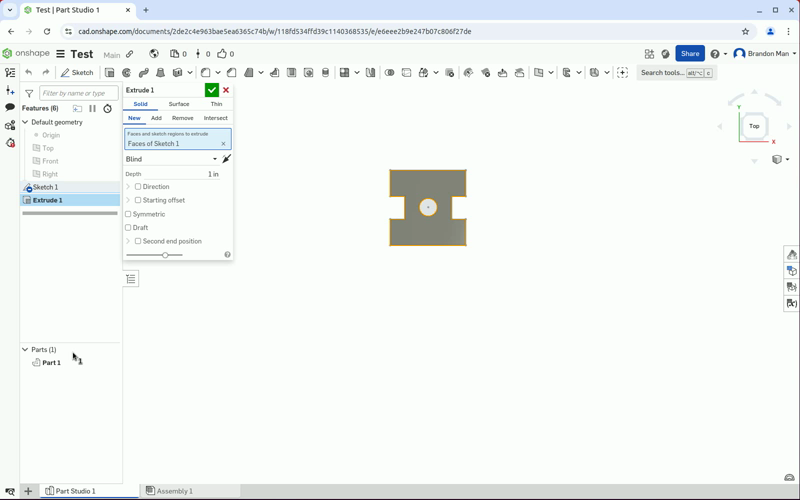
mouse_move(143, 106)
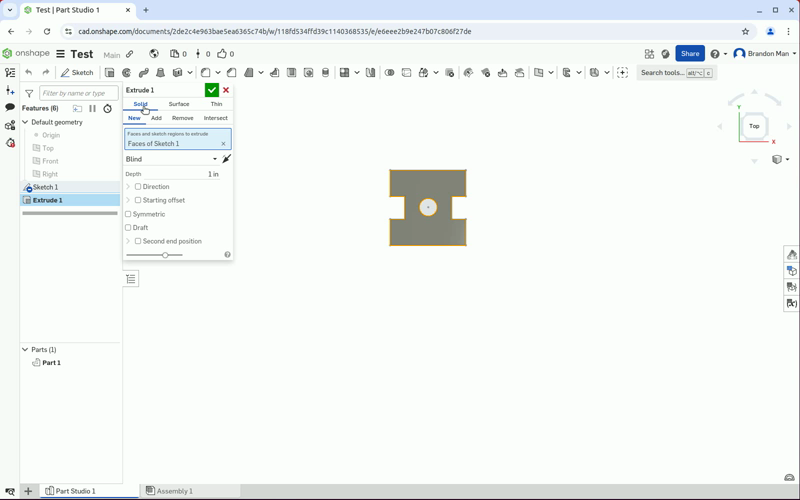
click(143, 106)
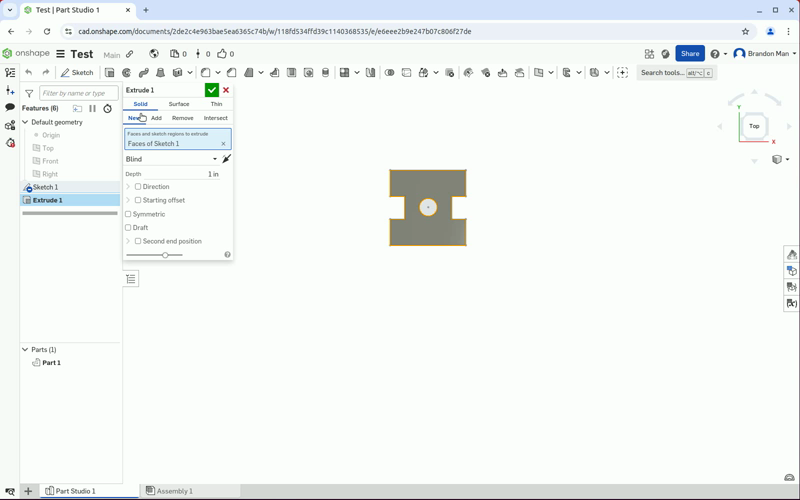
mouse_move(137, 120)
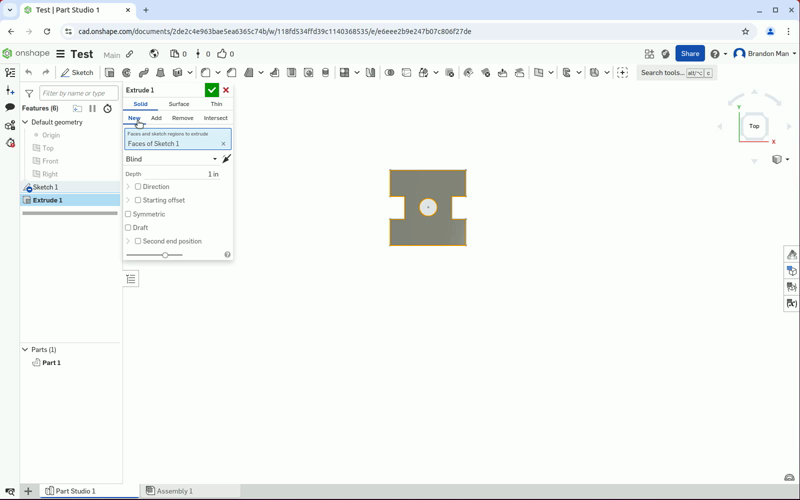
click(137, 120)
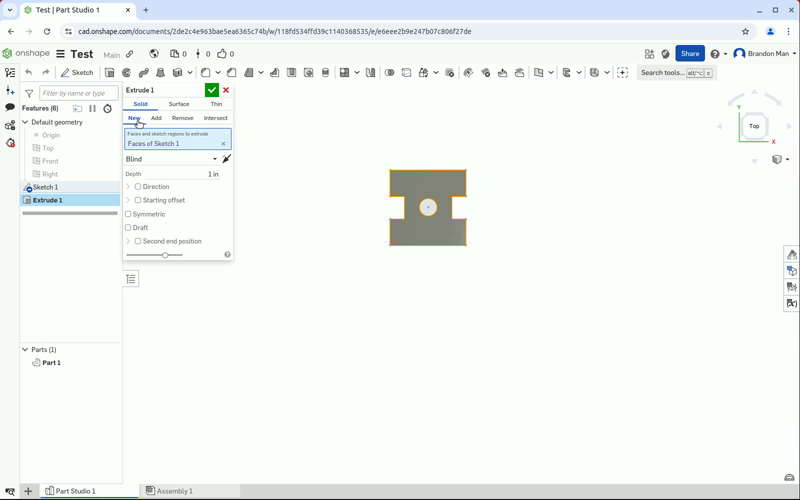
key(tab, 4)
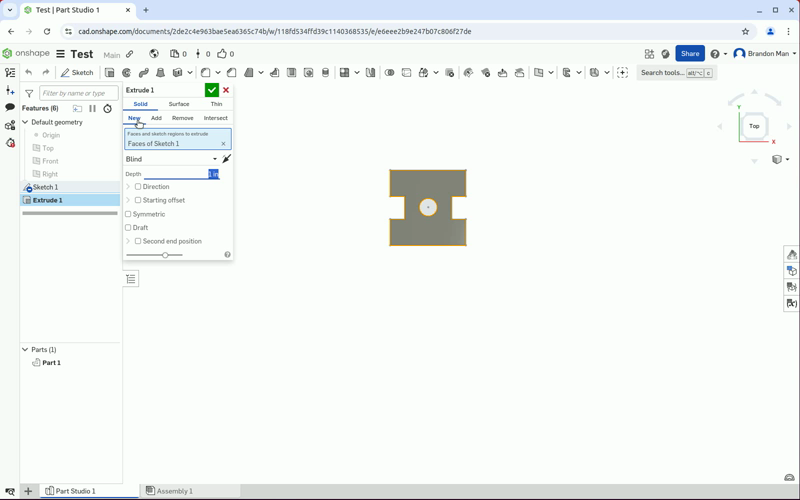
text(3.851)
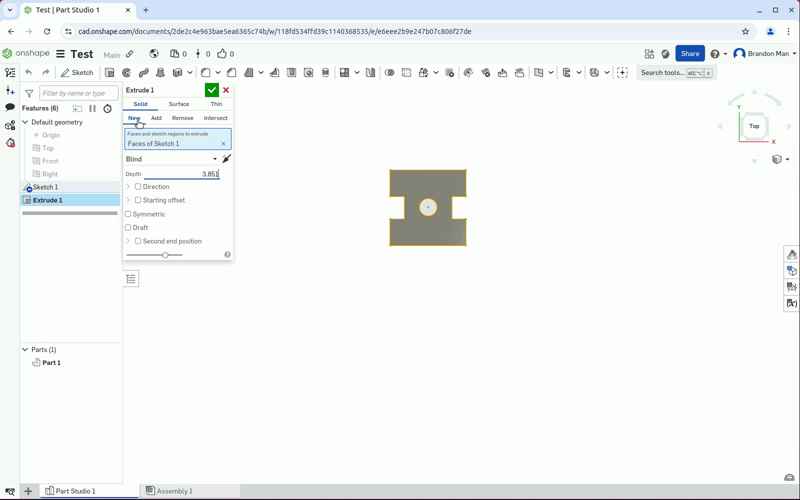
key(enter)
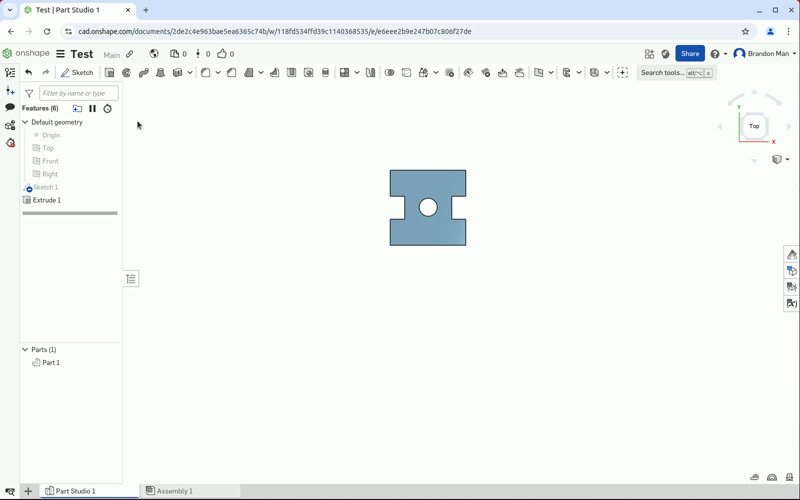
key(shift+h)
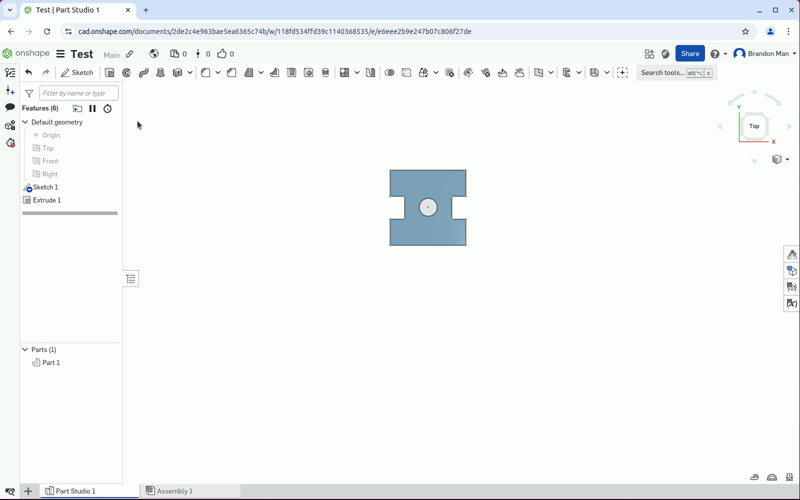
key(shift+h)
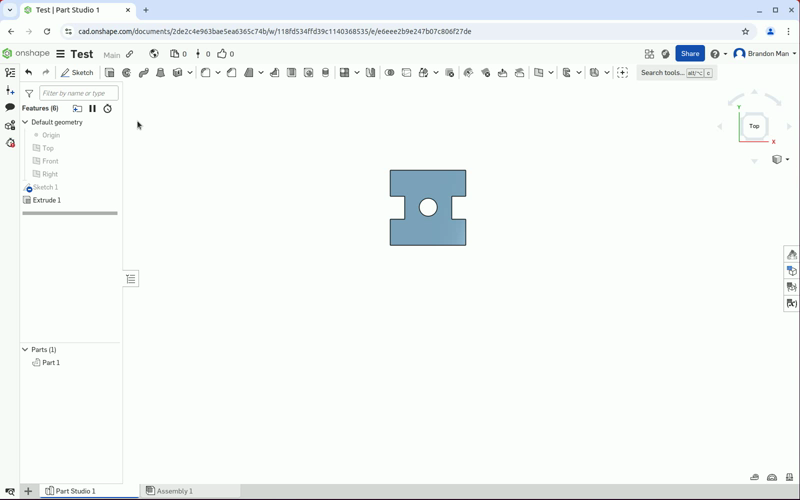
mouse_move(73, 189)
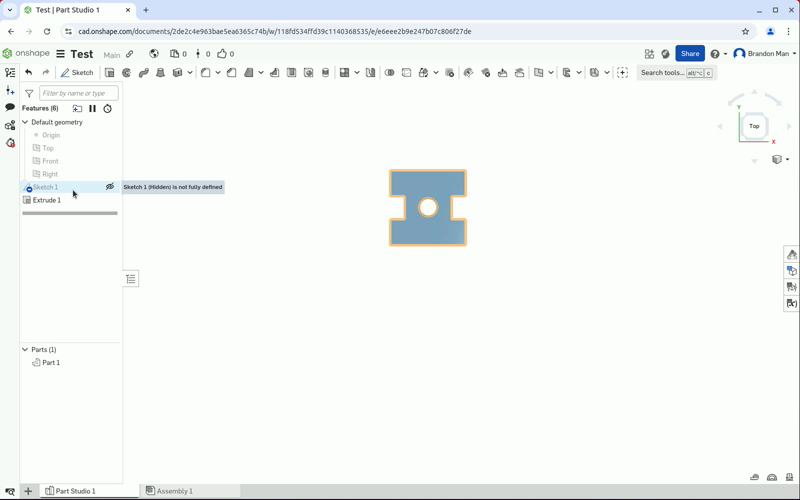
click(73, 189)
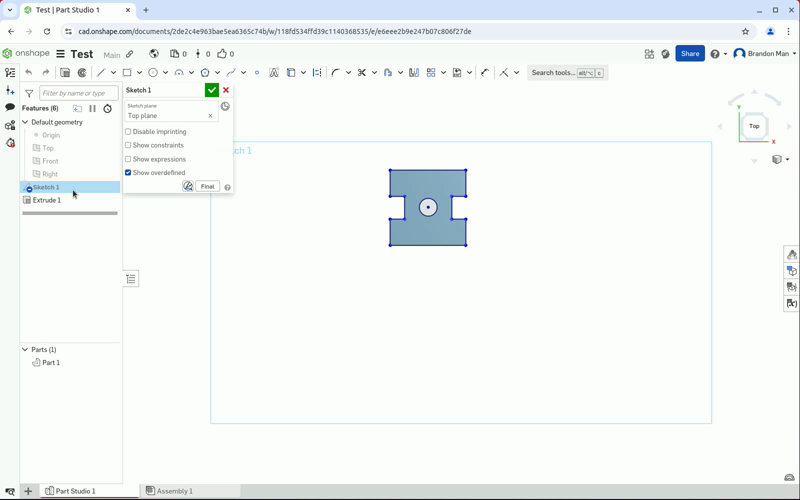
mouse_move(229, 92)
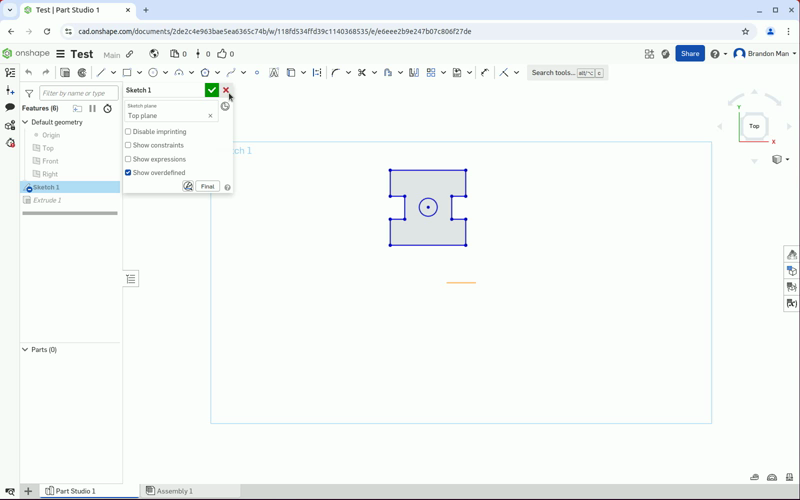
click(229, 92)
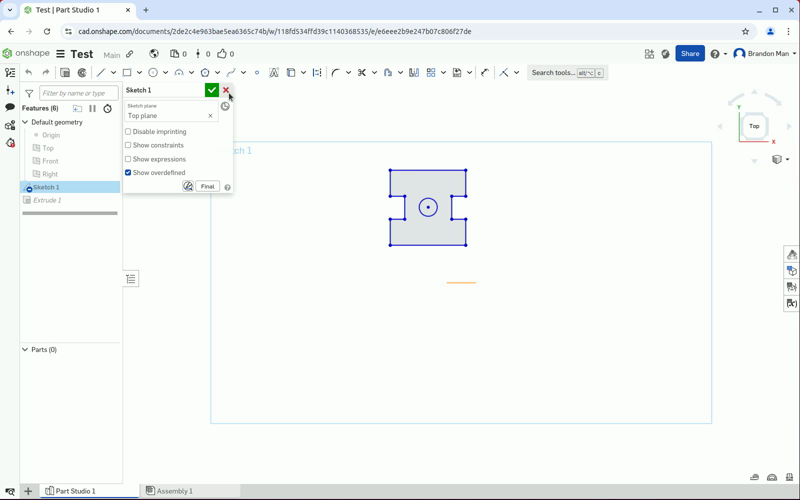
key(shift+s)
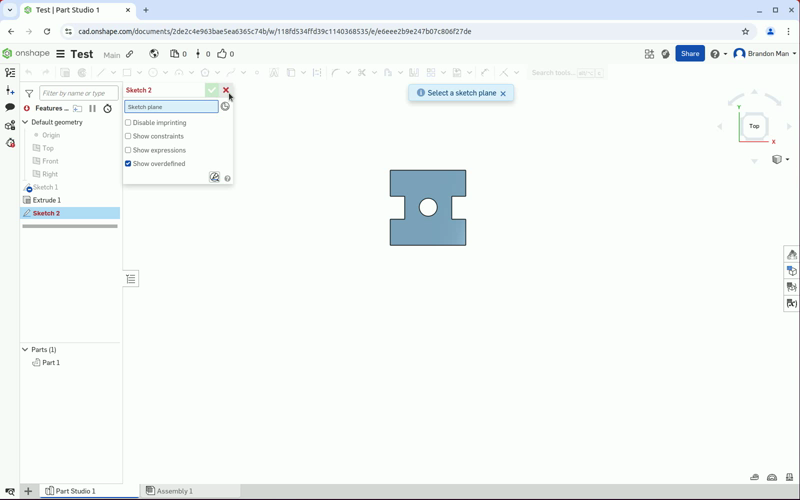
mouse_move(73, 150)
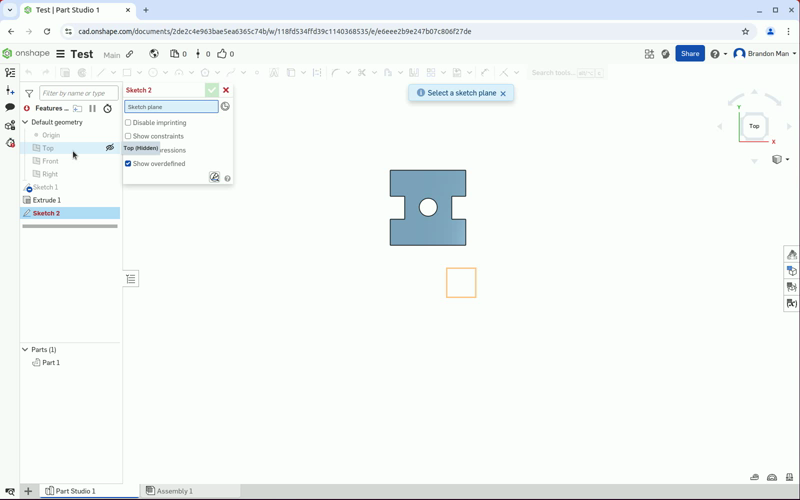
click(73, 150)
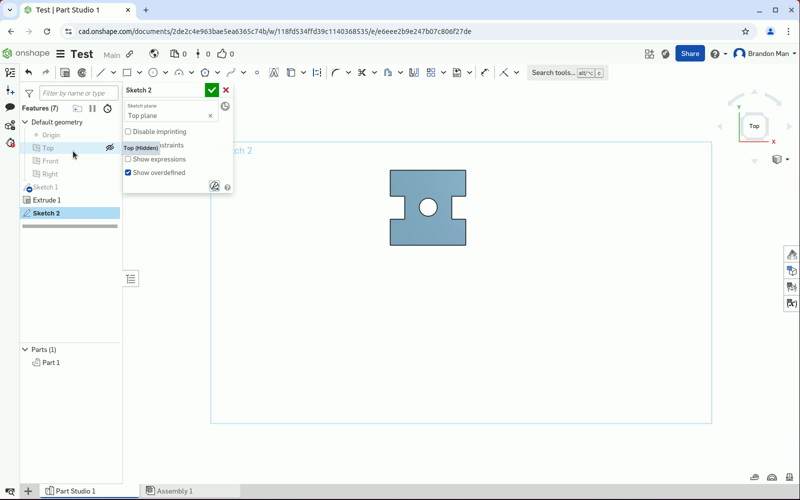
mouse_move(73, 352)
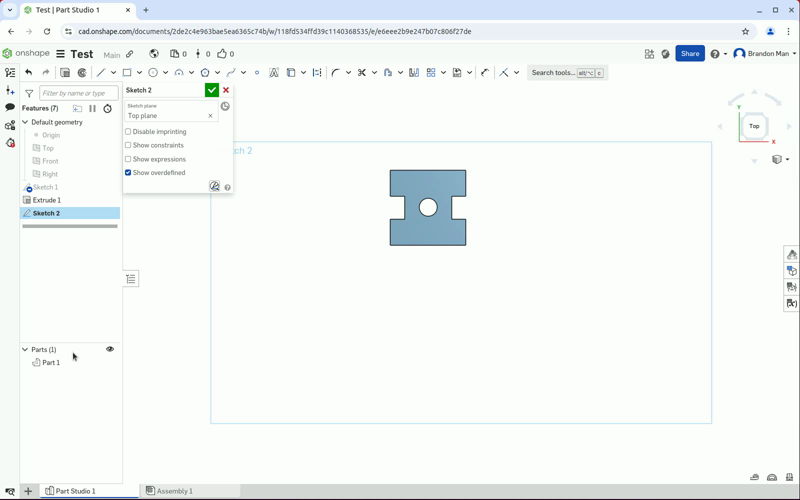
key(y)
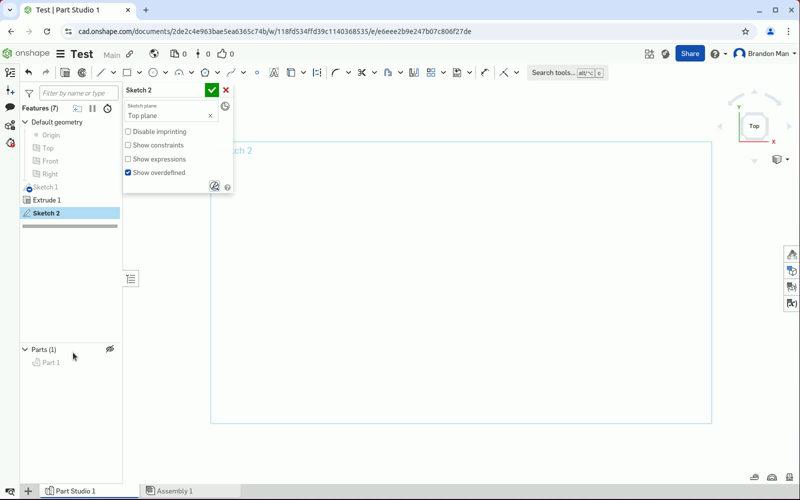
key(l)
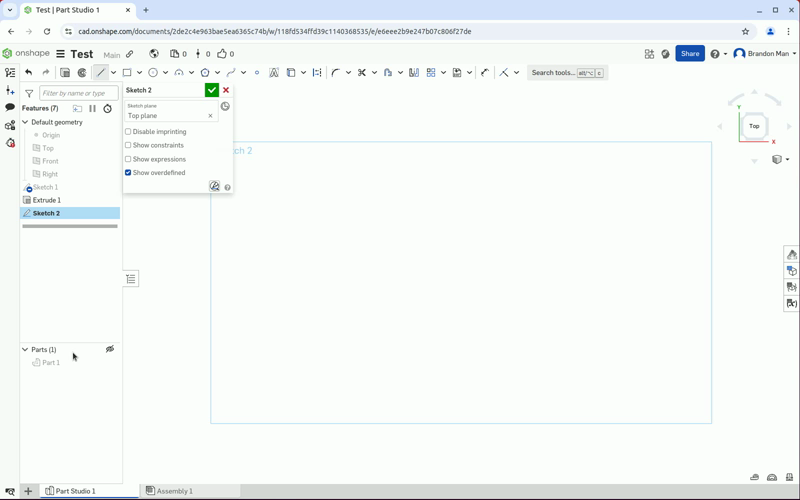
key_down(shift)
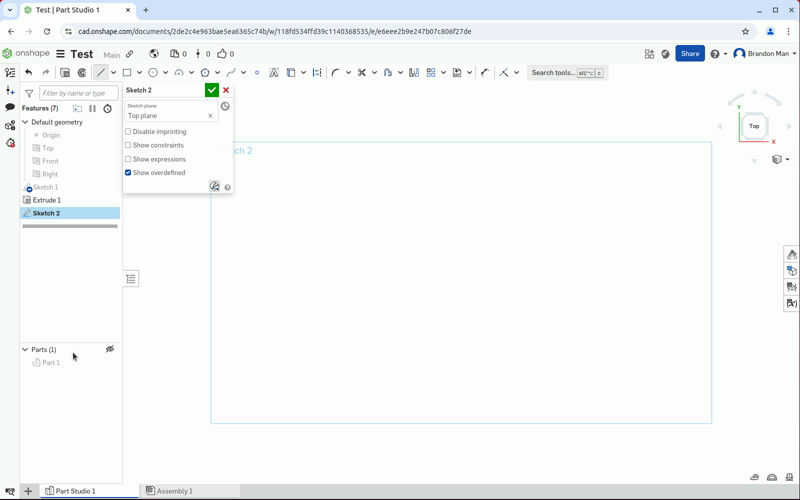
mouse_move(390, 282)
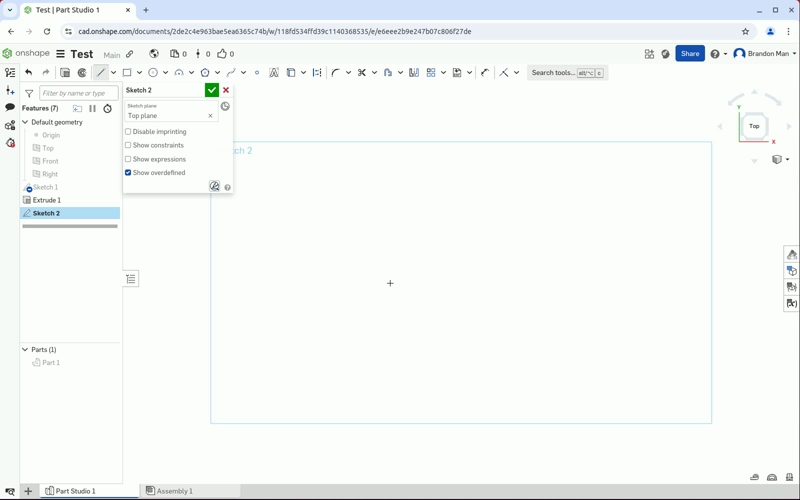
click(390, 282)
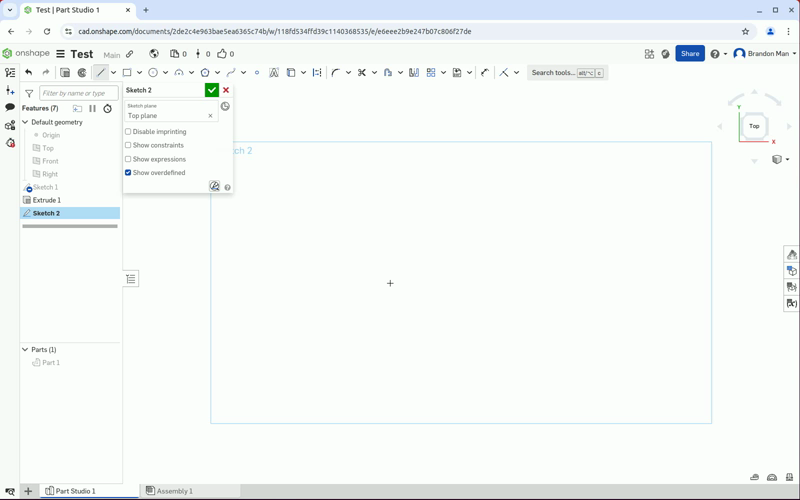
key_up(shift)
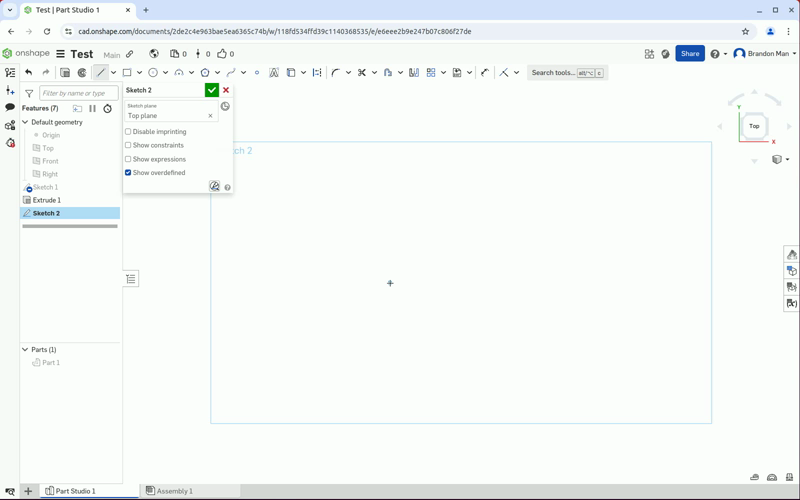
key_down(shift)
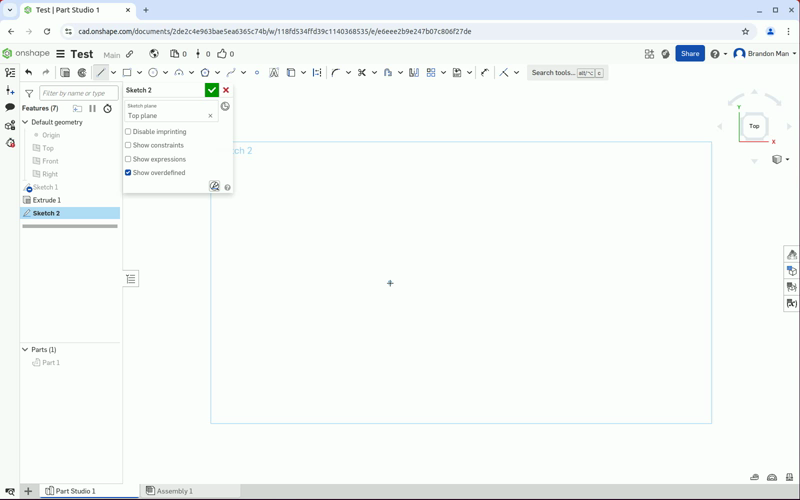
mouse_move(465, 282)
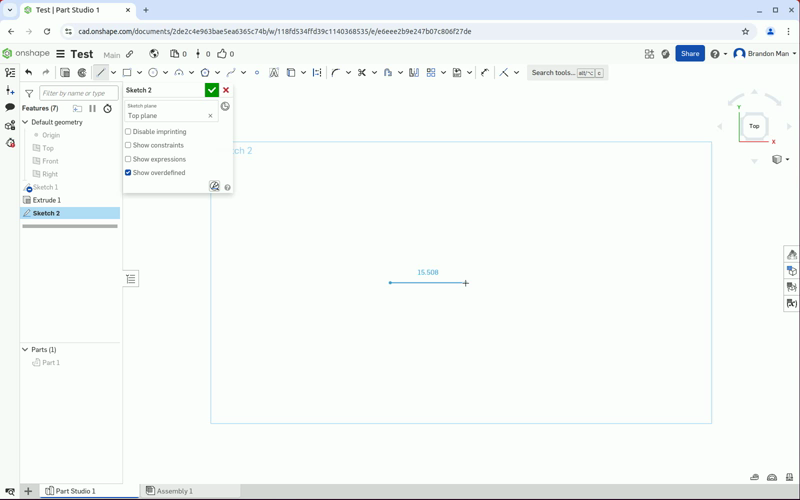
click(465, 282)
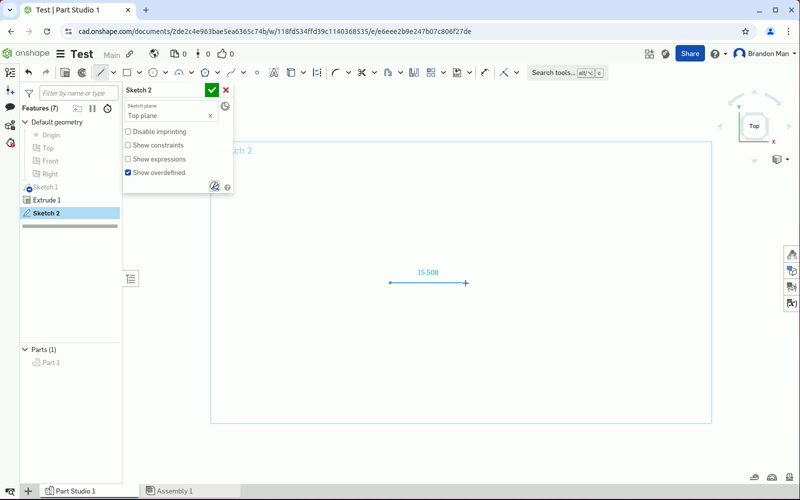
key_up(shift)
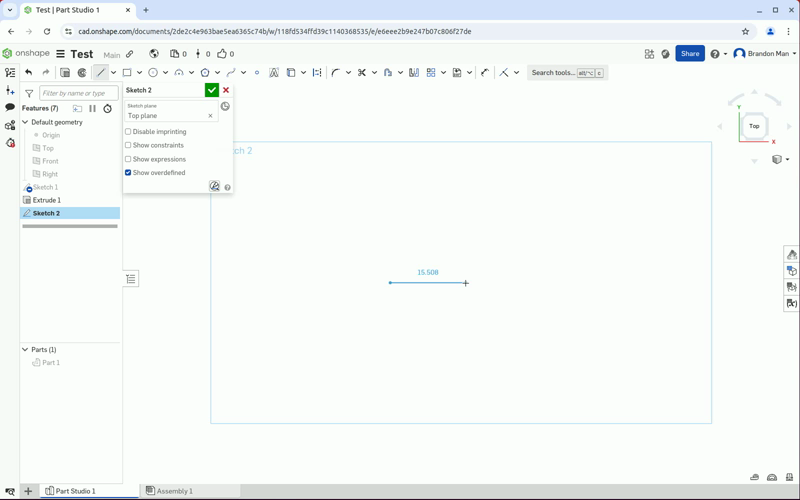
key_down(shift)
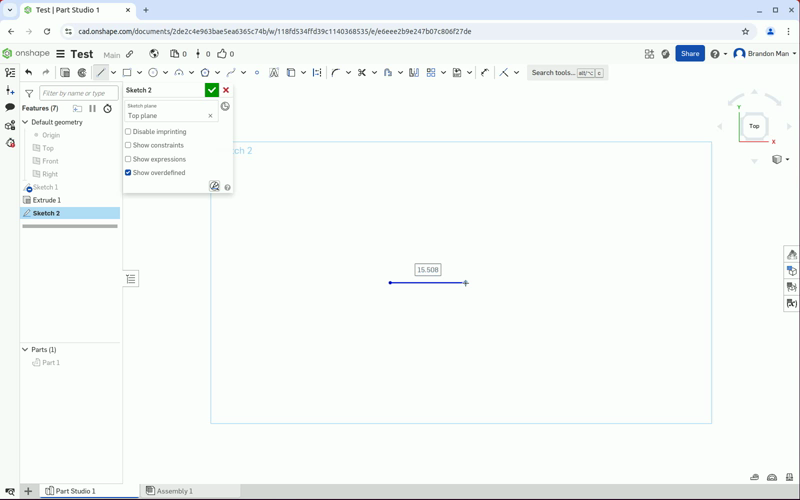
mouse_move(495, 282)
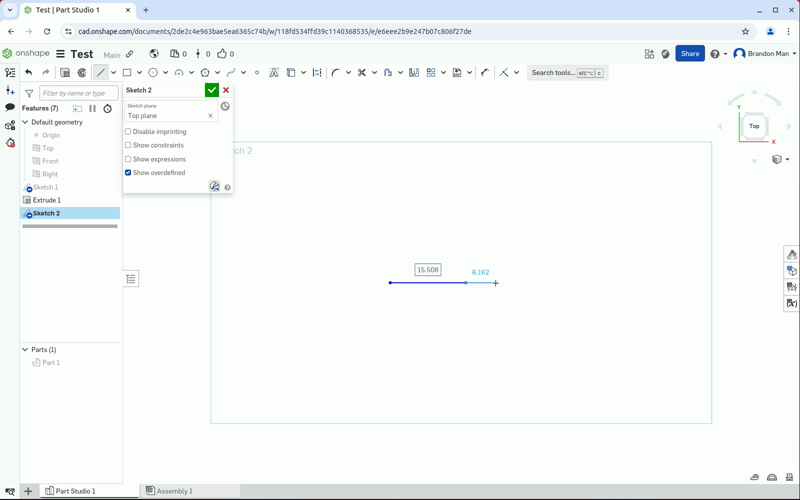
mouse_move(465, 244)
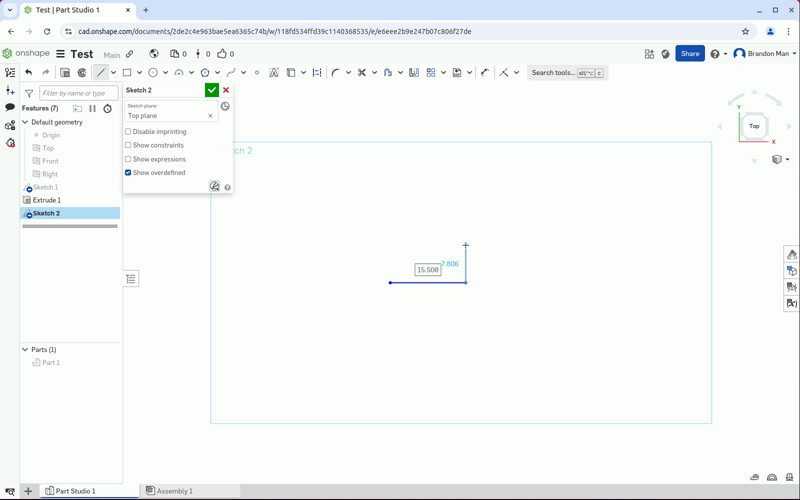
click(465, 244)
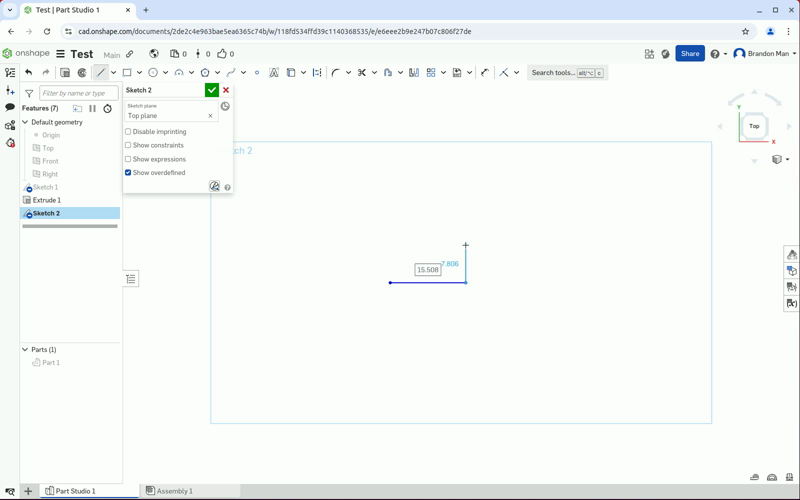
key_up(shift)
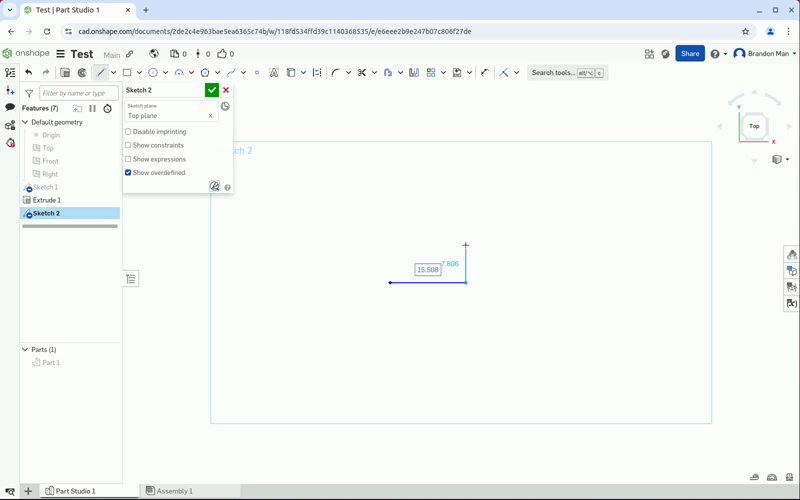
key_down(shift)
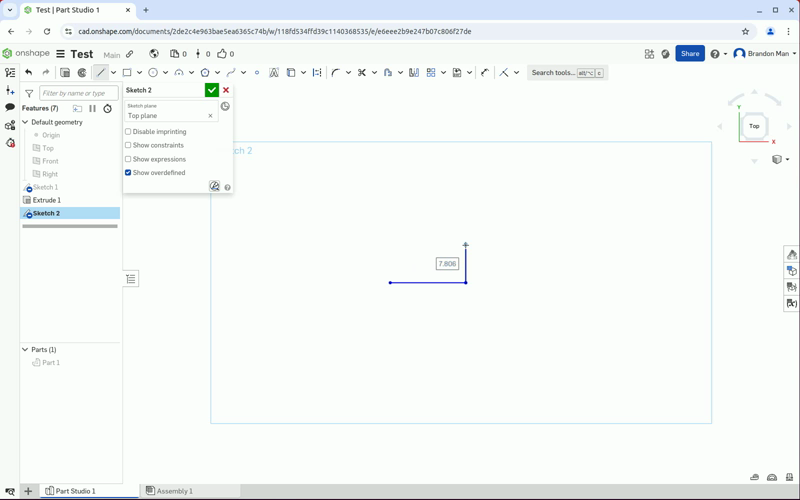
mouse_move(390, 244)
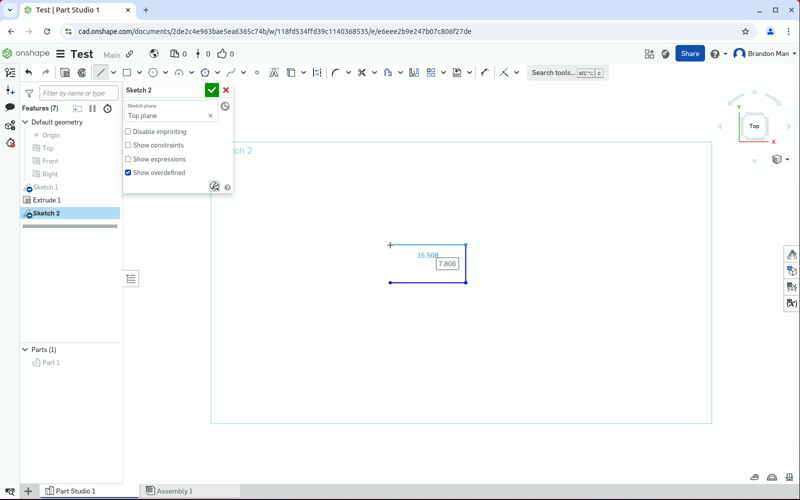
click(390, 244)
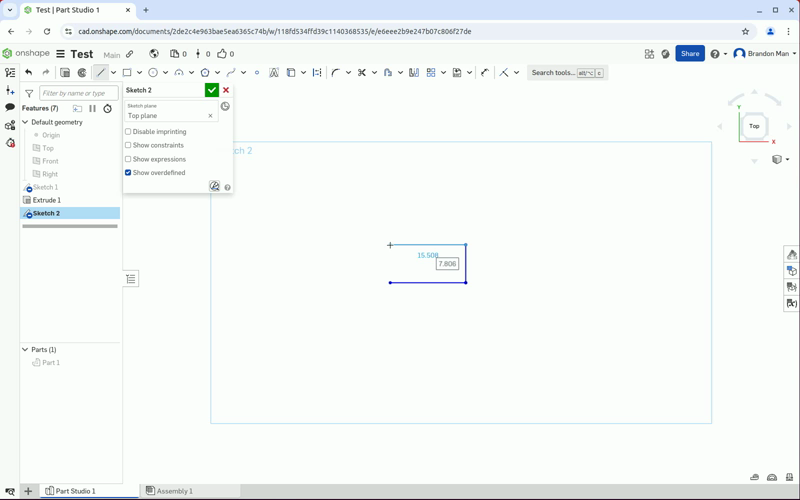
key_up(shift)
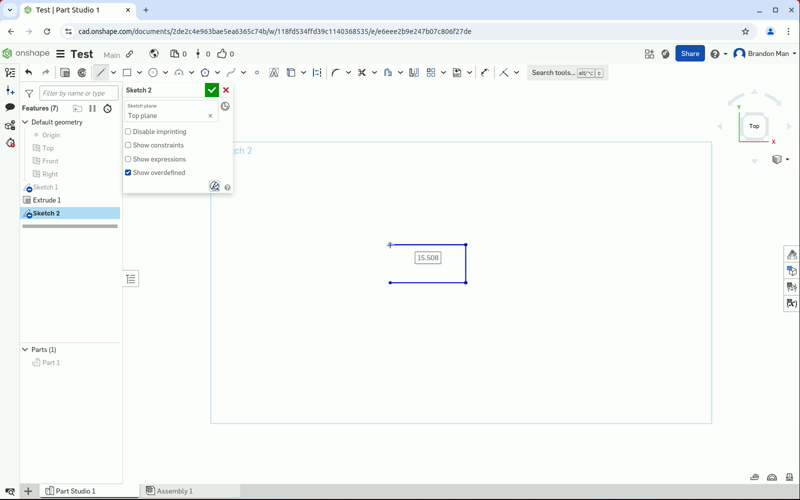
mouse_move(420, 244)
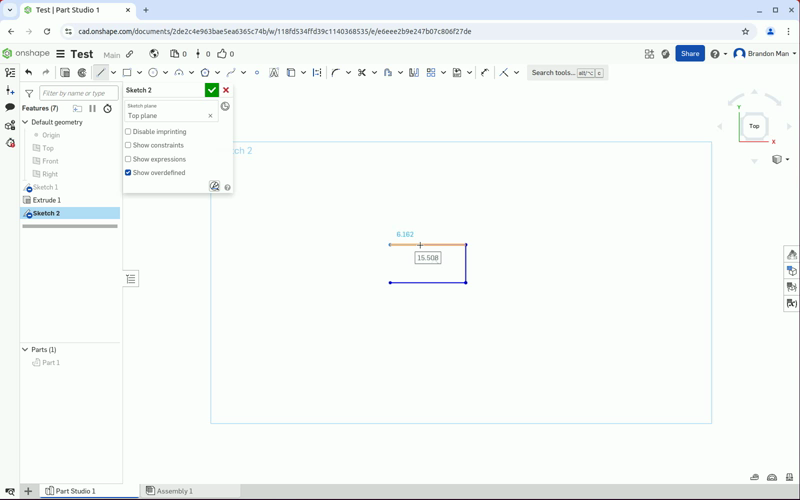
key_down(shift)
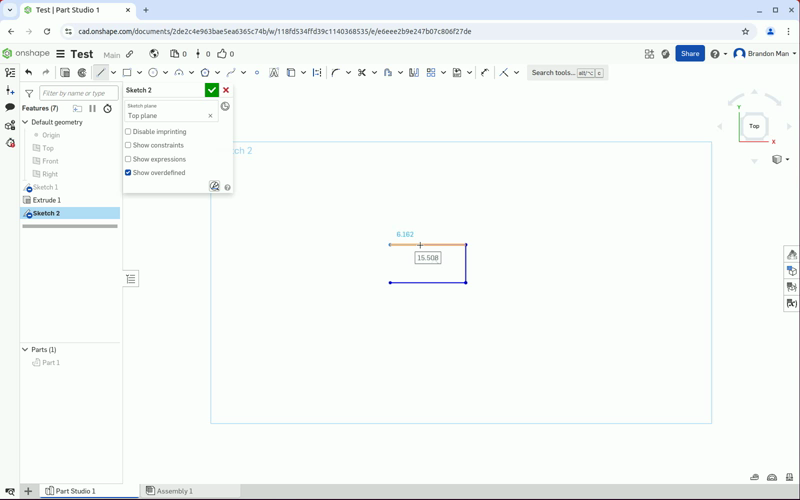
mouse_move(390, 282)
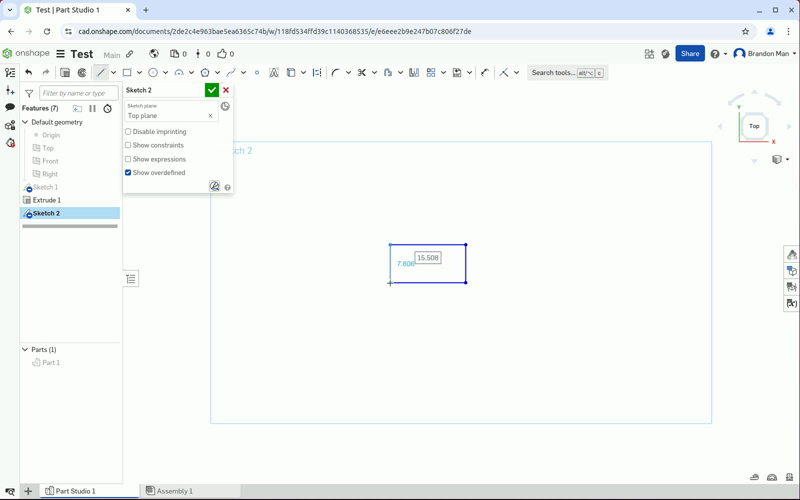
key_up(shift)
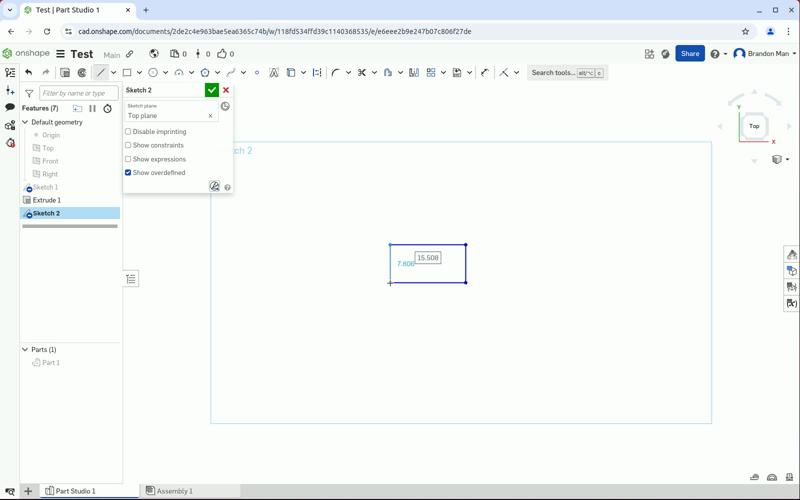
click(390, 282)
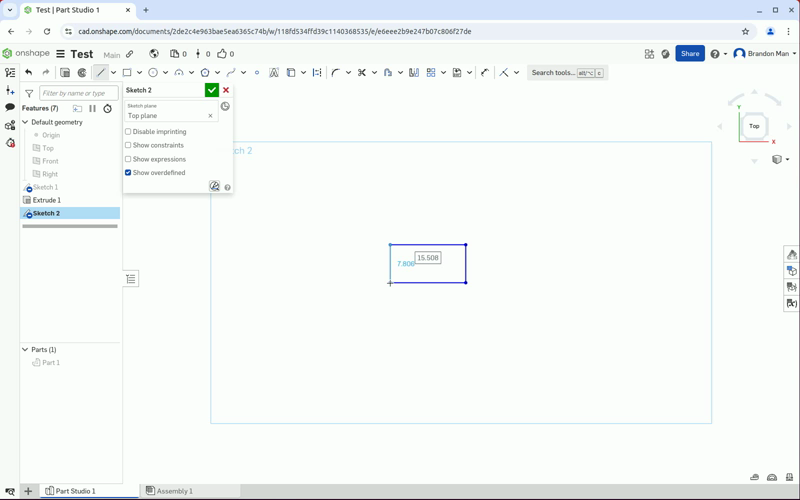
key(esc)
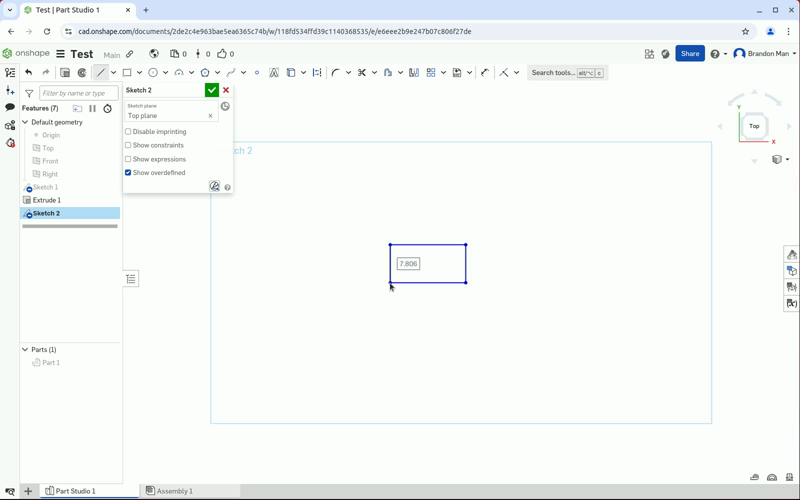
key(c)
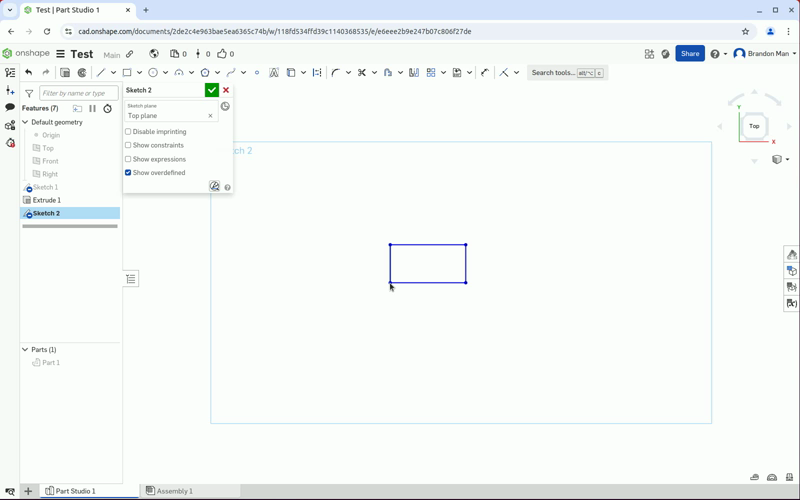
key_down(shift)
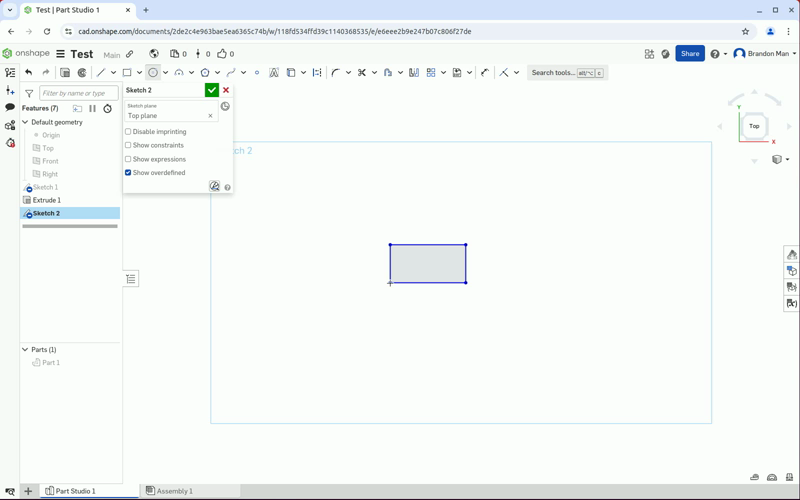
mouse_move(428, 264)
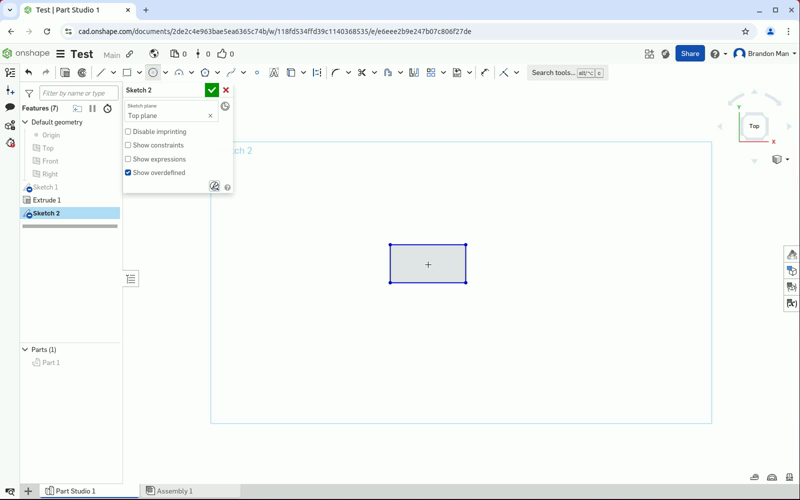
click(428, 264)
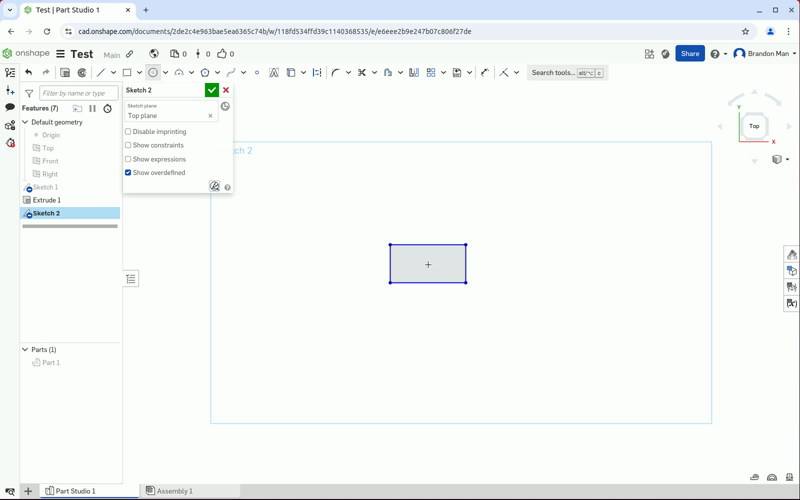
key_up(shift)
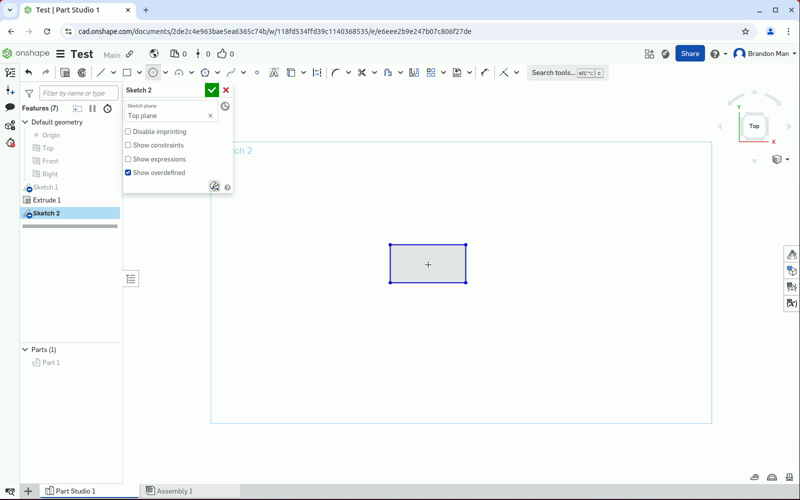
mouse_move(437, 264)
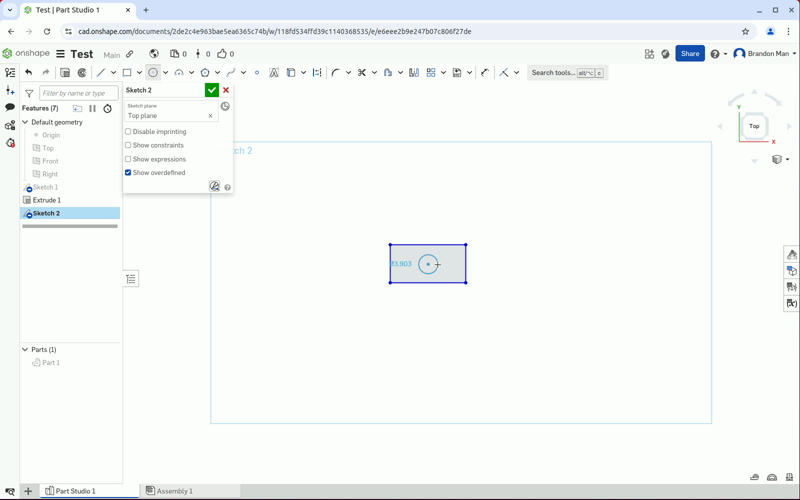
click(437, 264)
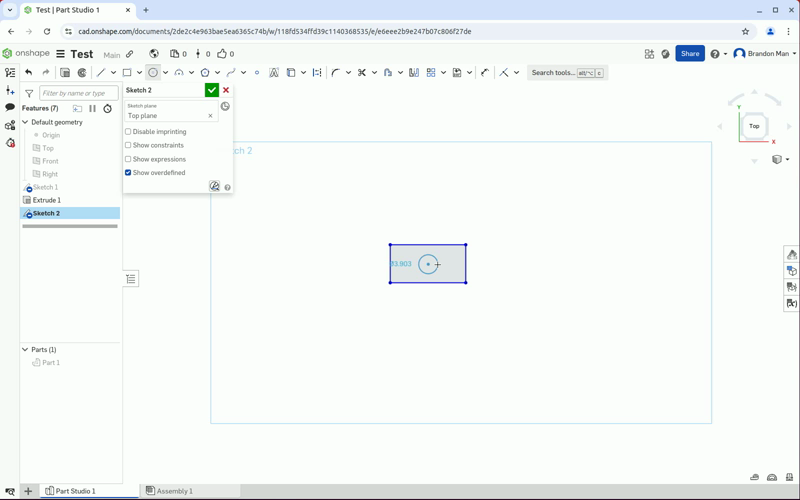
key(esc)
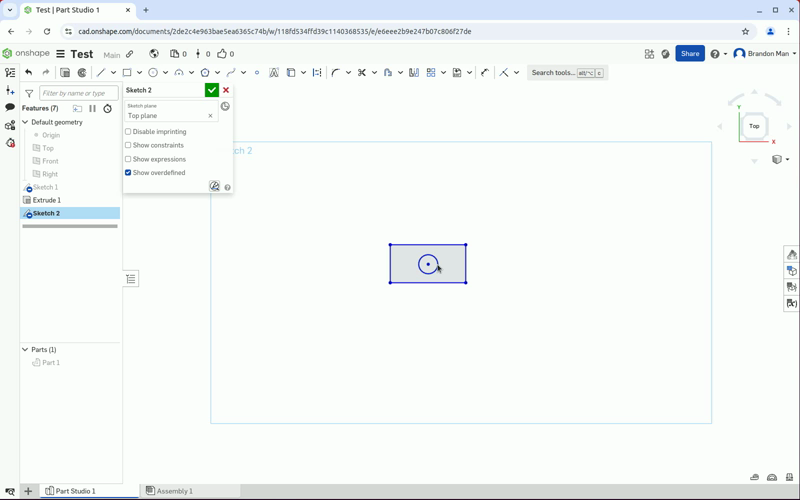
mouse_move(456, 258)
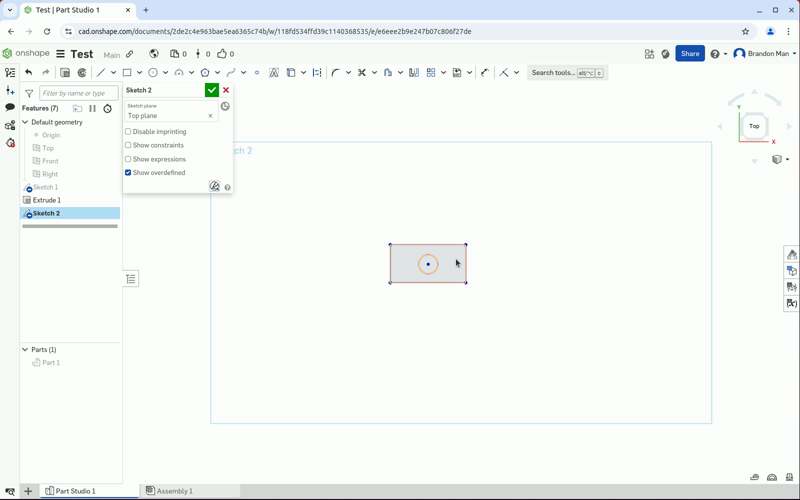
click(456, 258)
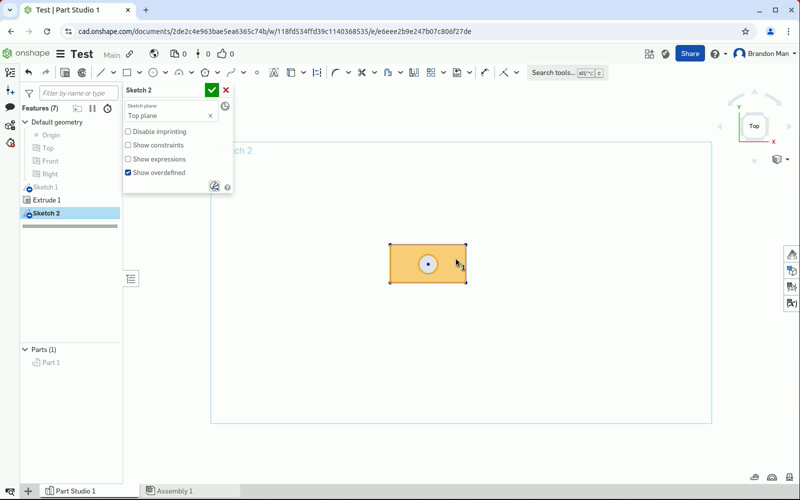
mouse_move(73, 352)
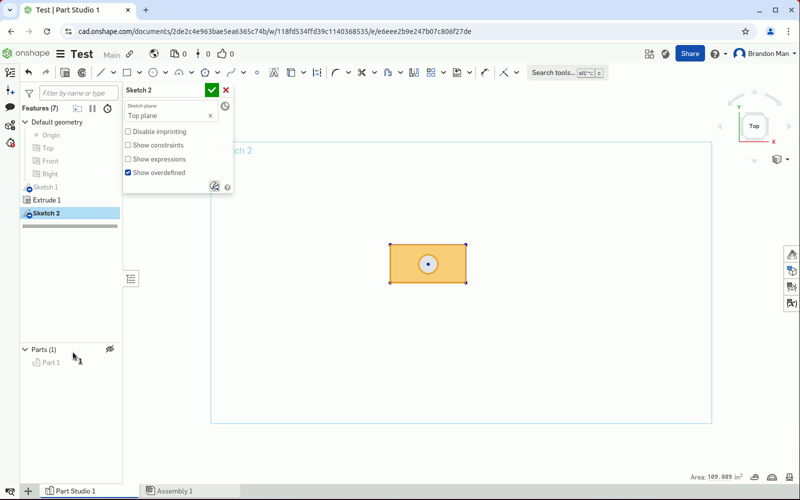
key(shift+y)
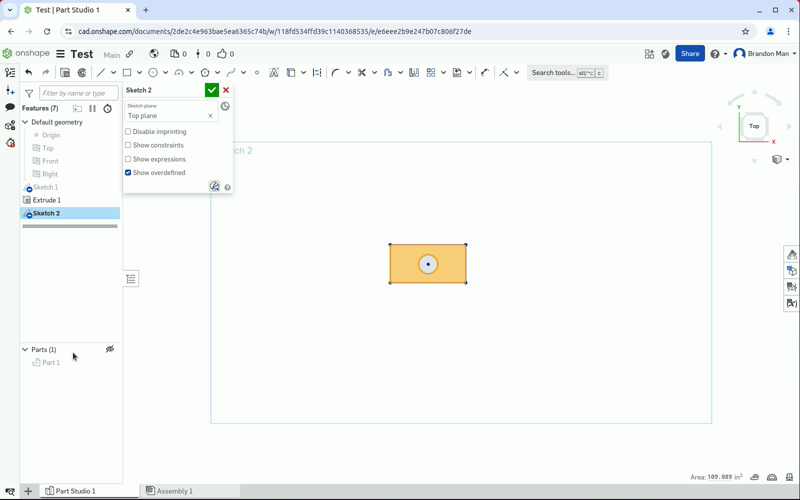
key(shift+e)
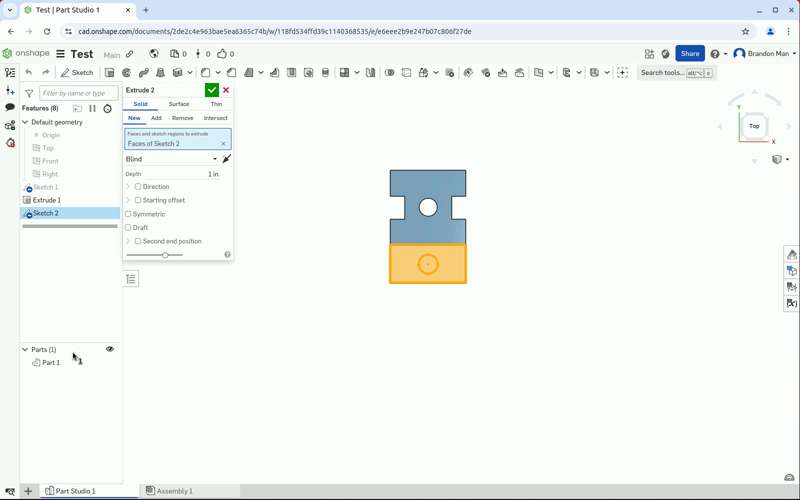
mouse_move(143, 106)
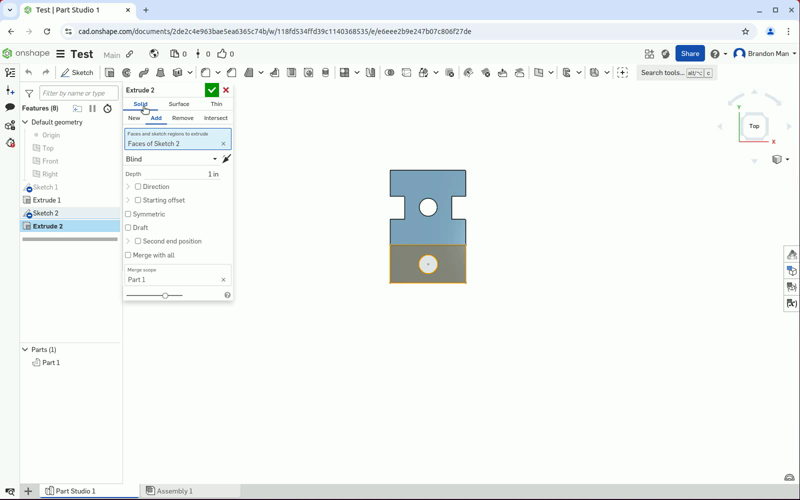
click(143, 106)
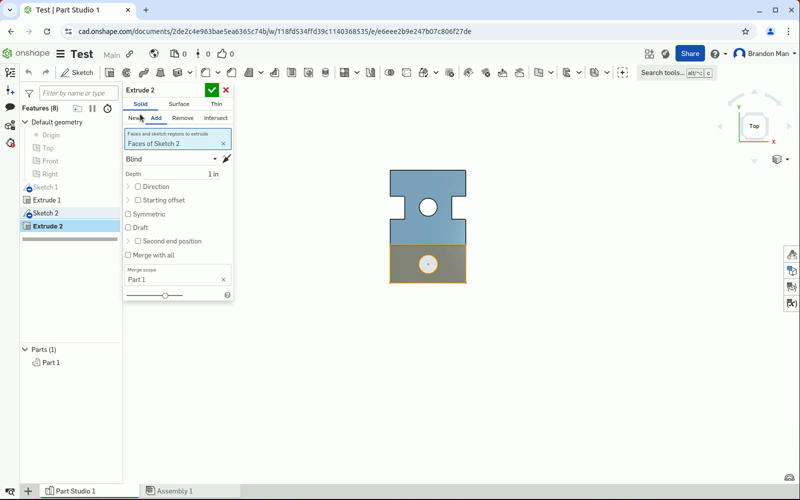
mouse_move(137, 120)
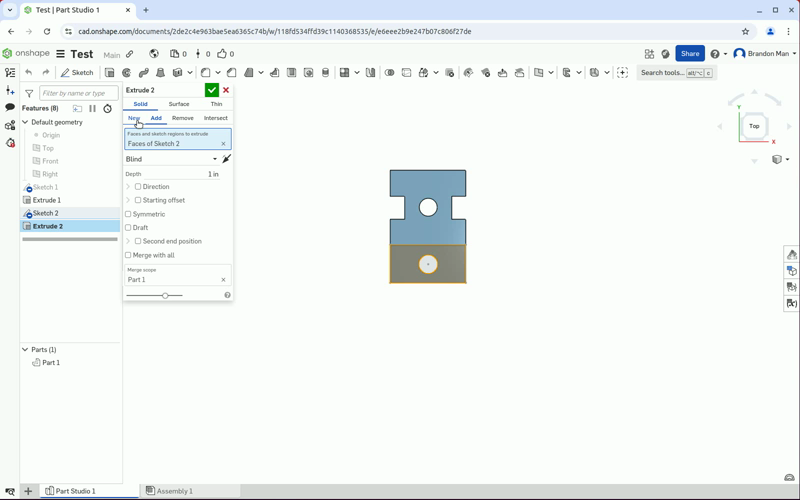
click(137, 120)
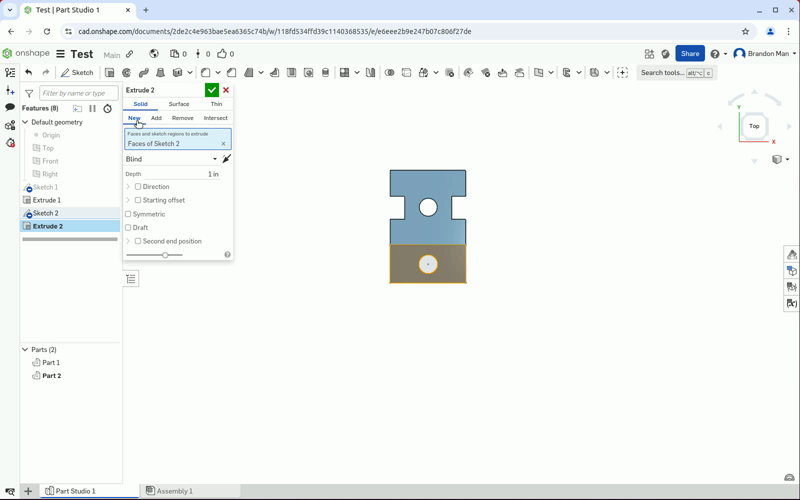
key(tab, 4)
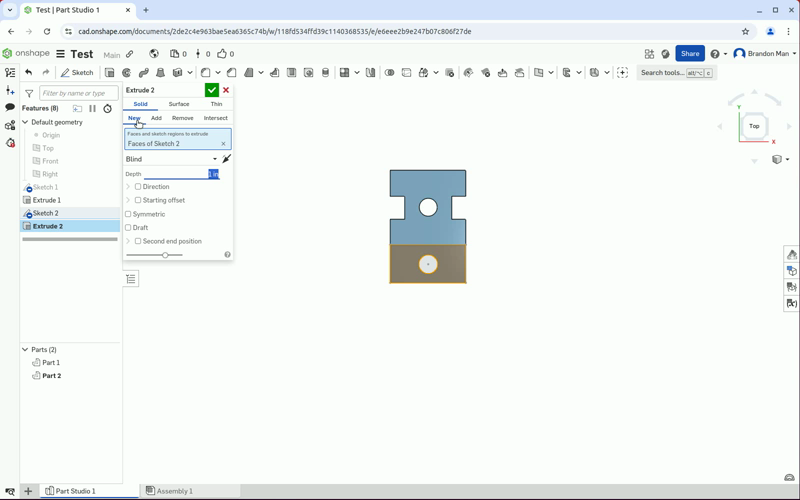
text(3.851)
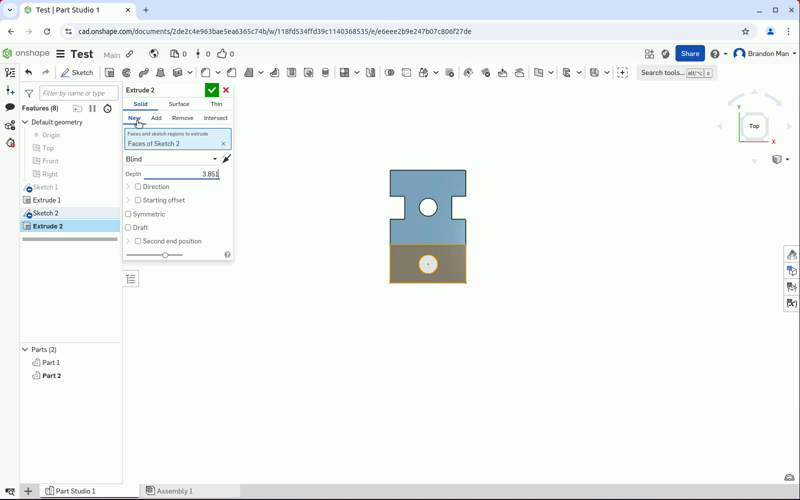
key(enter)
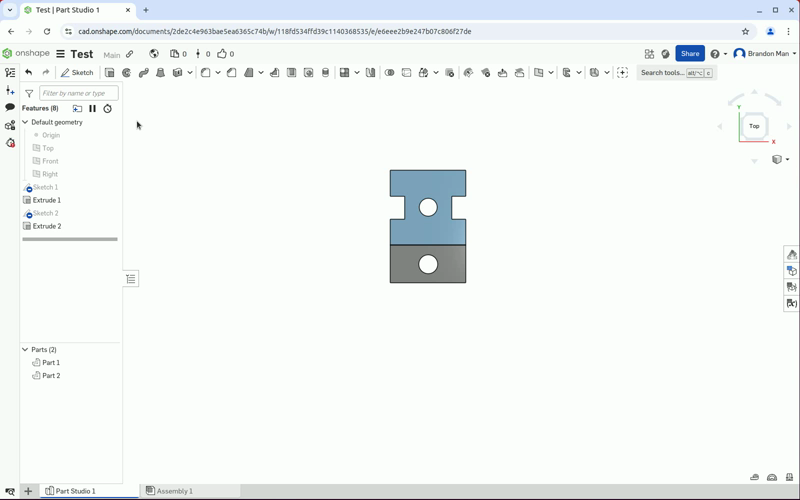
key(shift+h)
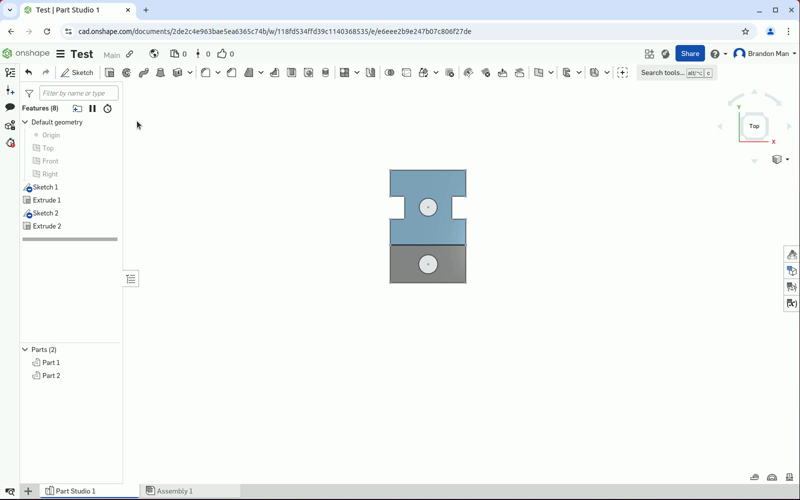
key(shift+h)
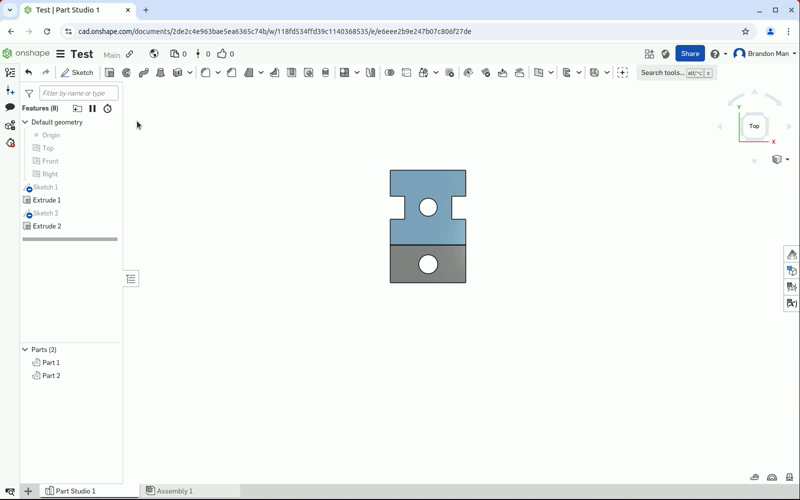
mouse_move(73, 189)
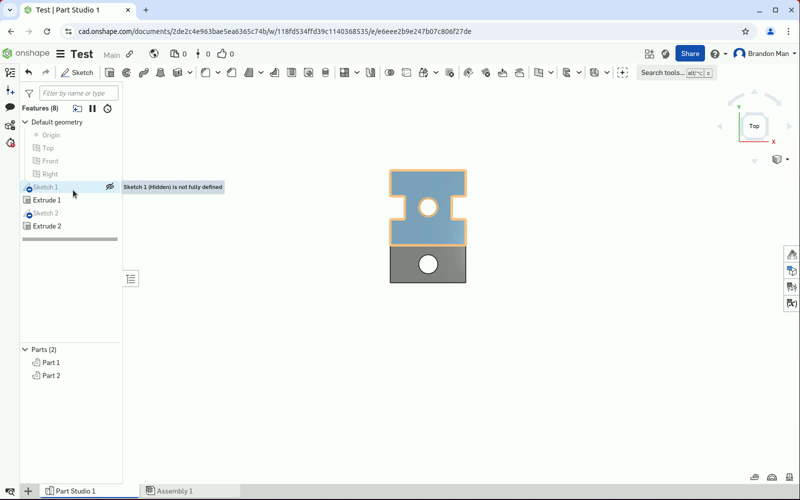
click(73, 189)
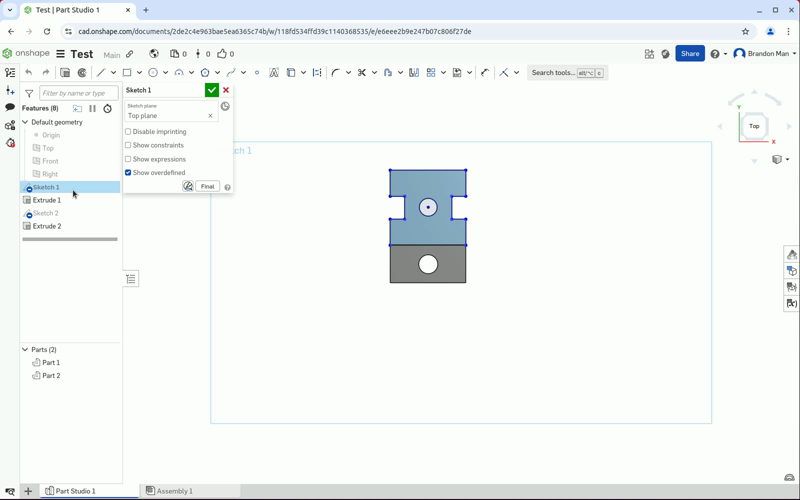
mouse_move(229, 92)
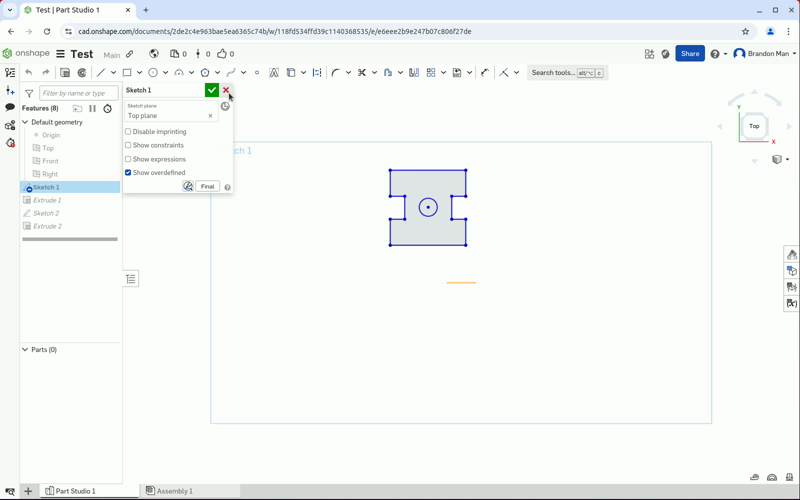
click(229, 92)
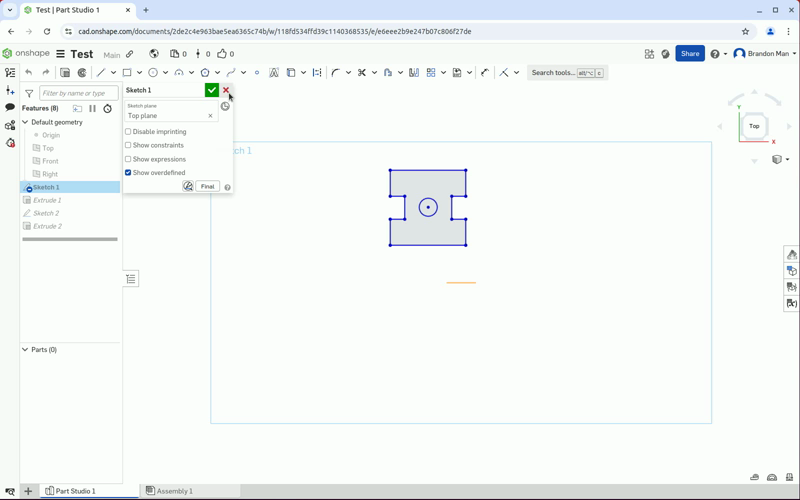
key(shift+s)
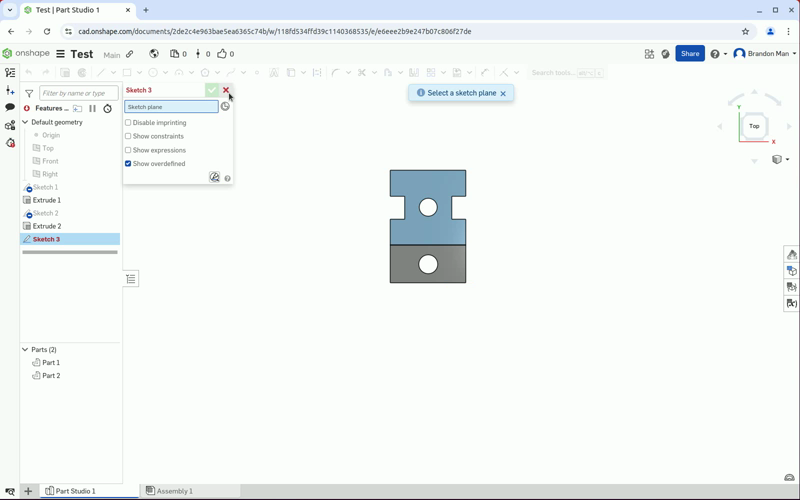
mouse_move(73, 150)
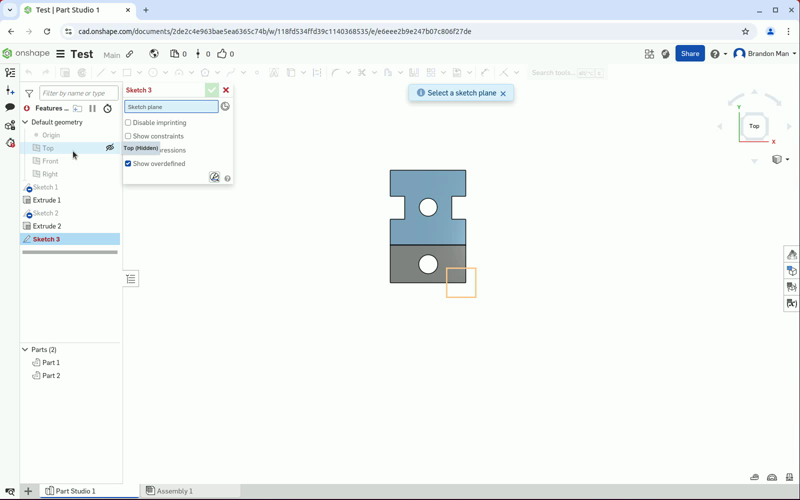
click(73, 150)
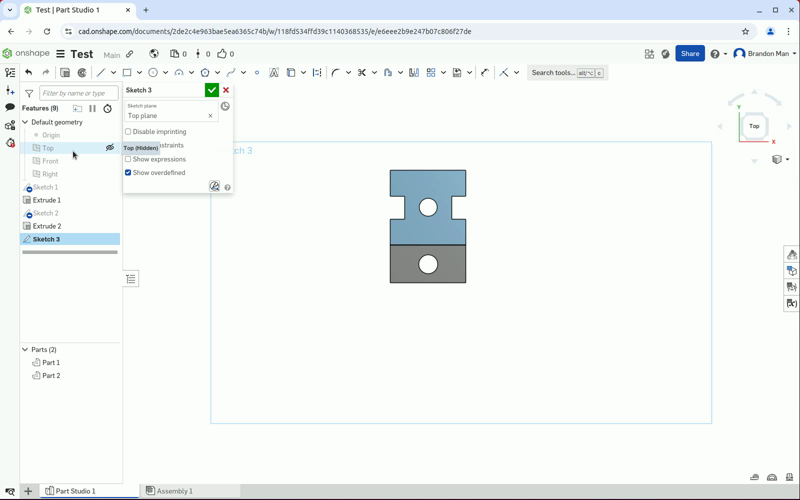
mouse_move(73, 352)
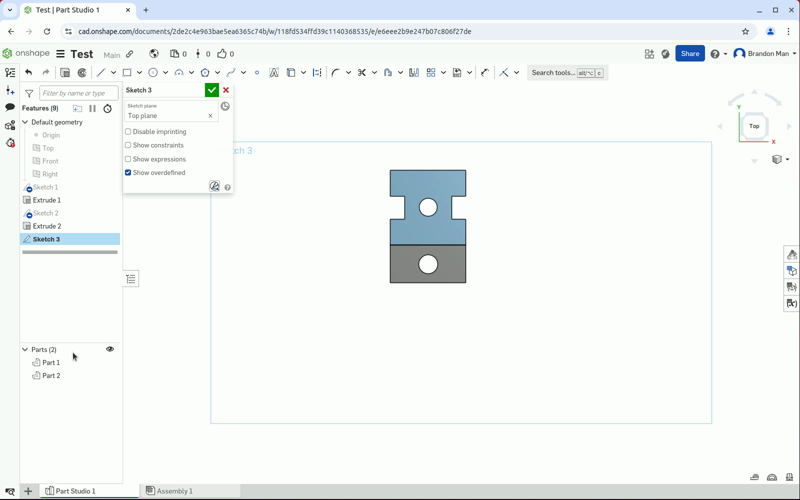
key(y)
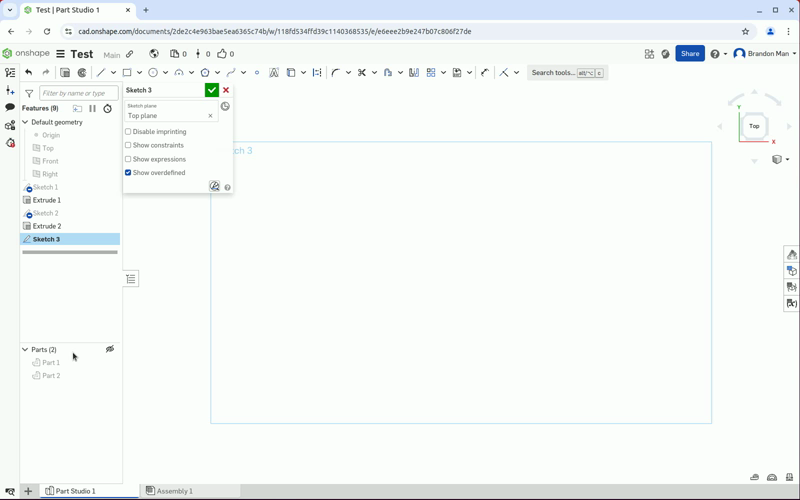
key(l)
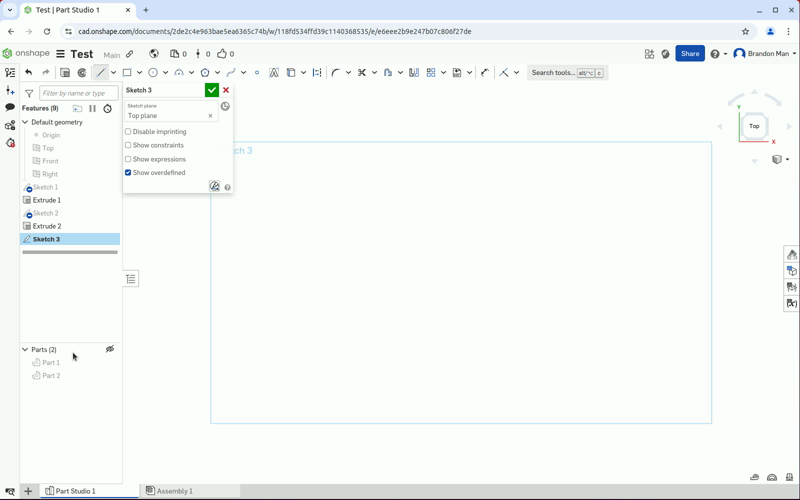
key_down(shift)
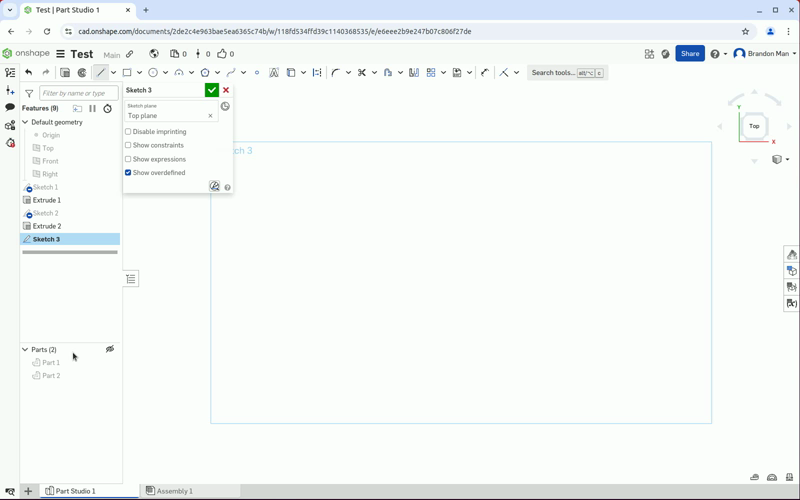
mouse_move(390, 218)
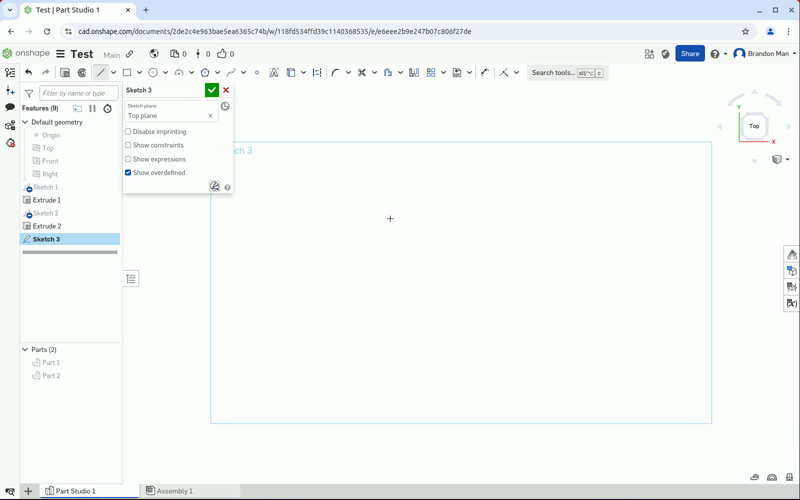
click(390, 218)
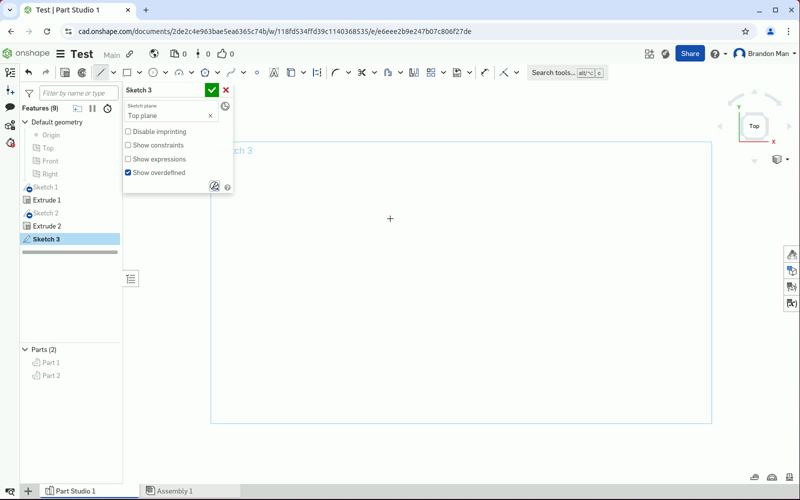
key_up(shift)
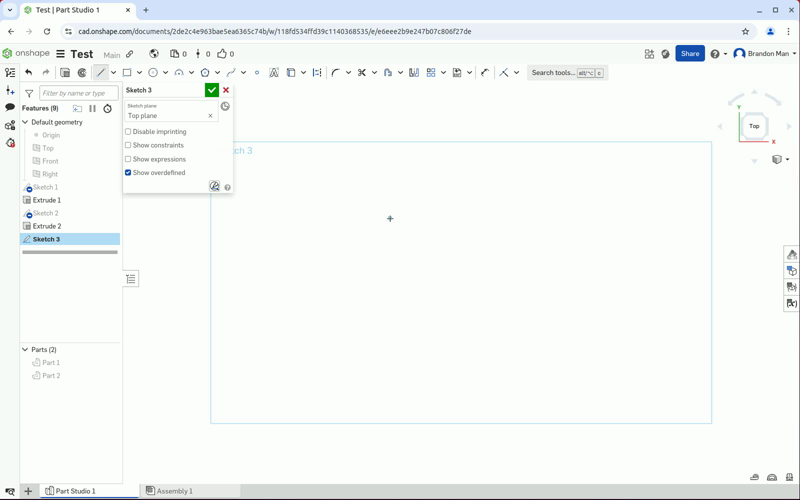
key_down(shift)
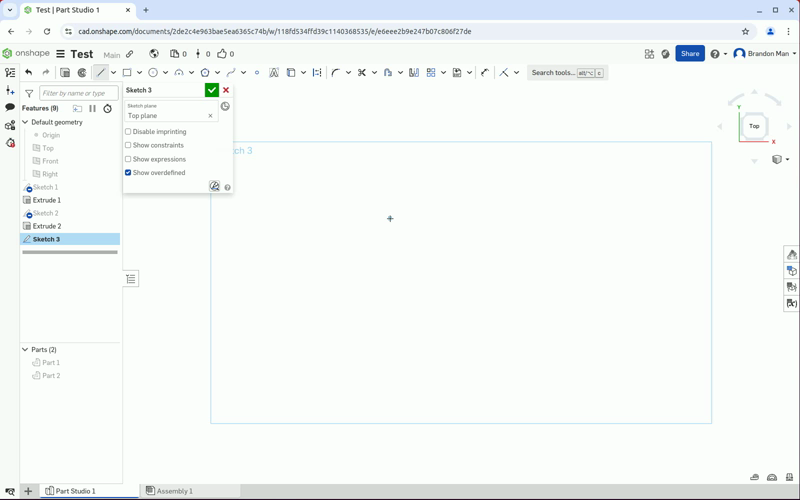
mouse_move(420, 218)
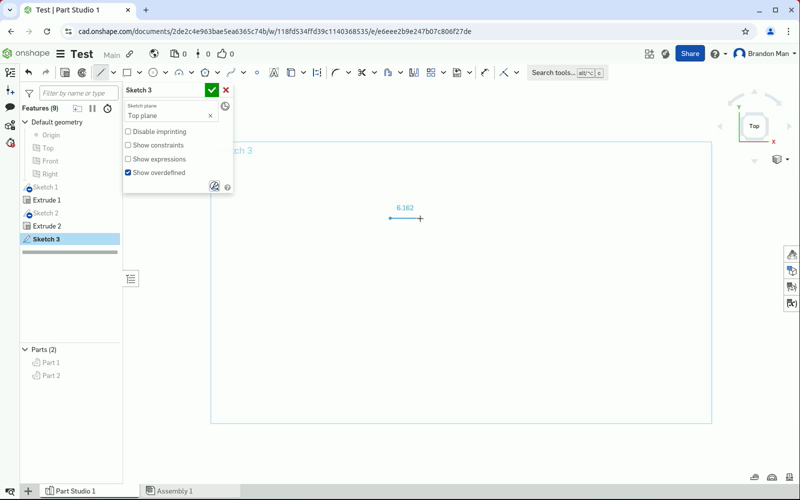
mouse_move(404, 218)
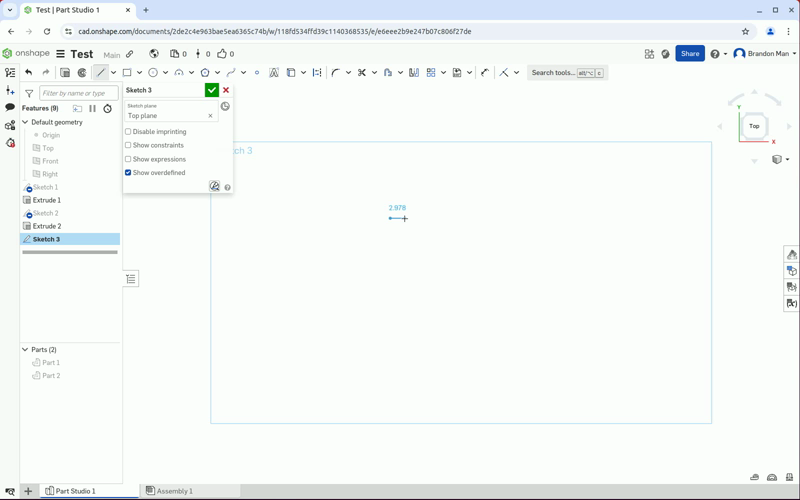
click(404, 218)
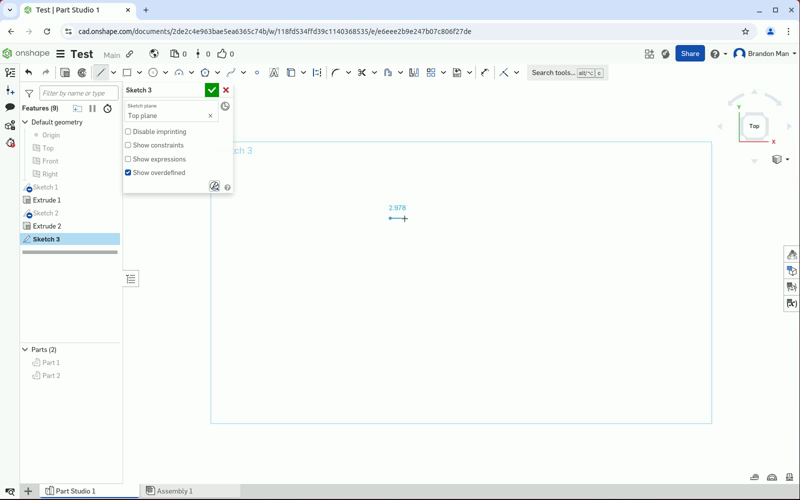
key_up(shift)
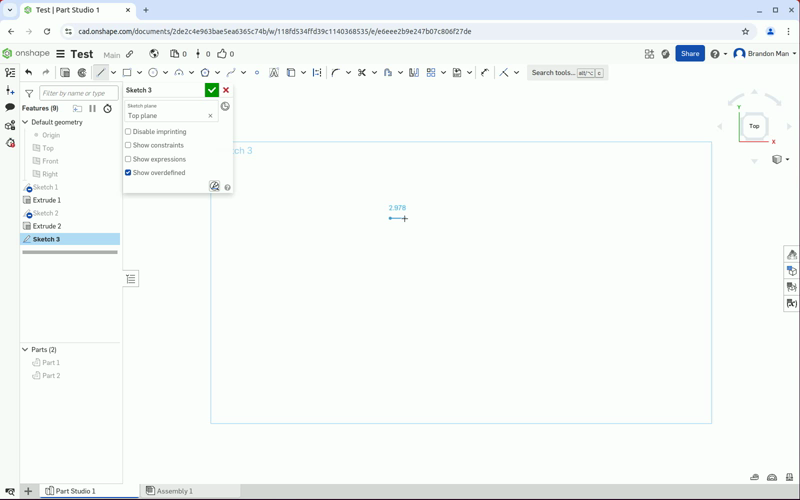
key_down(shift)
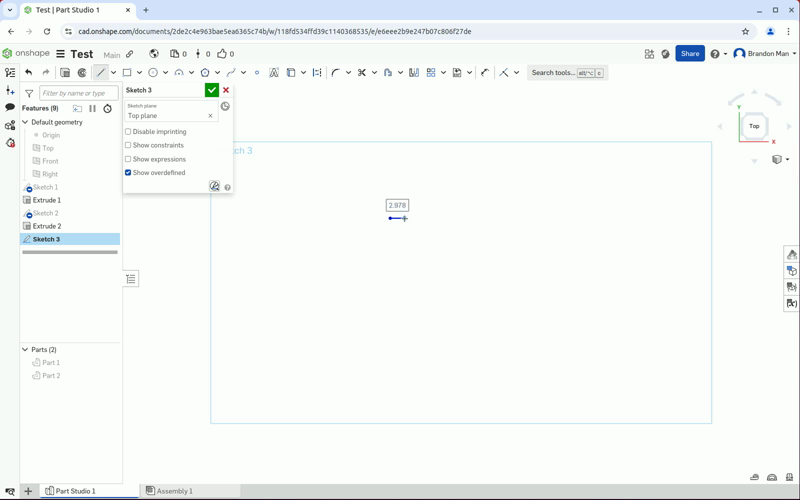
mouse_move(434, 218)
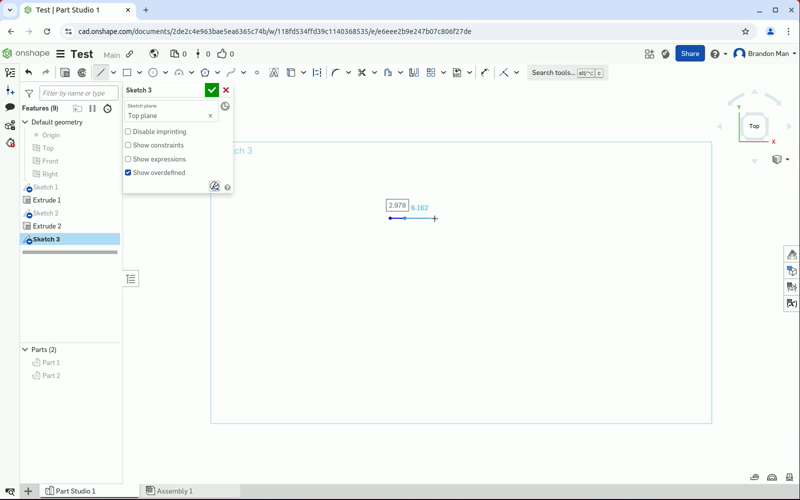
mouse_move(404, 195)
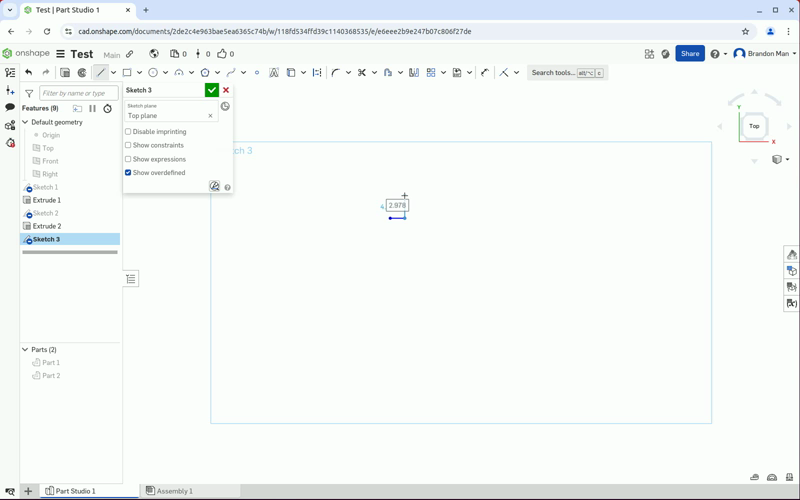
click(404, 195)
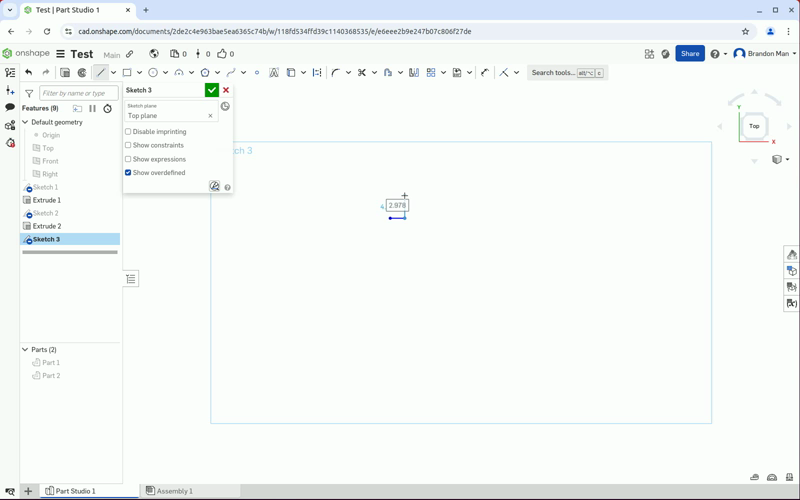
key_up(shift)
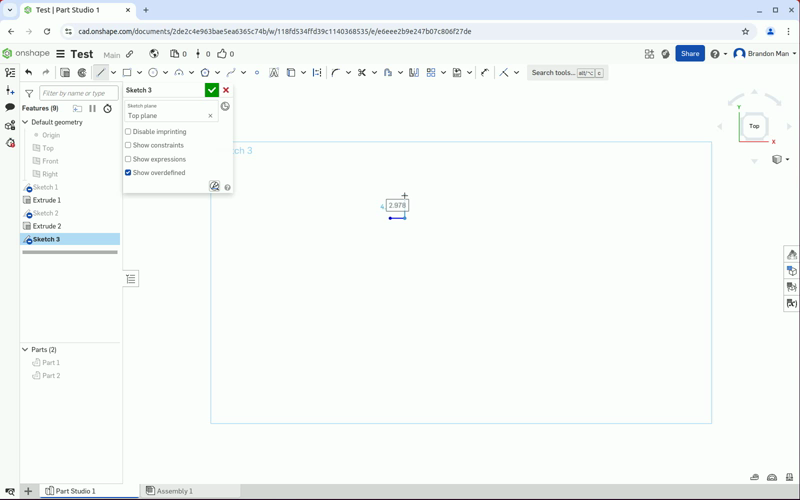
key_down(shift)
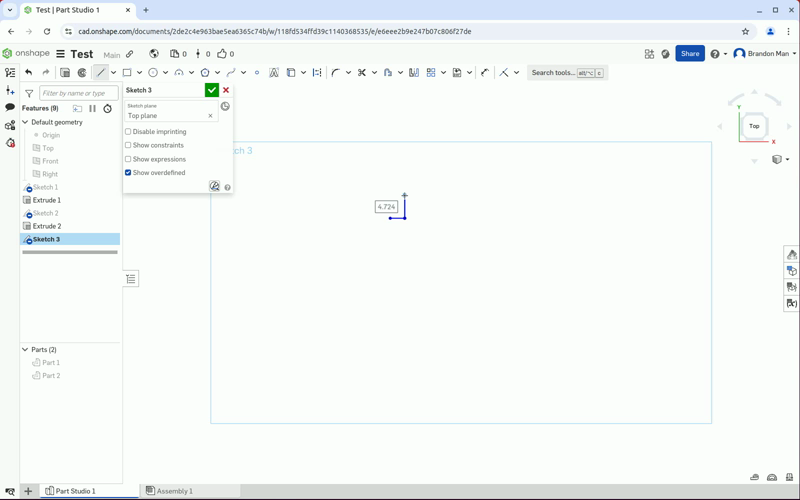
mouse_move(434, 195)
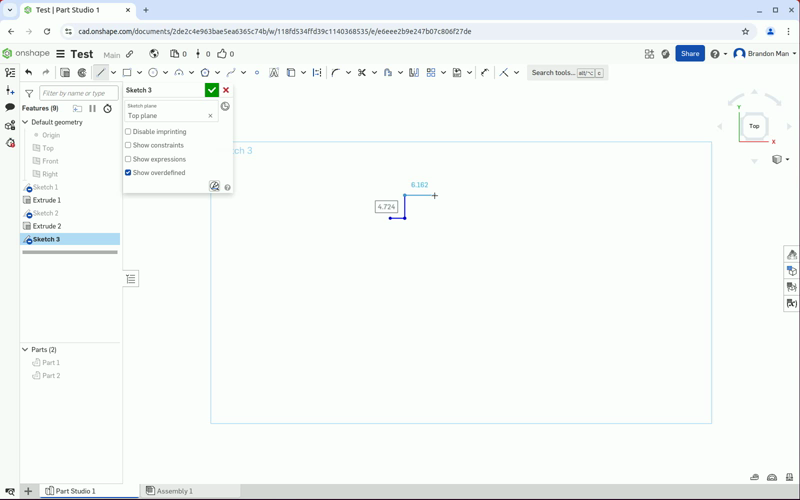
mouse_move(390, 195)
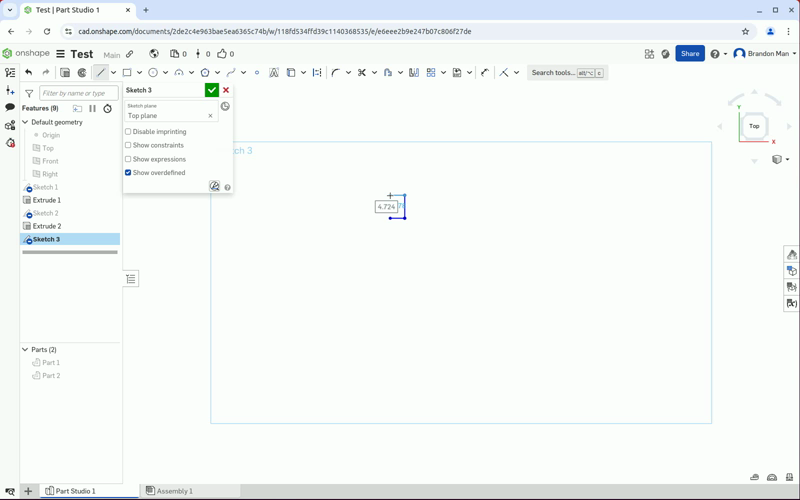
click(390, 195)
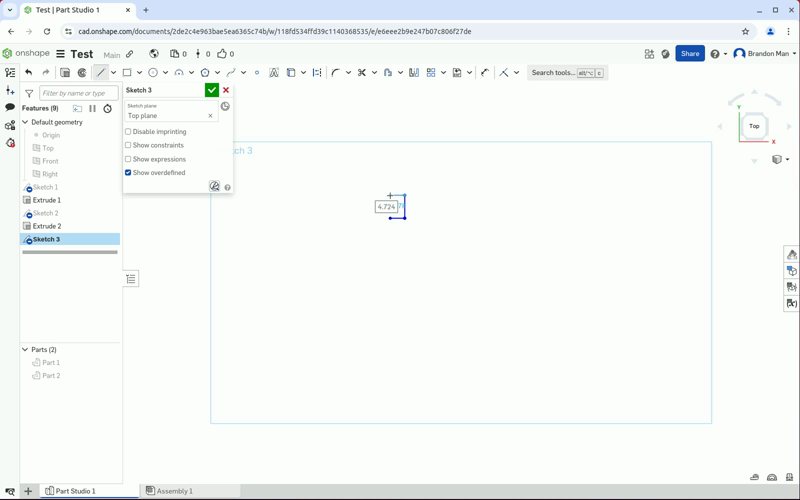
key_up(shift)
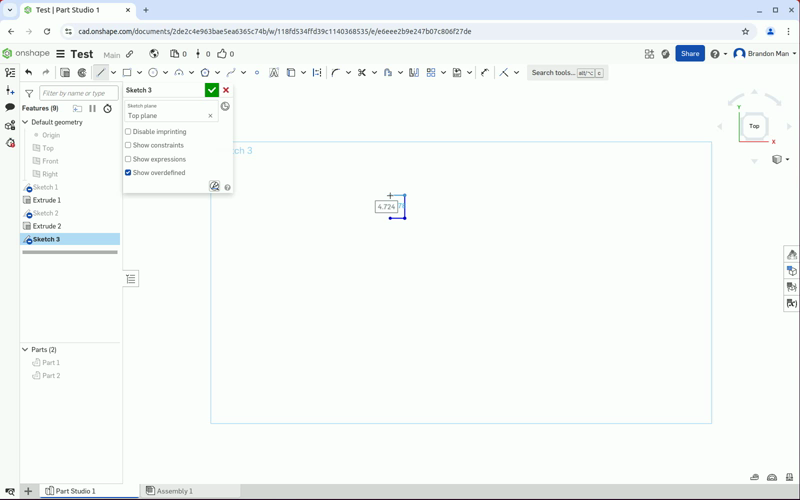
mouse_move(420, 195)
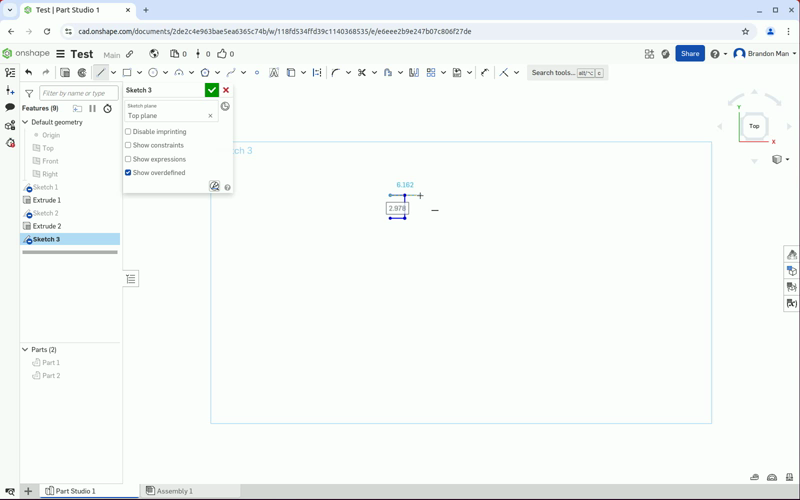
key_down(shift)
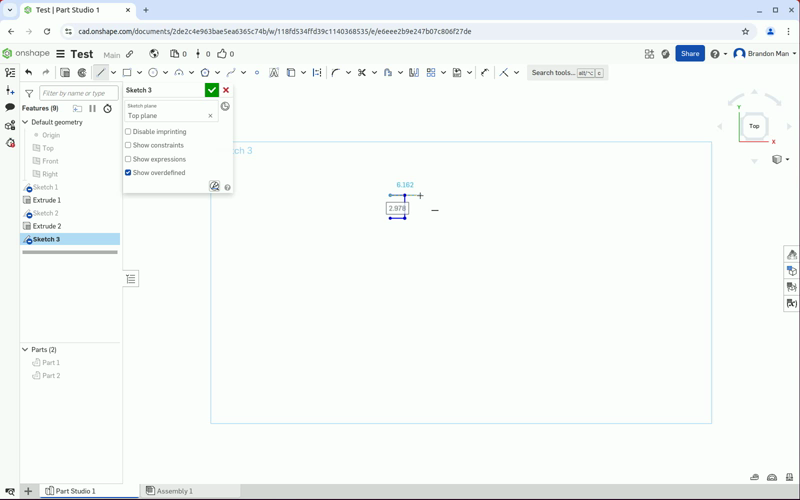
mouse_move(390, 218)
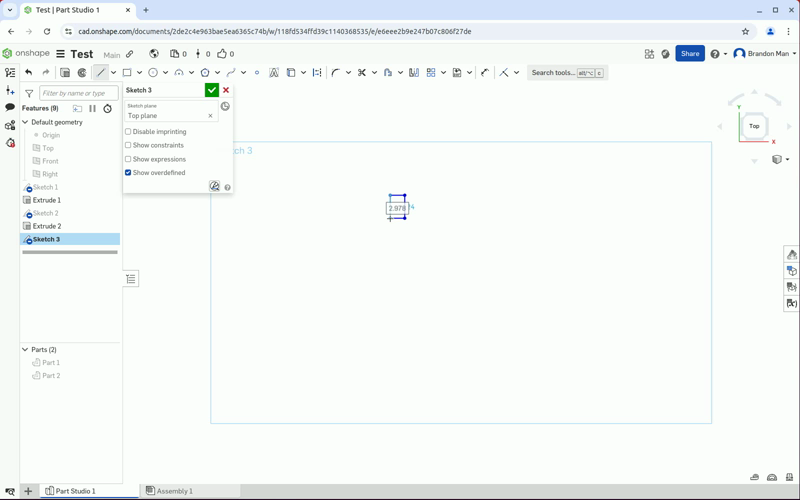
key_up(shift)
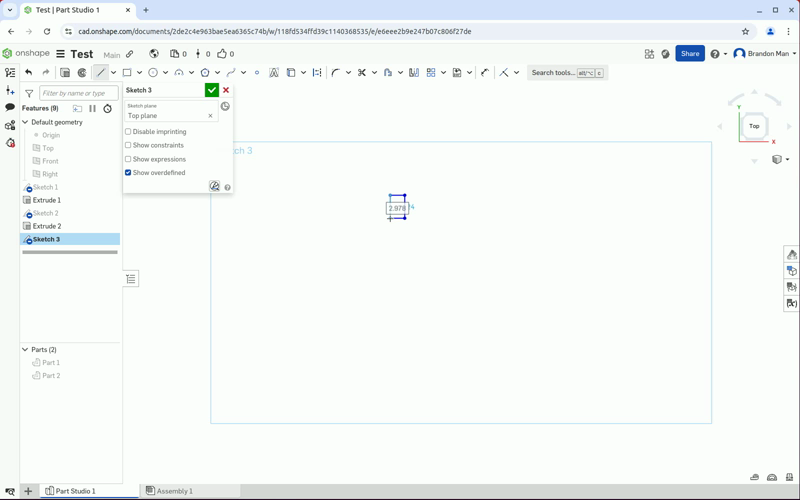
click(390, 218)
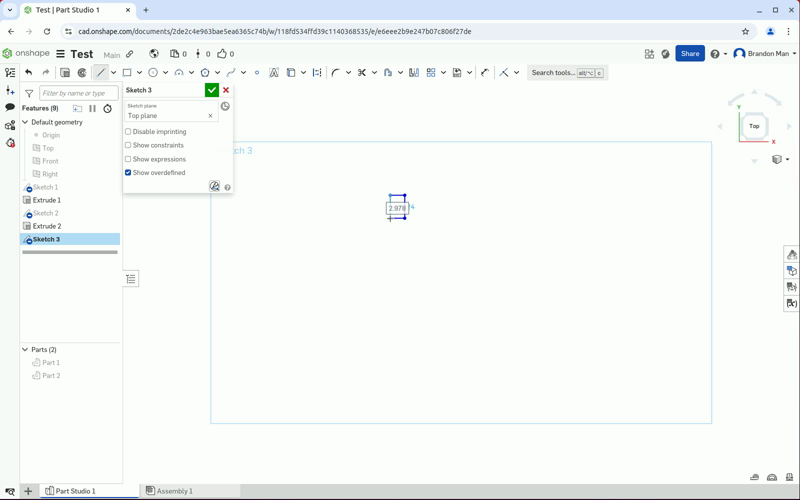
key(esc)
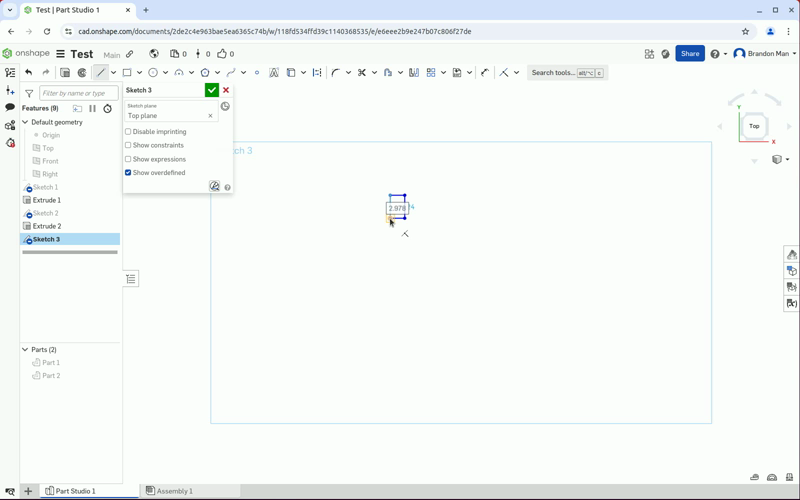
mouse_move(400, 216)
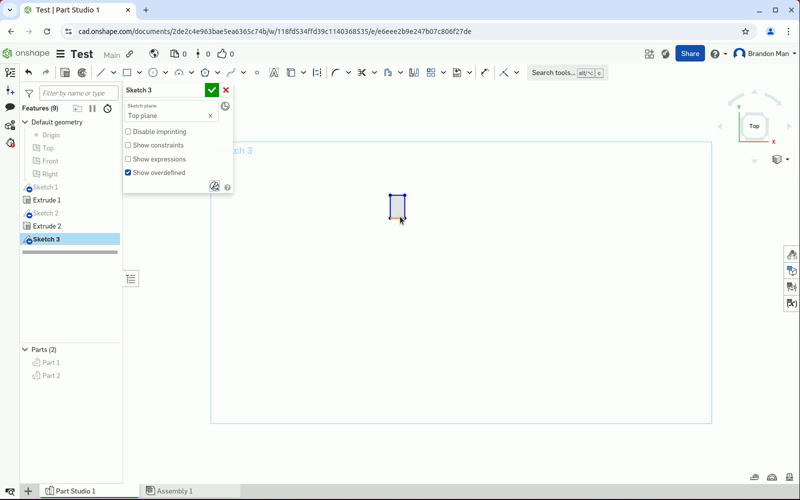
scroll(6)
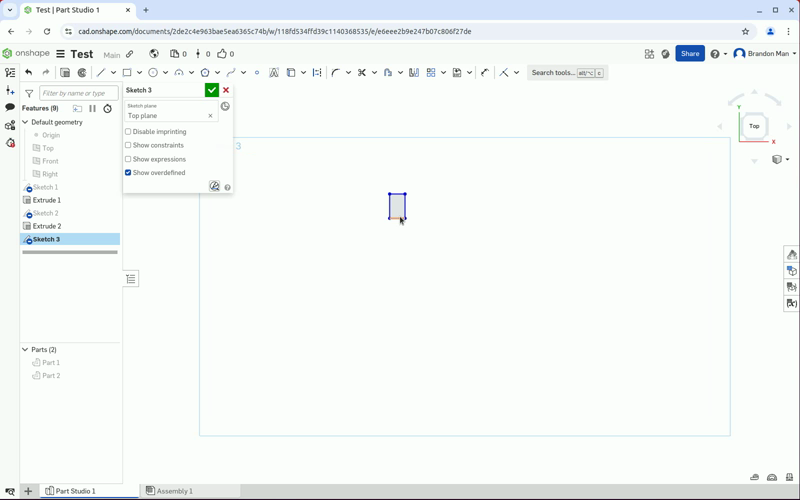
scroll(6)
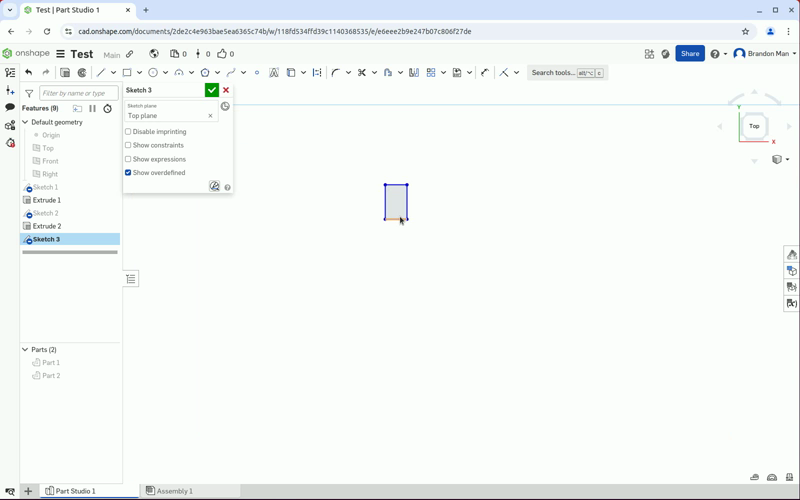
scroll(6)
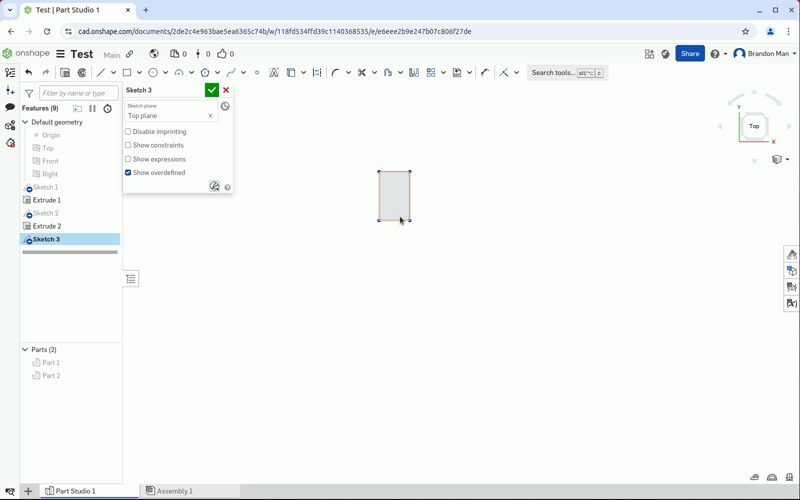
scroll(6)
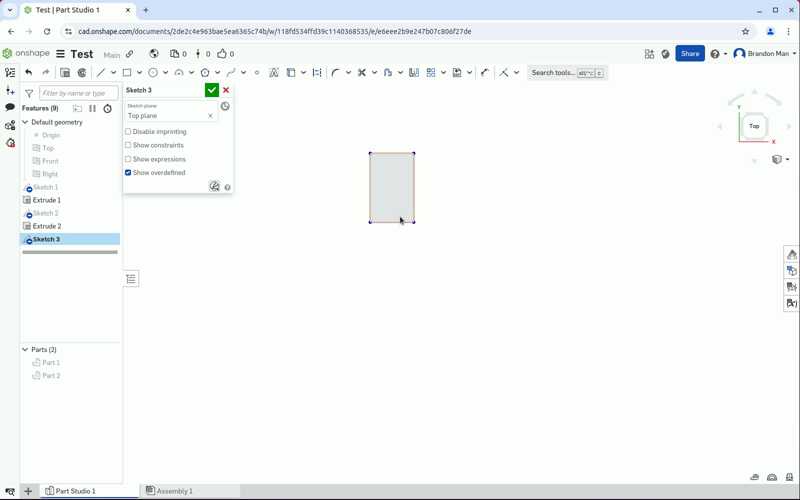
scroll(6)
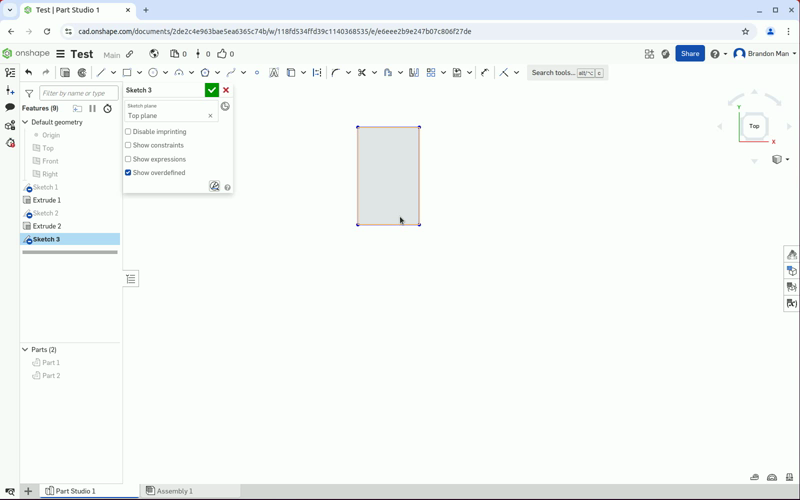
scroll(6)
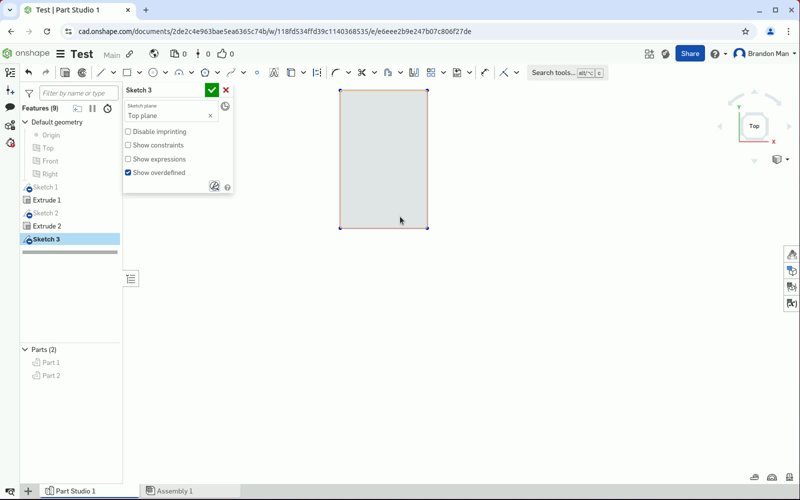
scroll(6)
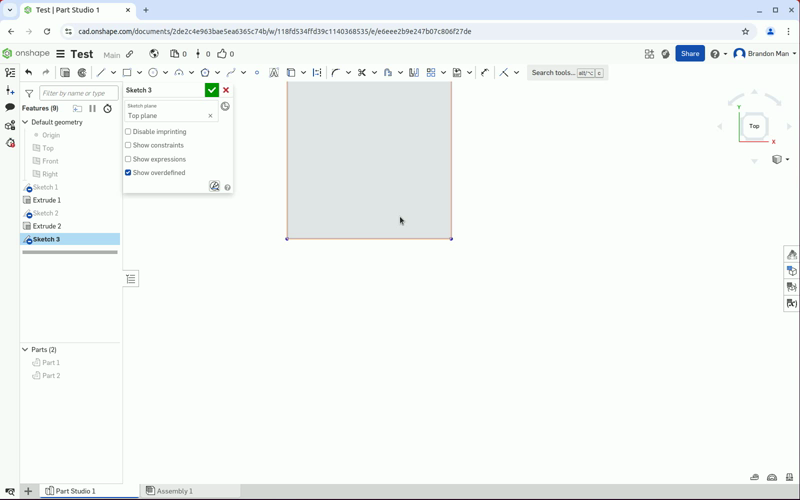
click(400, 216)
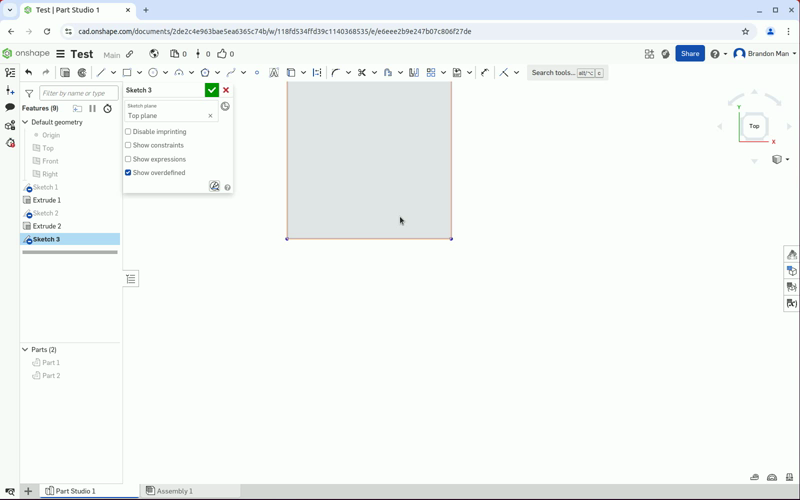
scroll(-6)
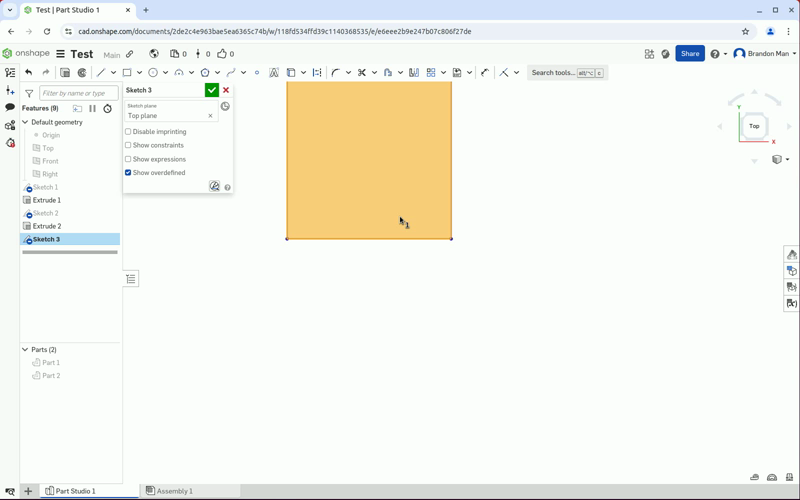
scroll(-6)
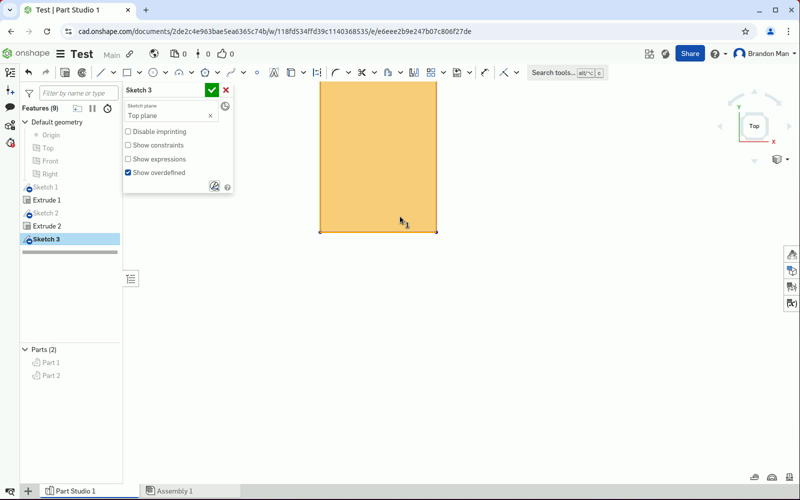
scroll(-6)
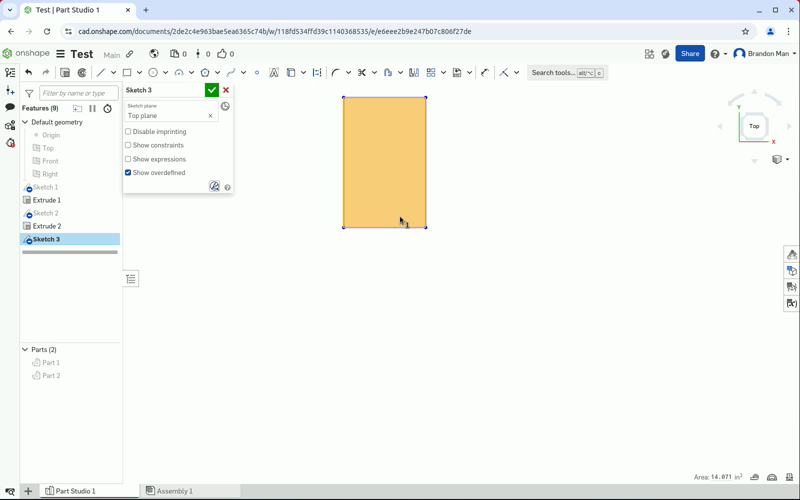
scroll(-6)
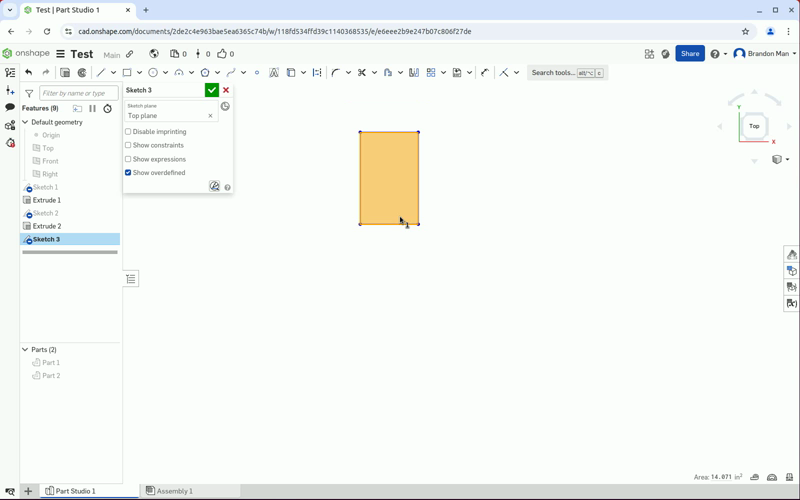
scroll(-6)
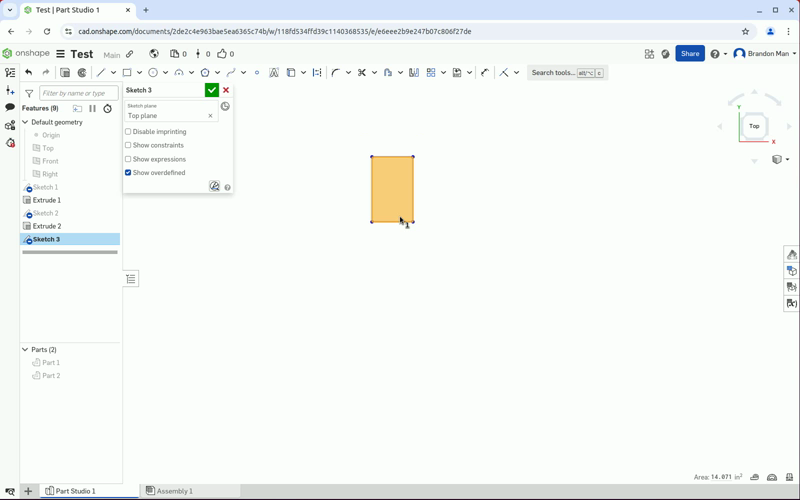
scroll(-6)
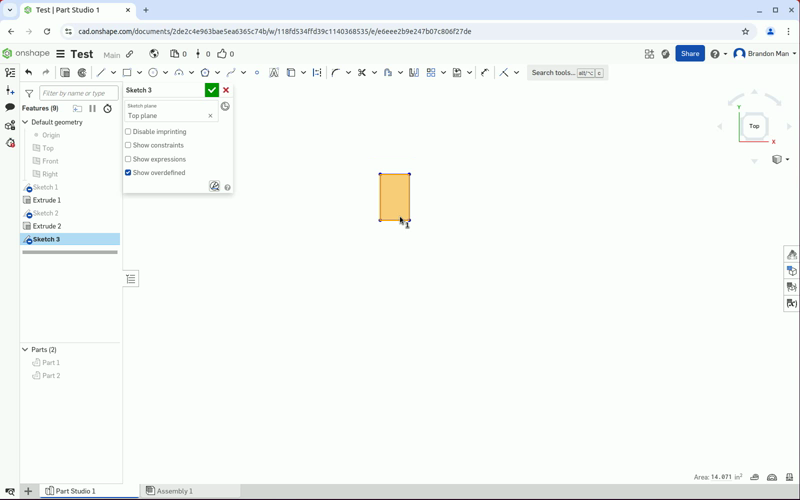
scroll(-6)
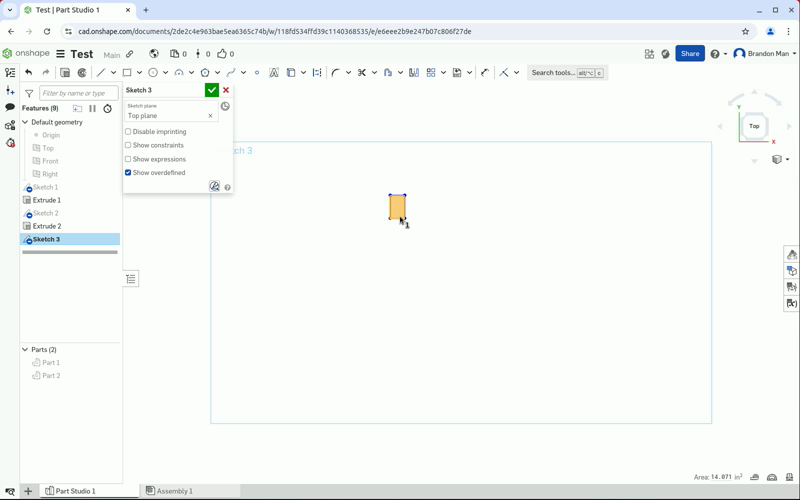
mouse_move(73, 352)
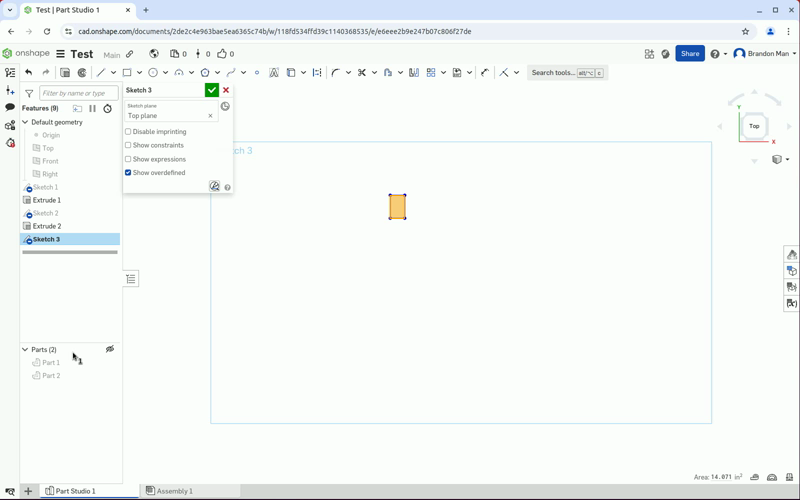
key(shift+y)
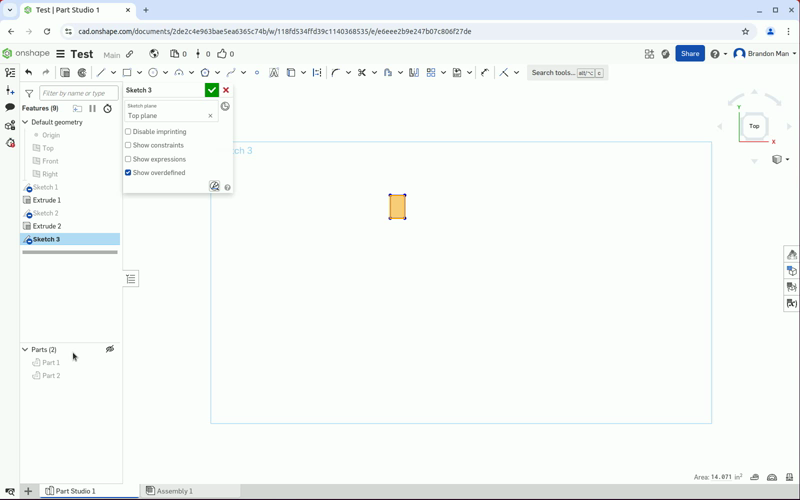
key(shift+e)
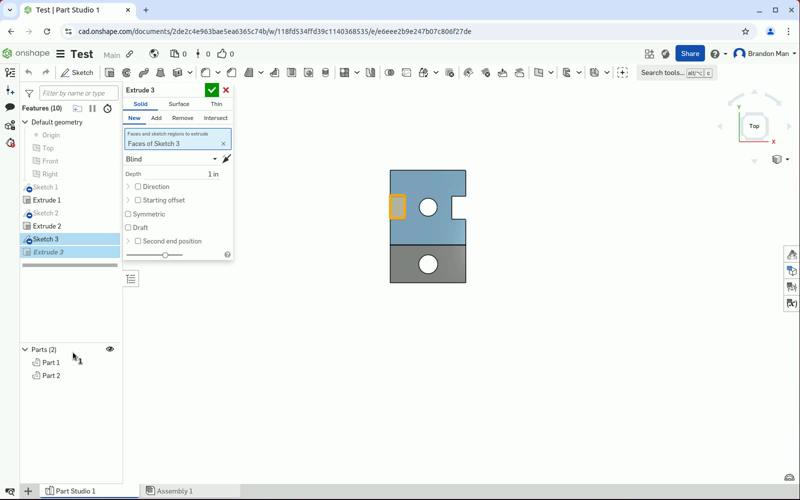
mouse_move(143, 106)
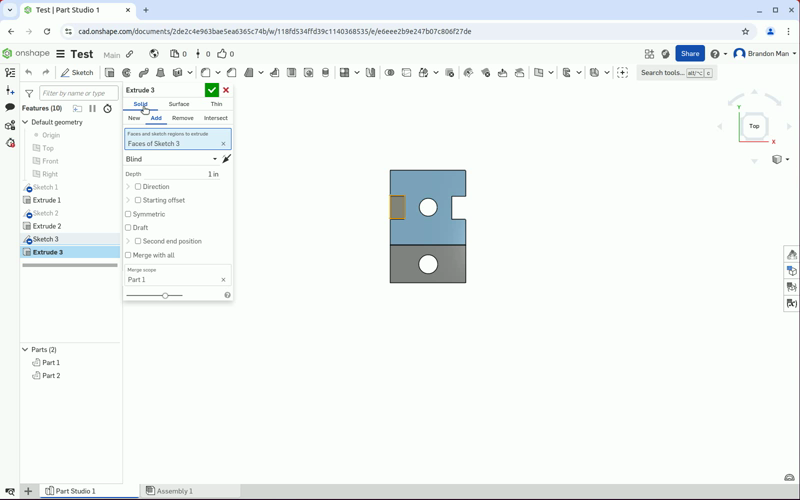
click(143, 106)
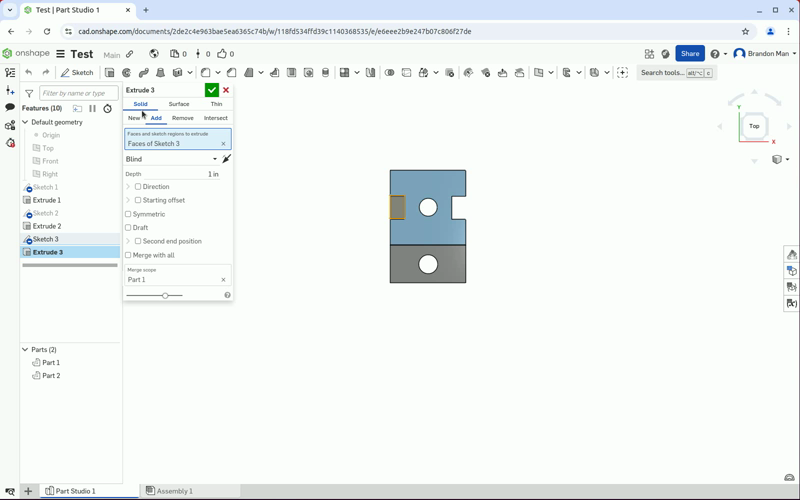
mouse_move(137, 120)
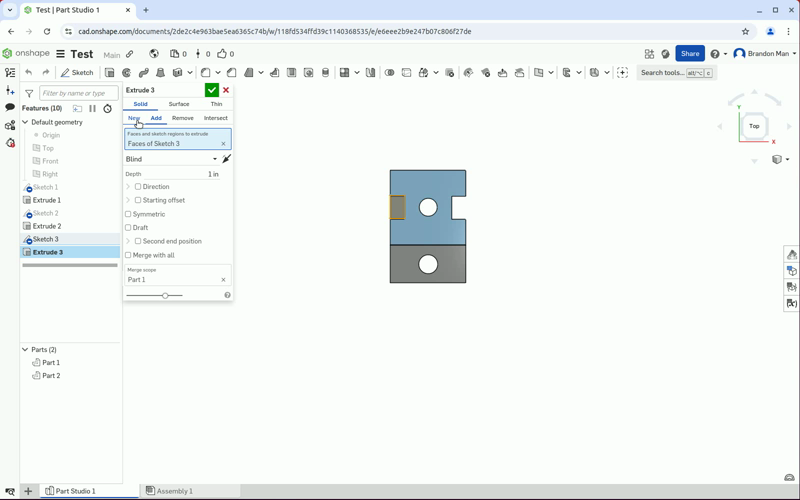
click(137, 120)
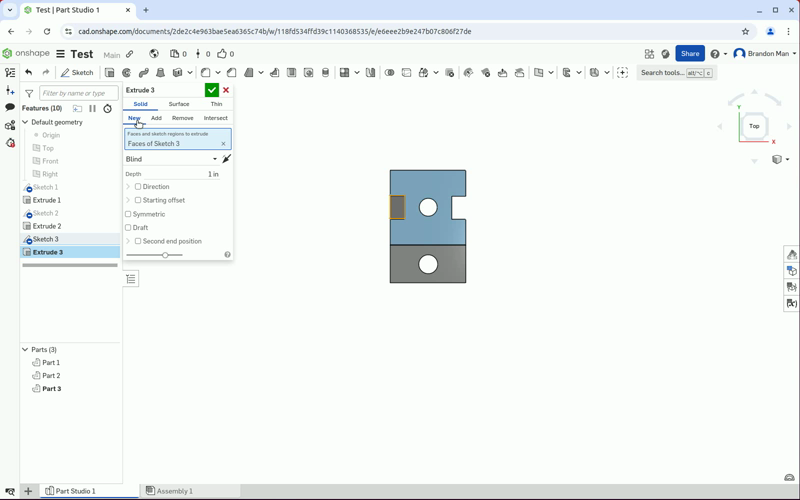
key(tab, 4)
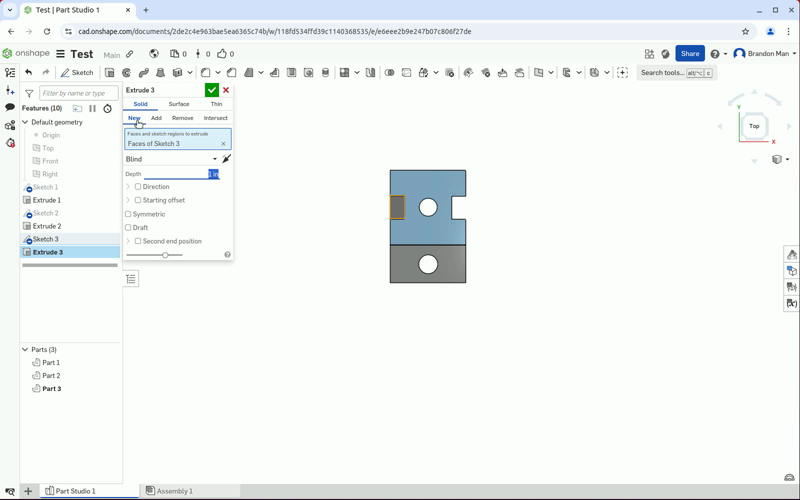
text(7.703)
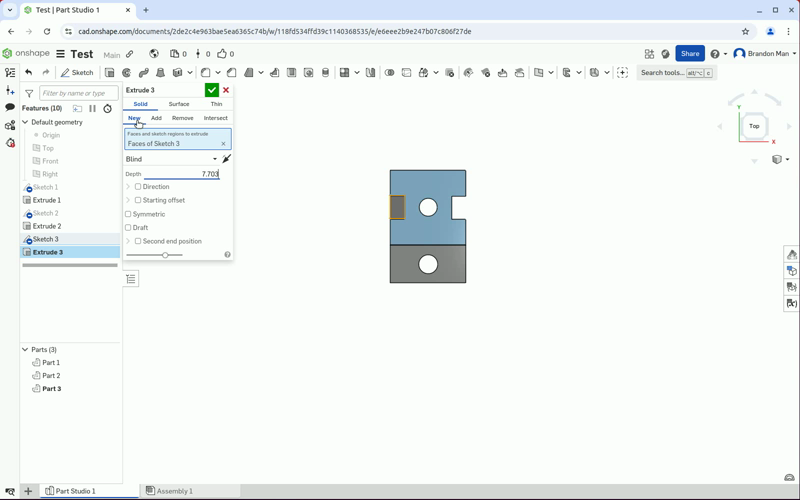
key(enter)
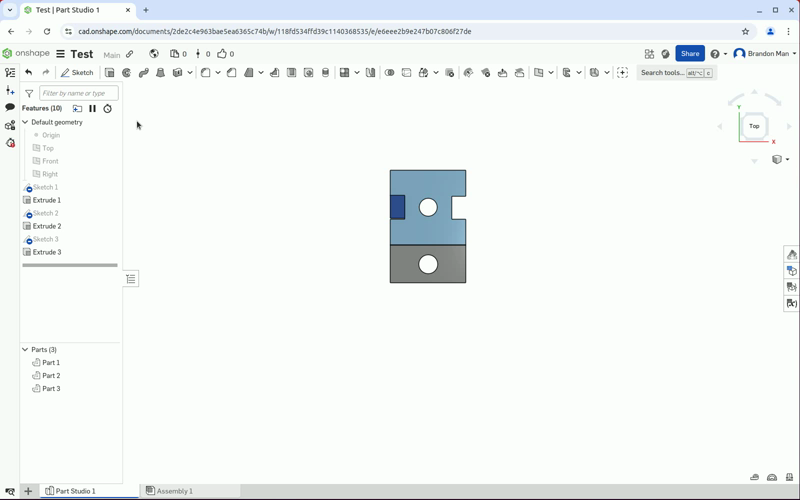
key(shift+h)
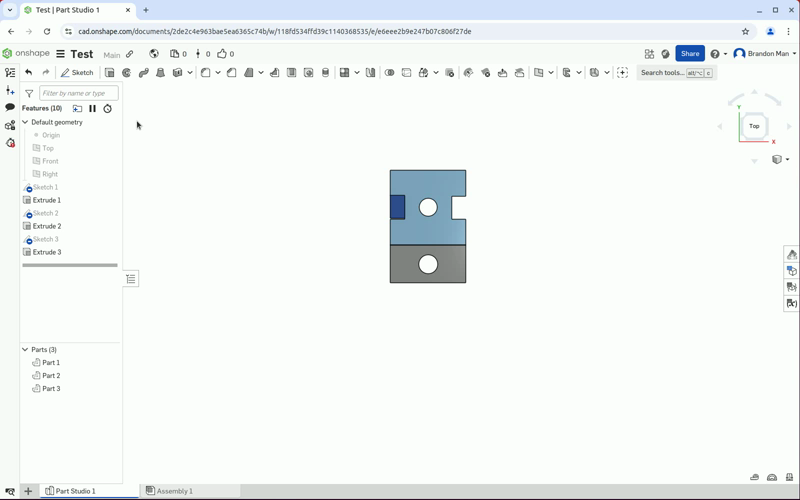
key(shift+h)
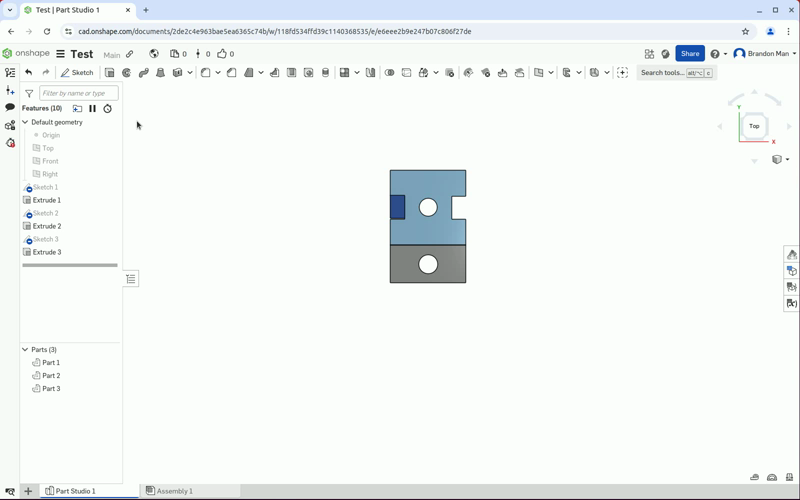
mouse_move(73, 189)
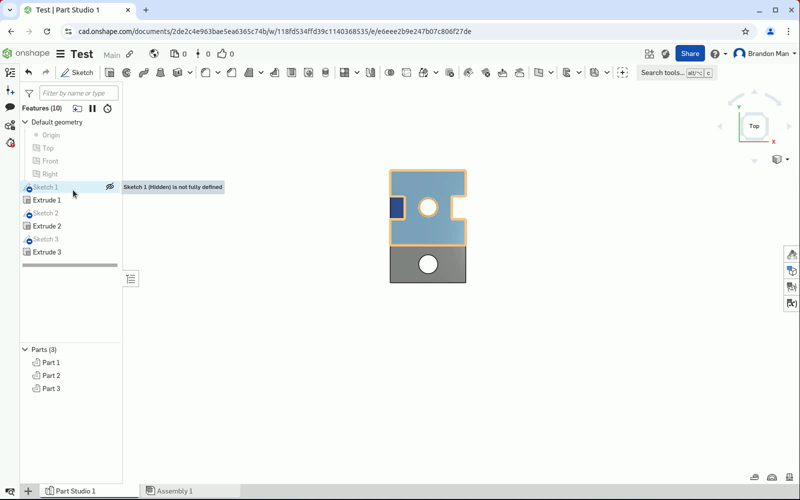
click(73, 189)
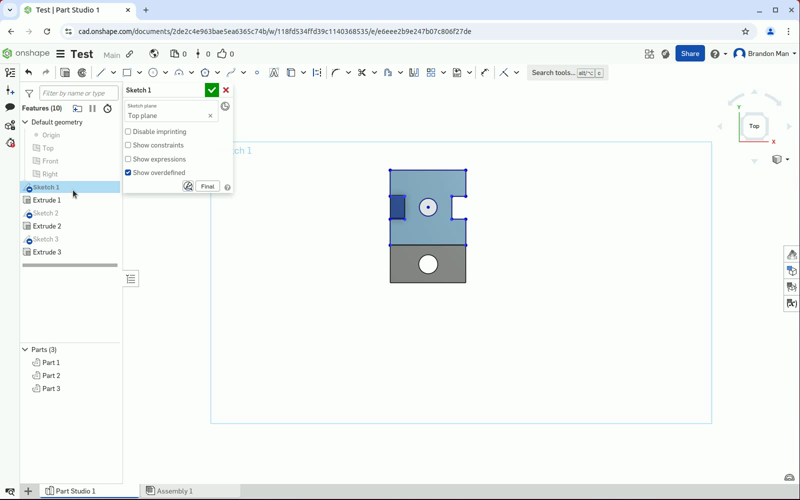
mouse_move(229, 92)
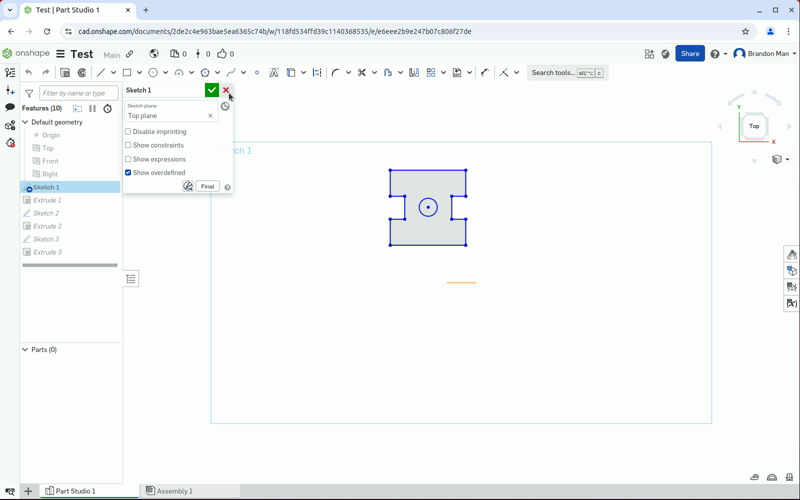
click(229, 92)
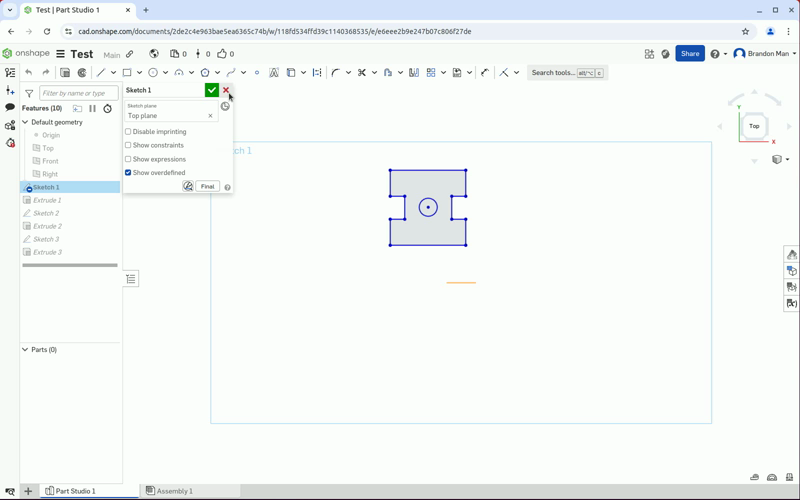
key(shift+s)
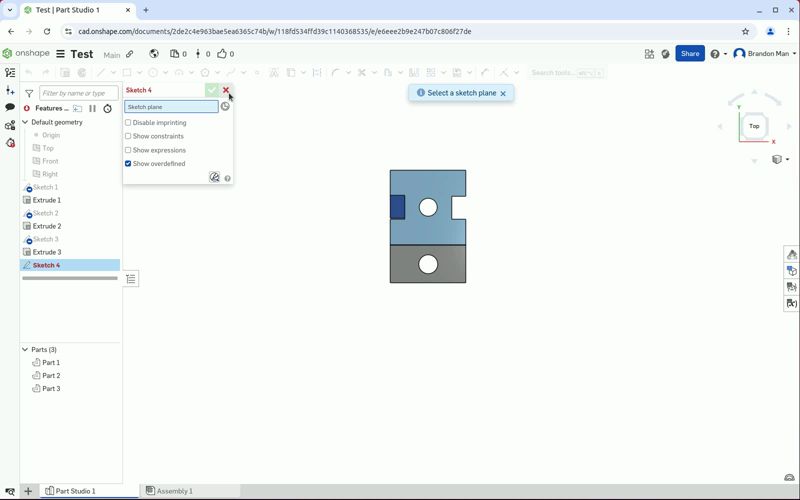
mouse_move(73, 150)
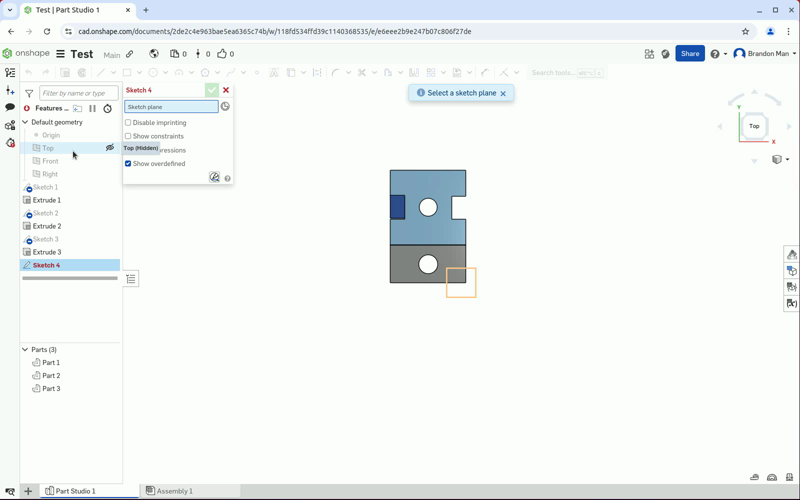
click(73, 150)
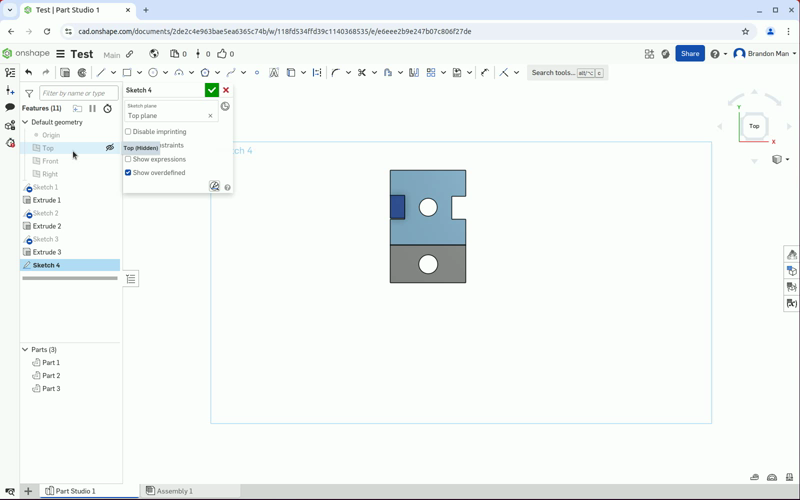
mouse_move(73, 352)
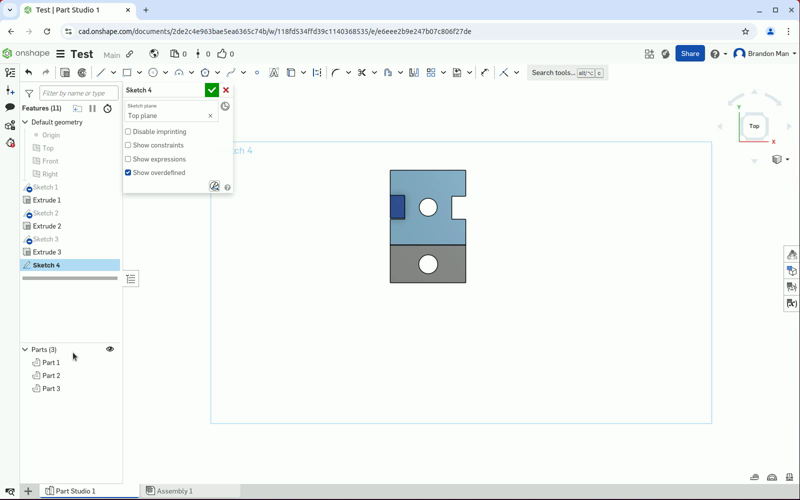
key(y)
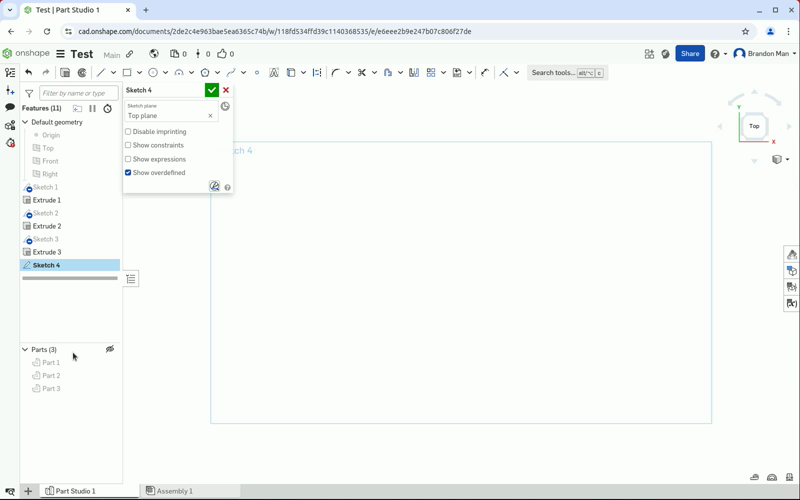
key(l)
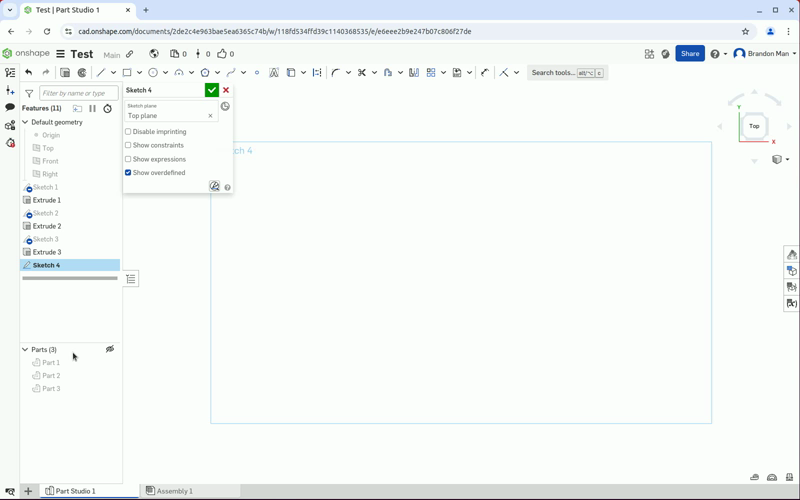
key_down(shift)
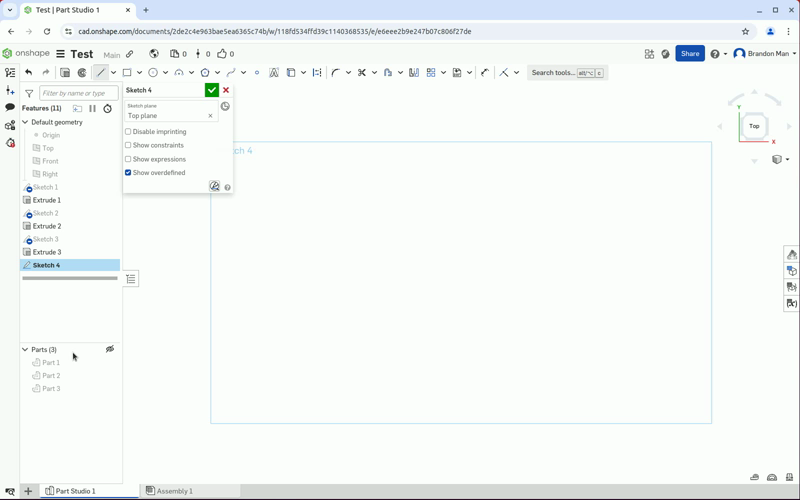
mouse_move(451, 218)
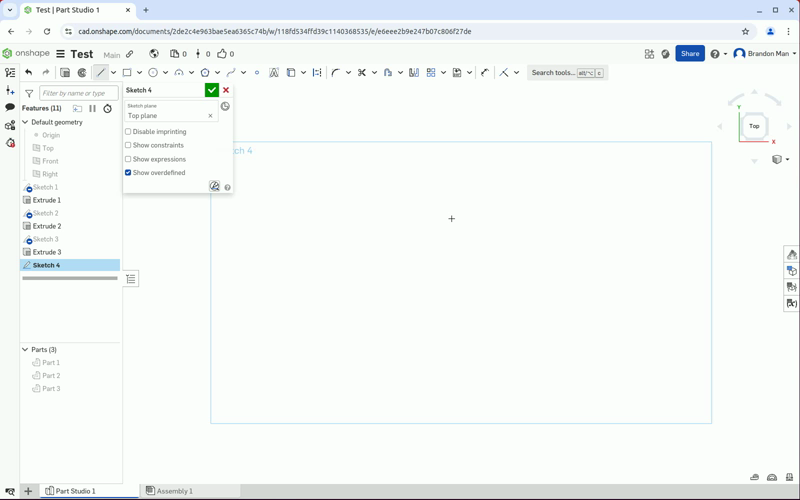
click(451, 218)
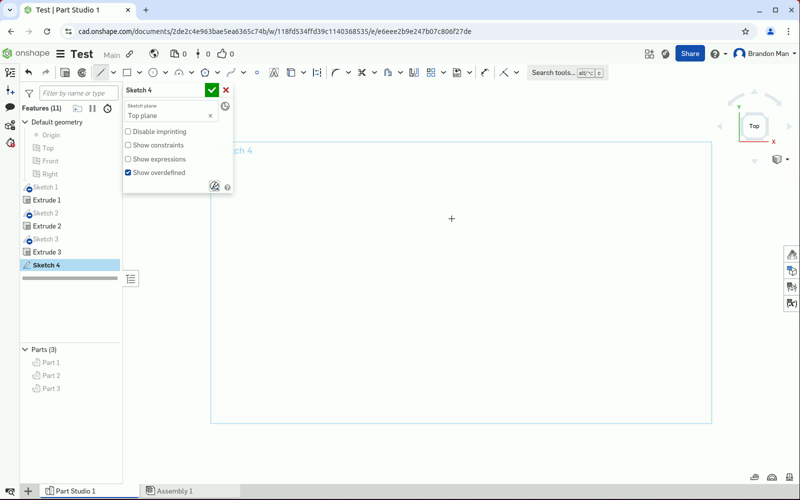
key_up(shift)
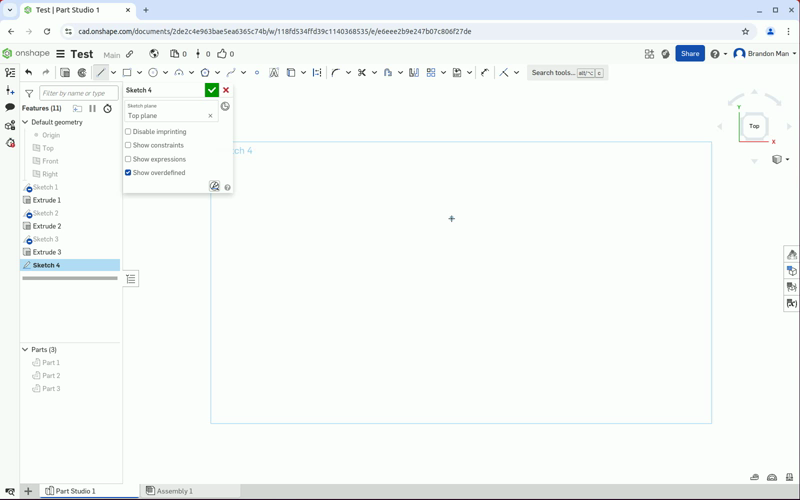
key_down(shift)
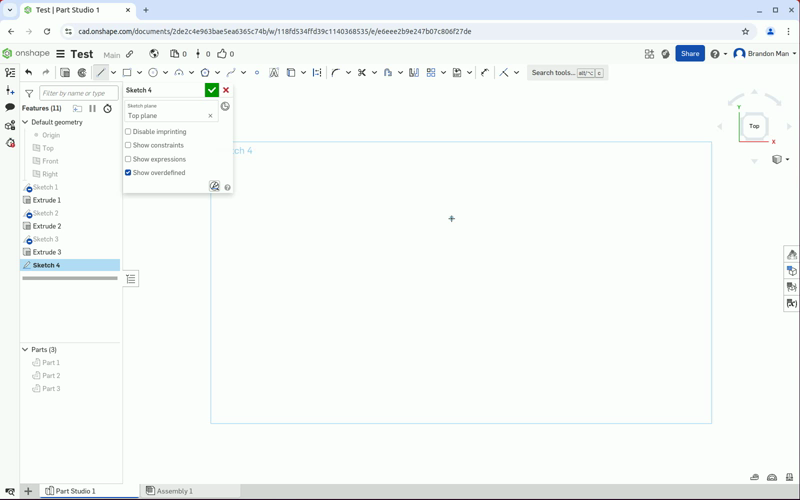
mouse_move(481, 218)
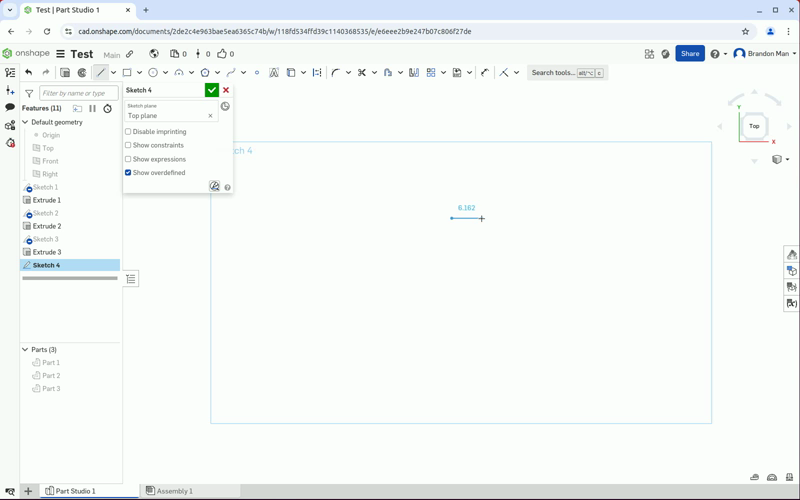
mouse_move(466, 218)
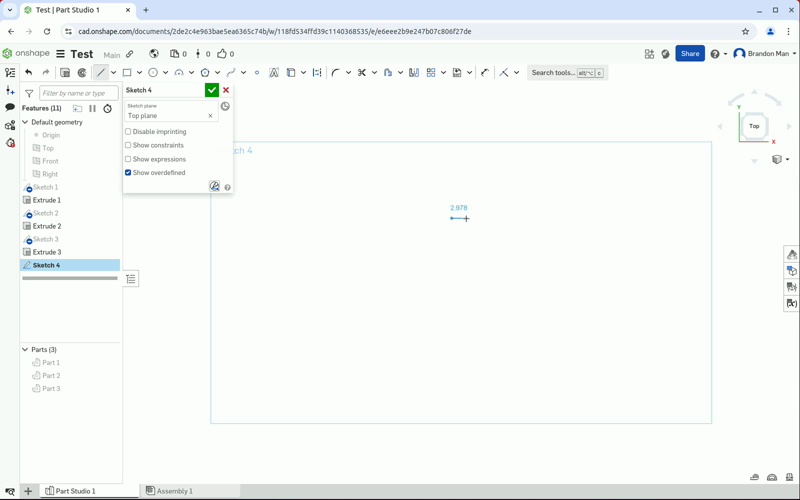
click(466, 218)
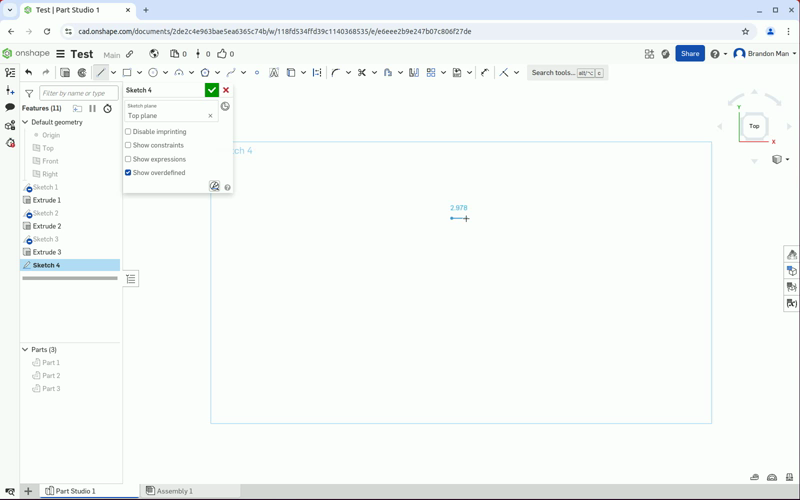
key_up(shift)
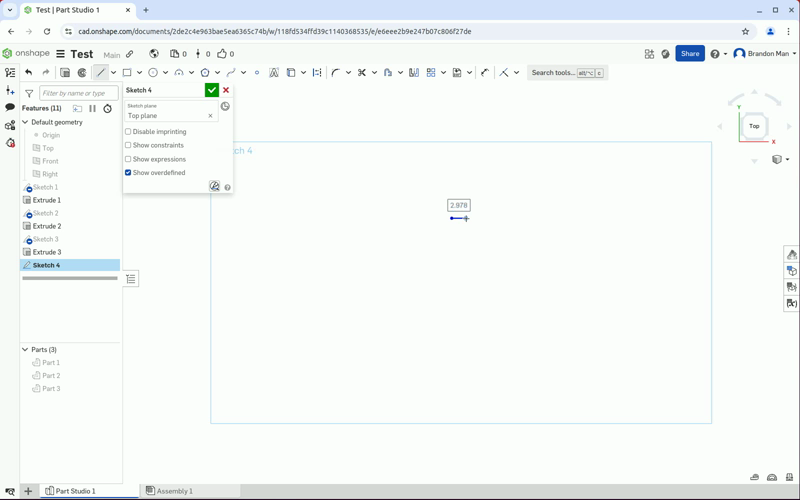
key_down(shift)
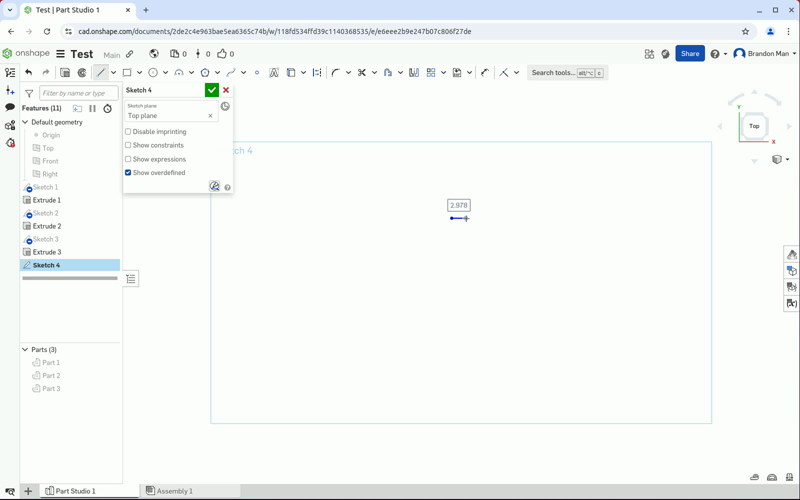
mouse_move(496, 218)
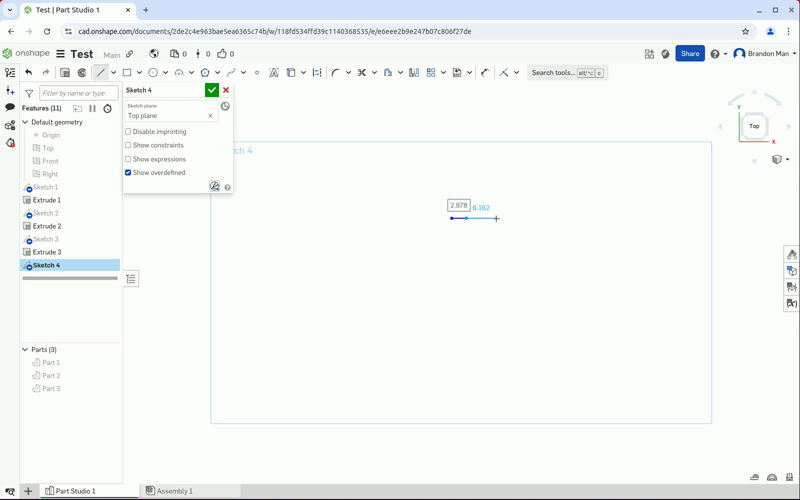
mouse_move(466, 195)
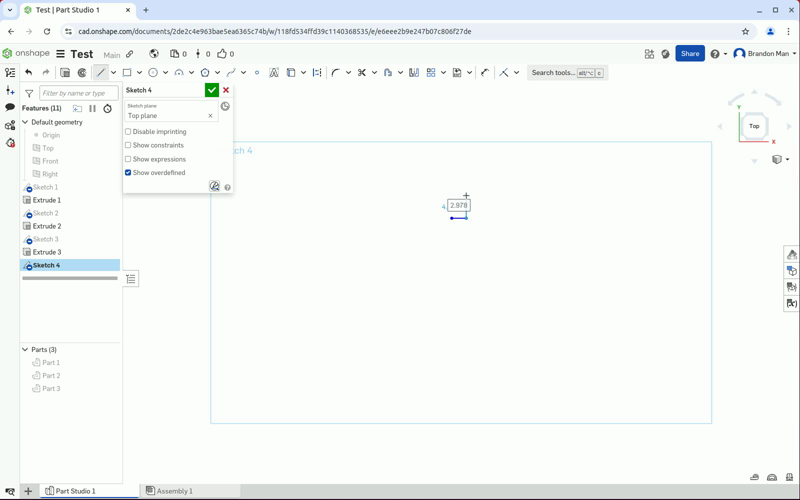
click(466, 195)
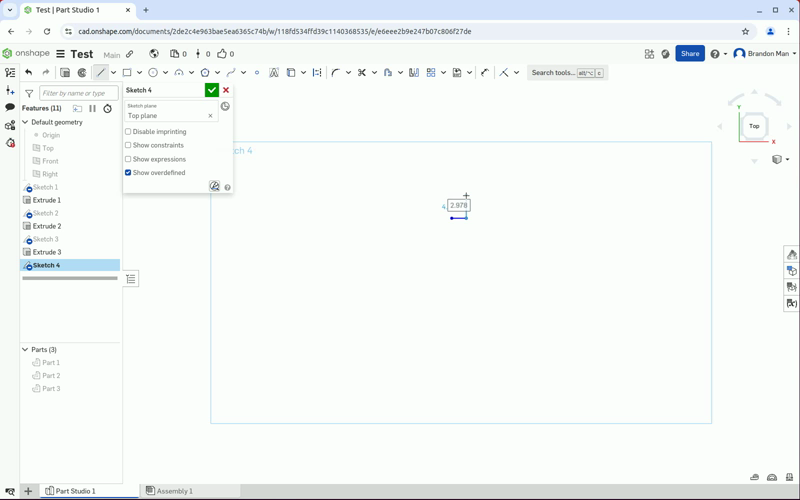
key_up(shift)
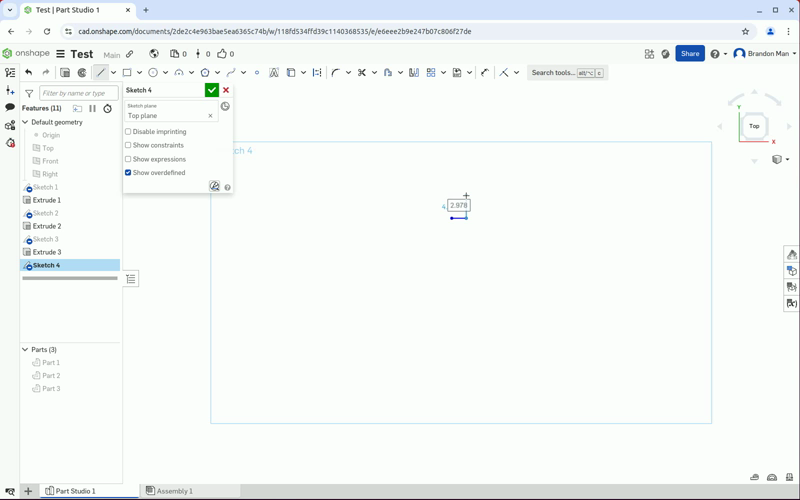
key_down(shift)
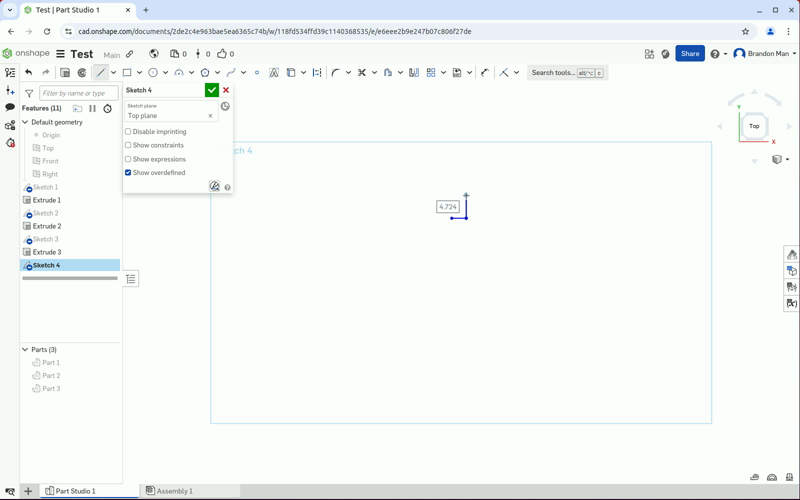
mouse_move(496, 195)
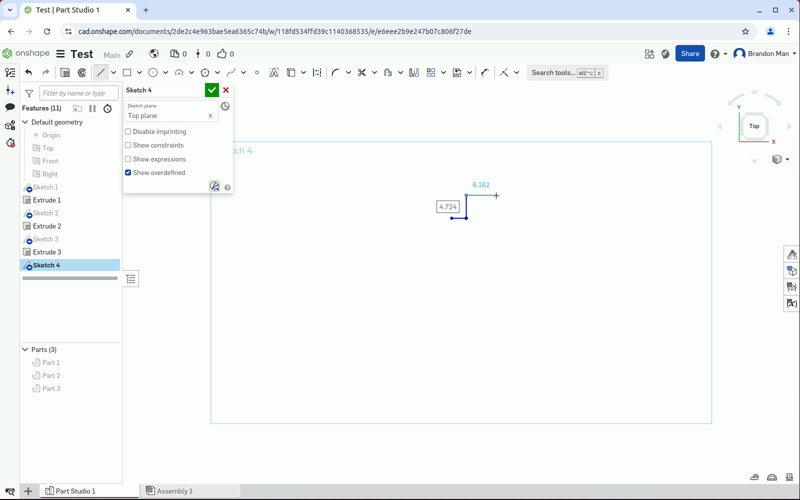
mouse_move(451, 195)
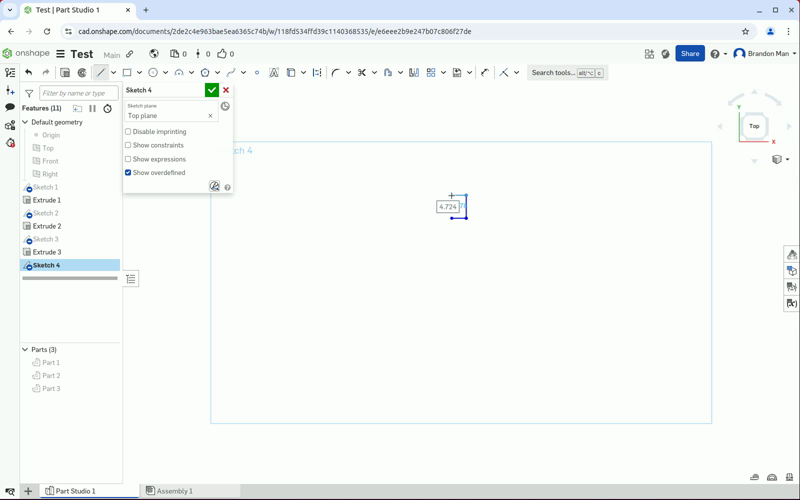
click(451, 195)
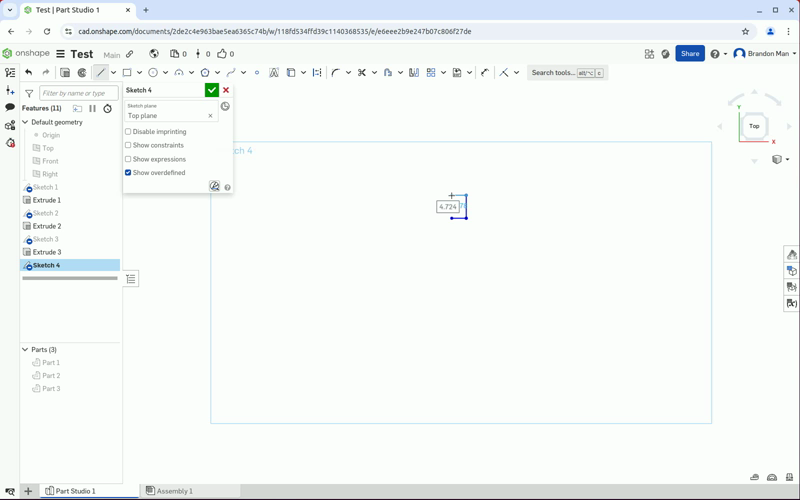
key_up(shift)
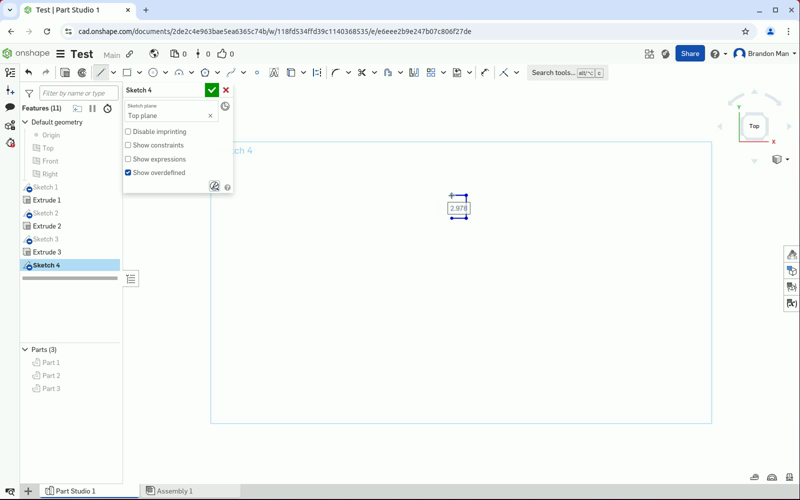
mouse_move(481, 195)
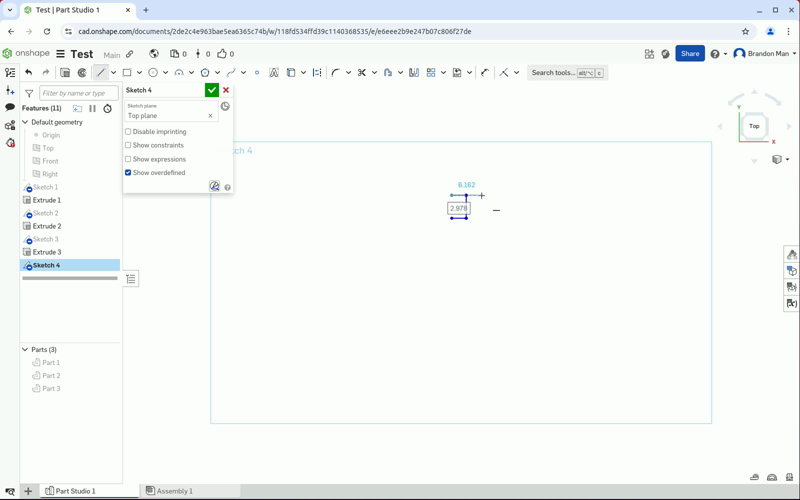
key_down(shift)
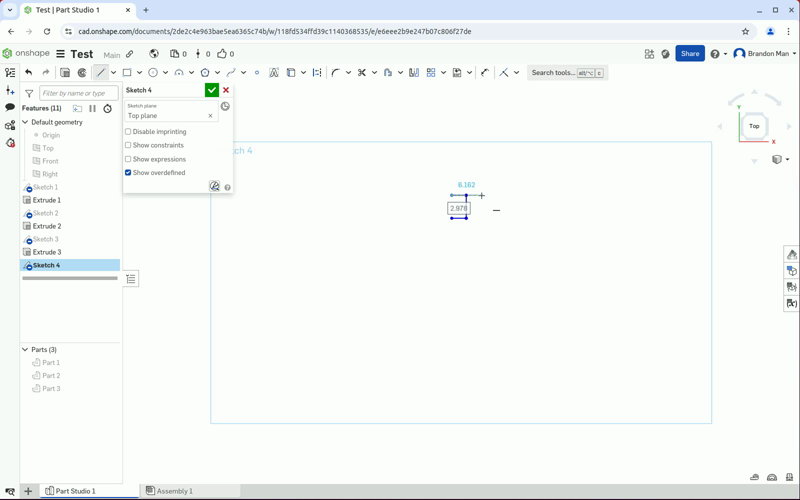
mouse_move(451, 218)
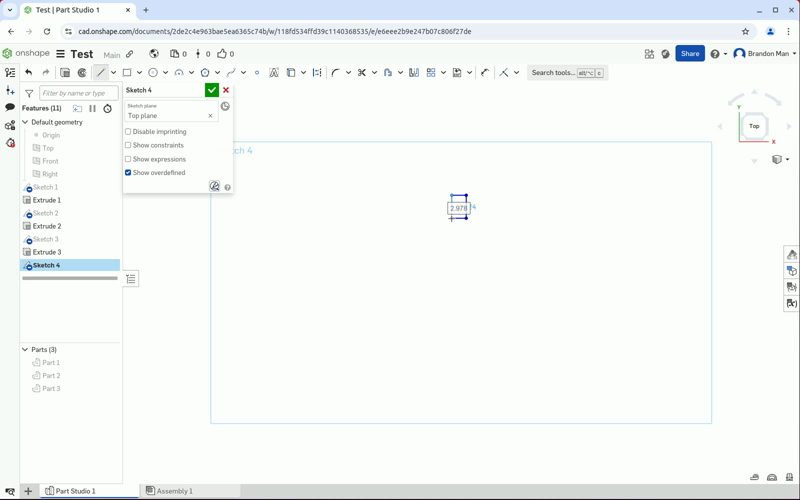
key_up(shift)
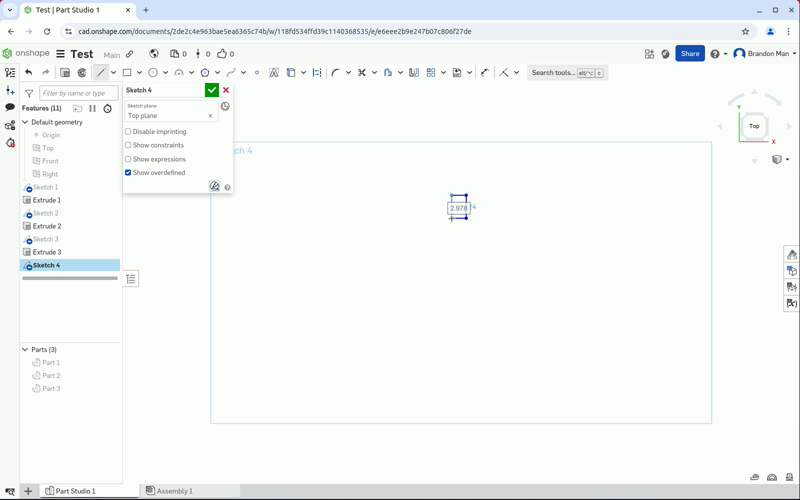
click(451, 218)
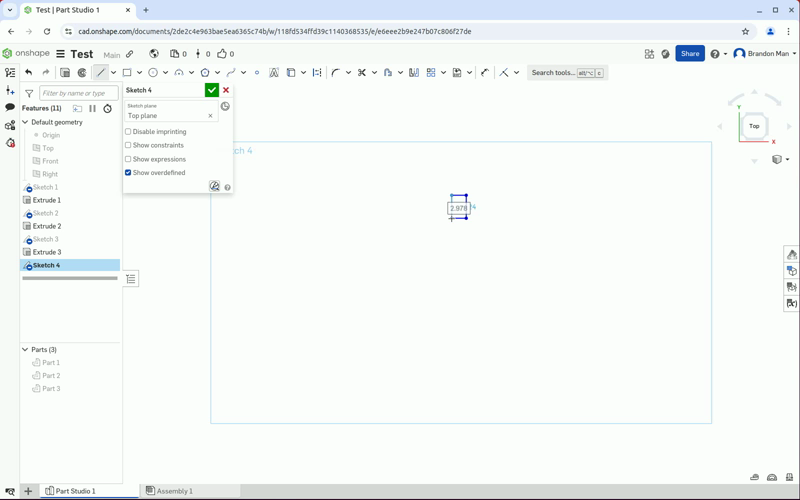
key(esc)
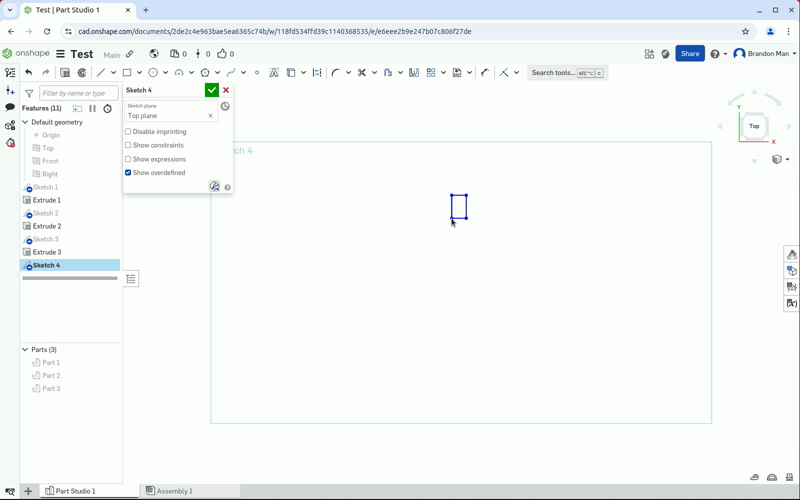
mouse_move(453, 208)
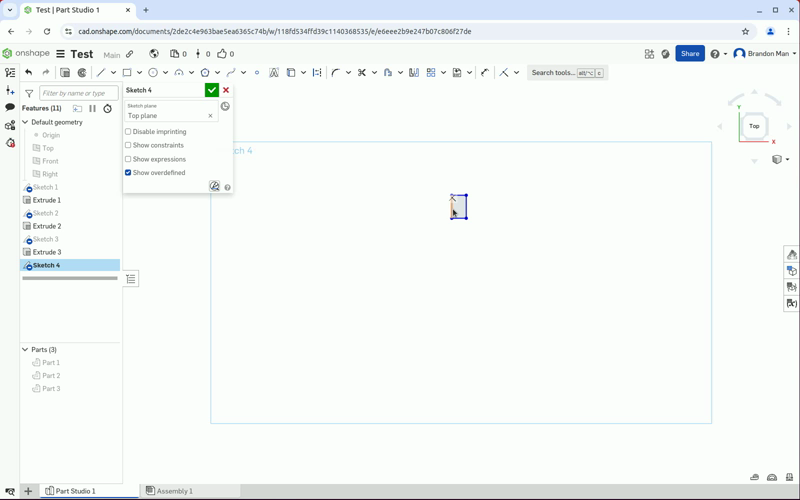
scroll(6)
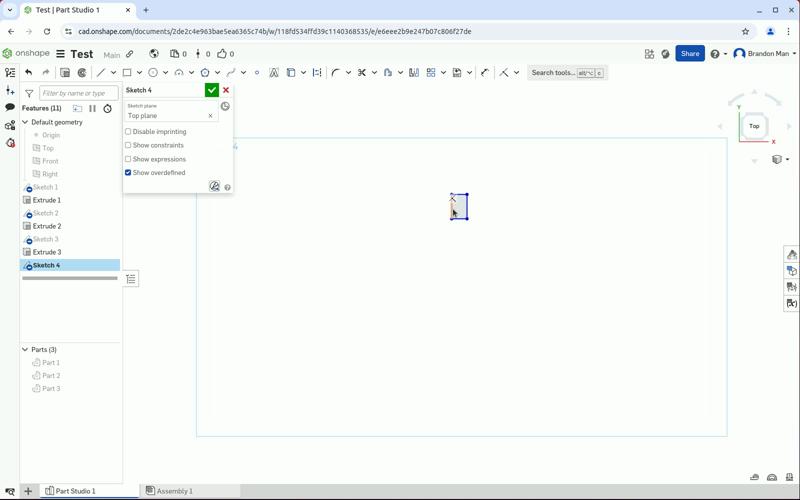
scroll(6)
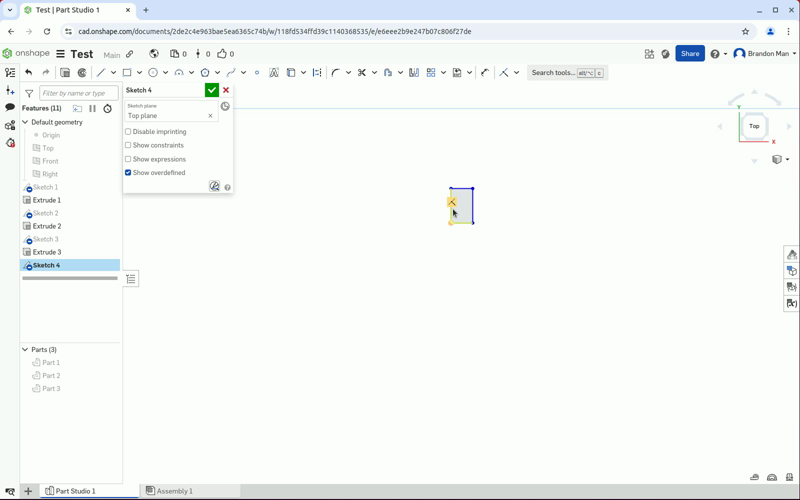
scroll(6)
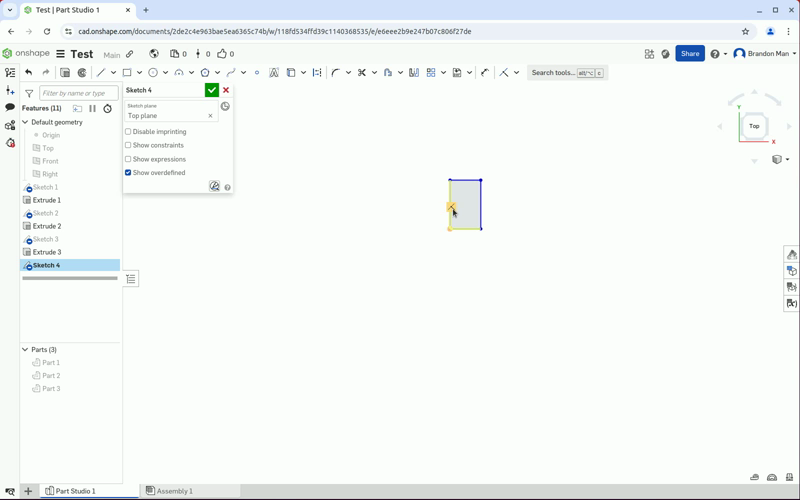
scroll(6)
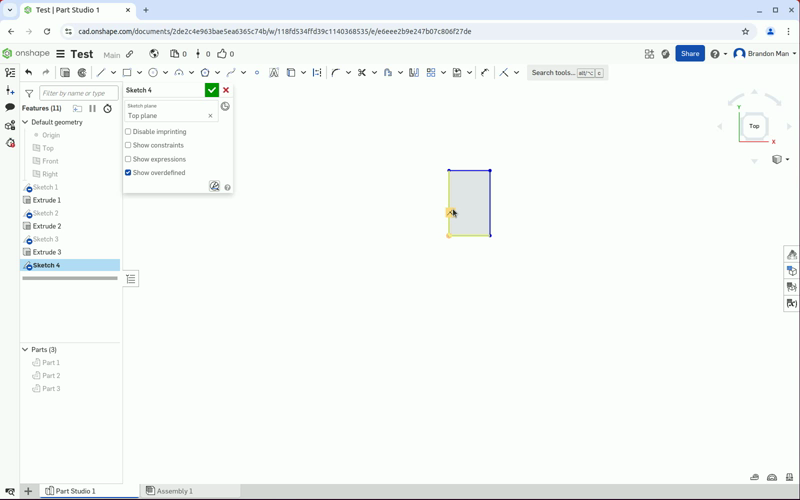
scroll(6)
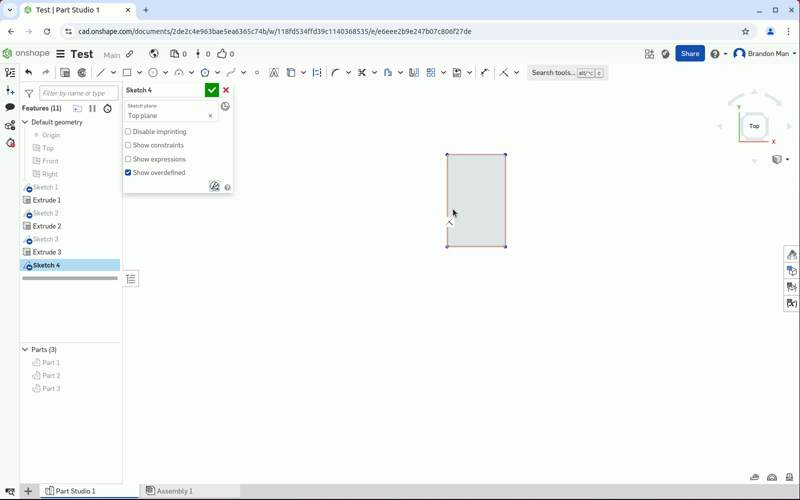
scroll(6)
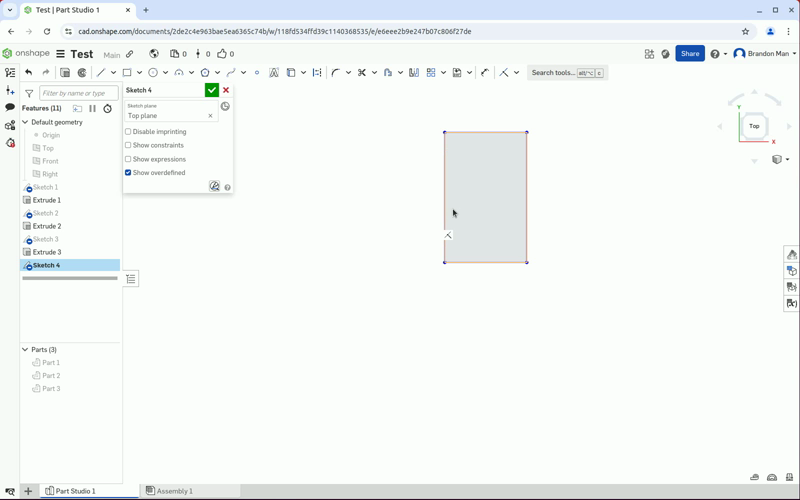
scroll(6)
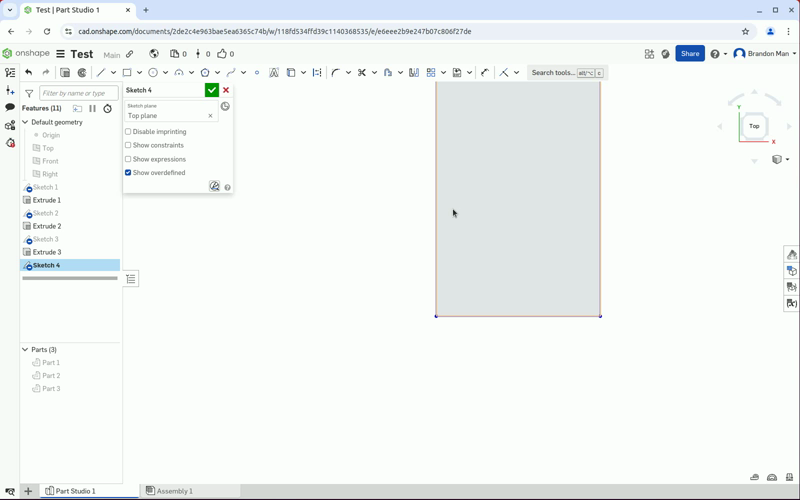
click(453, 208)
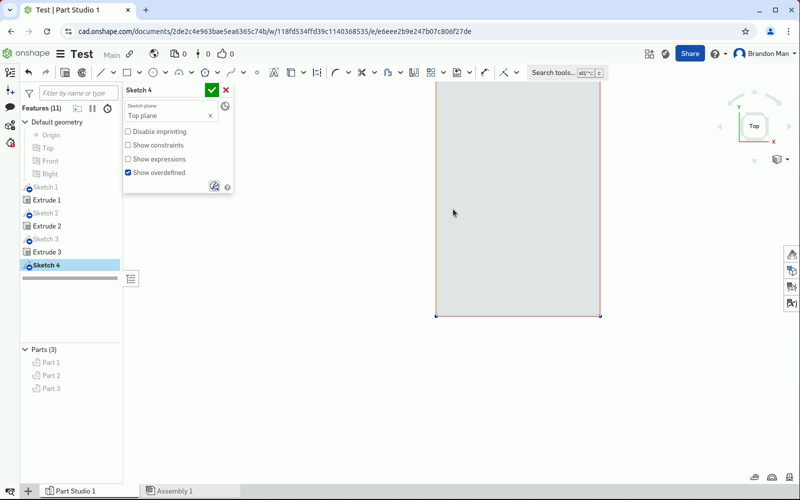
scroll(-6)
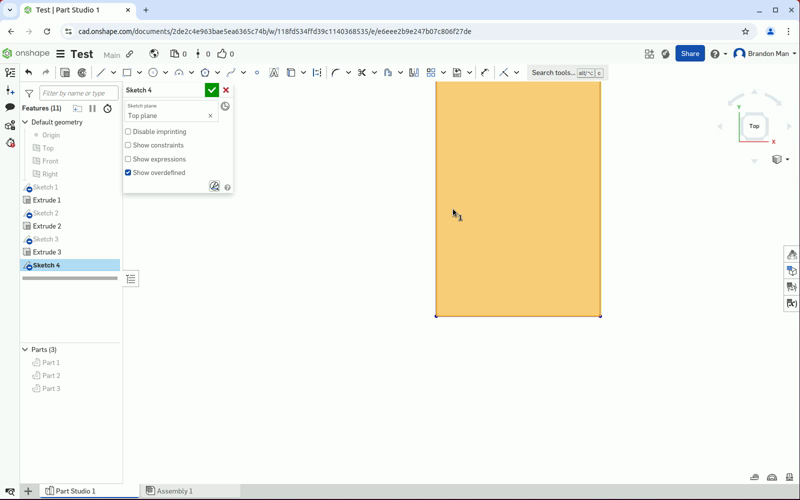
scroll(-6)
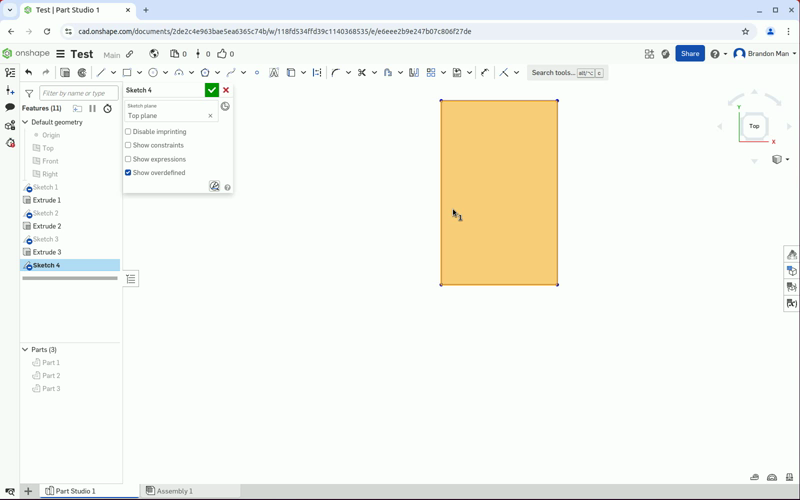
scroll(-6)
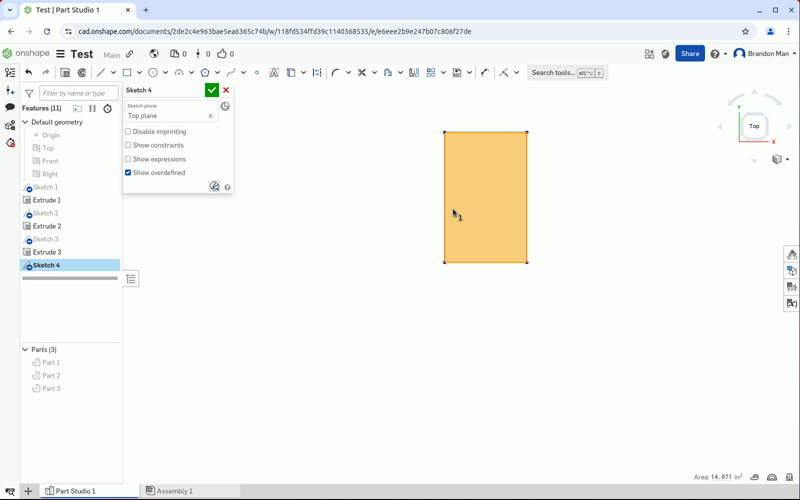
scroll(-6)
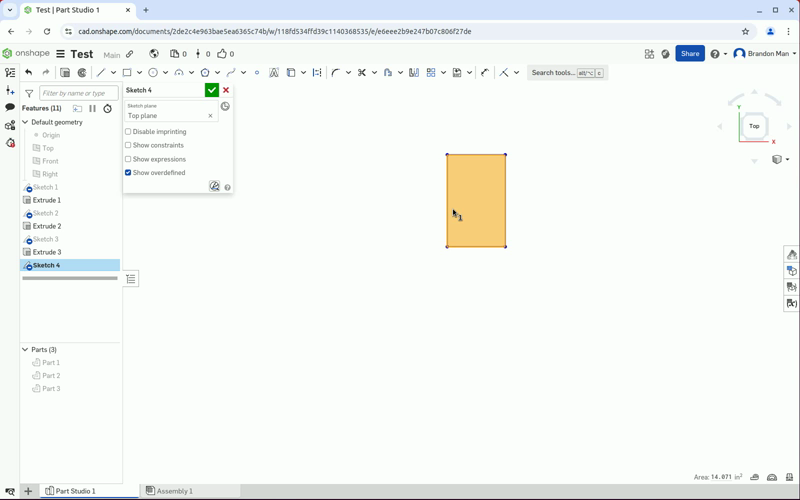
scroll(-6)
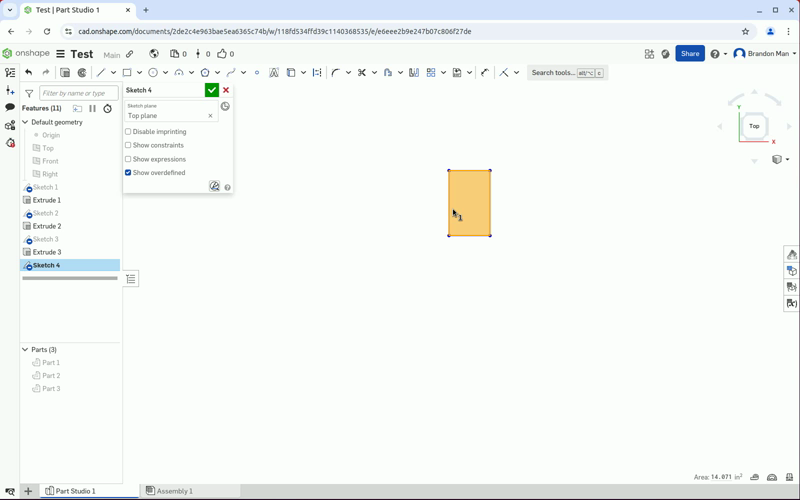
scroll(-6)
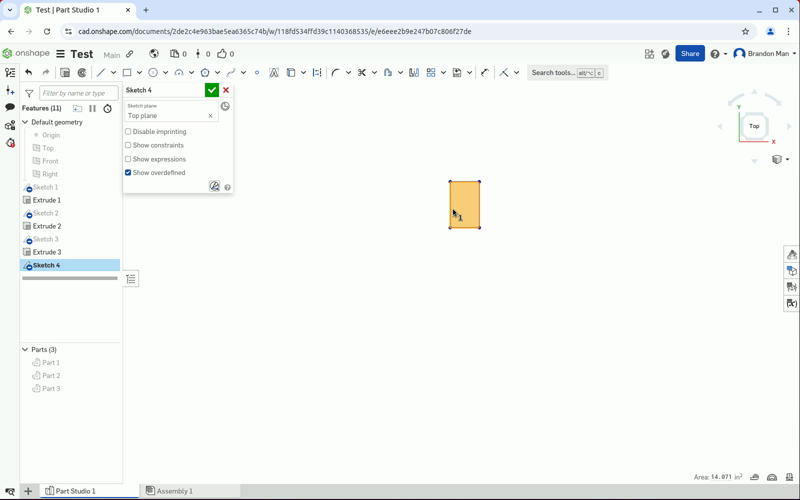
scroll(-6)
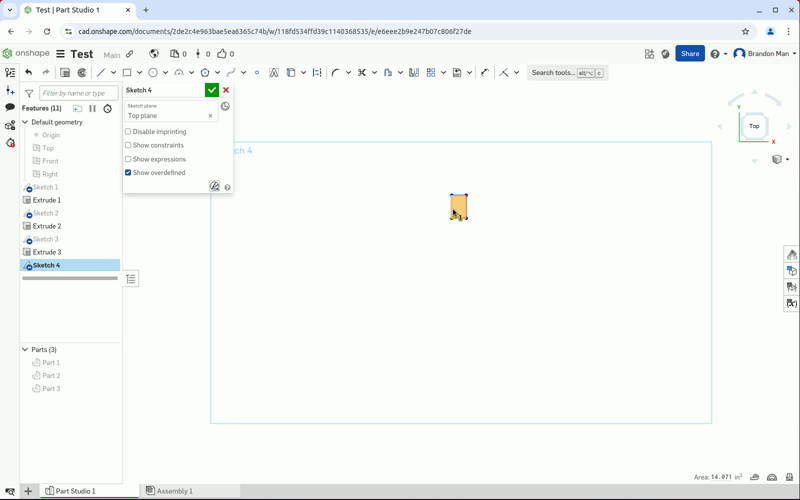
mouse_move(73, 352)
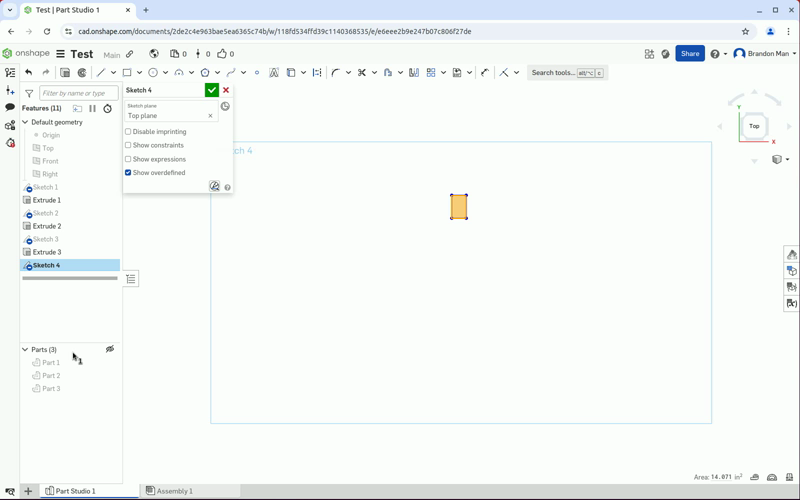
key(shift+y)
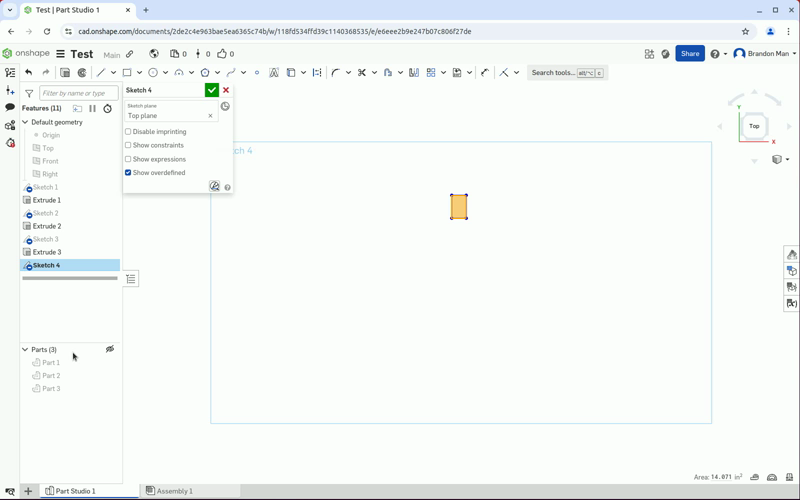
key(shift+e)
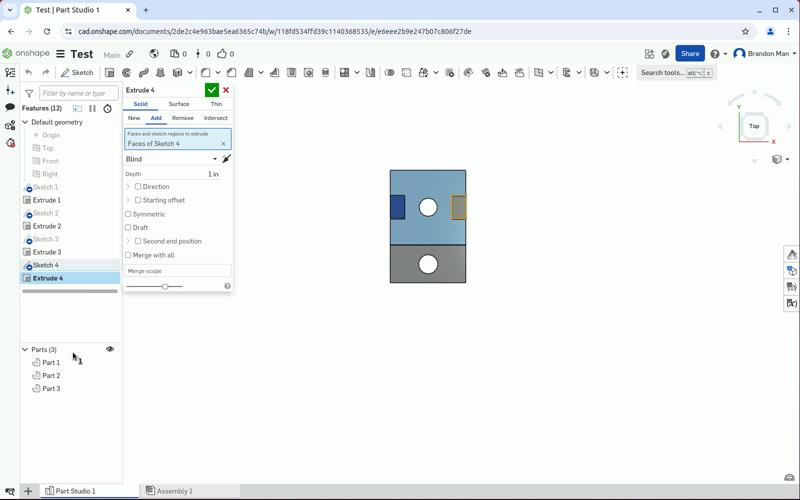
mouse_move(143, 106)
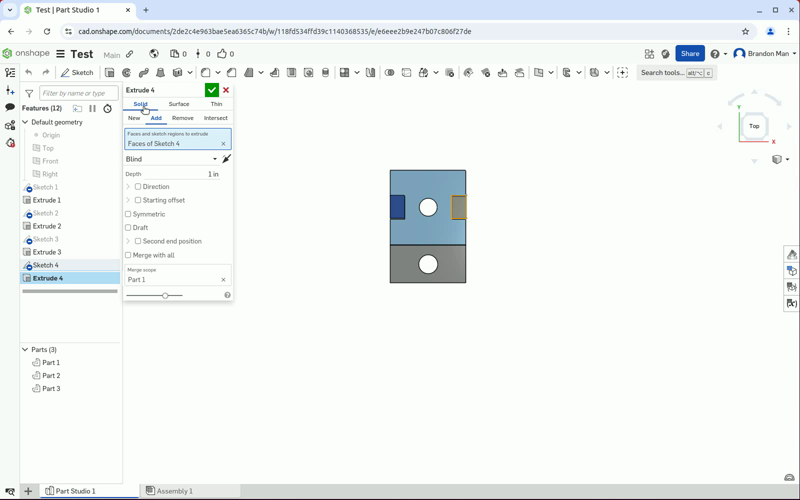
click(143, 106)
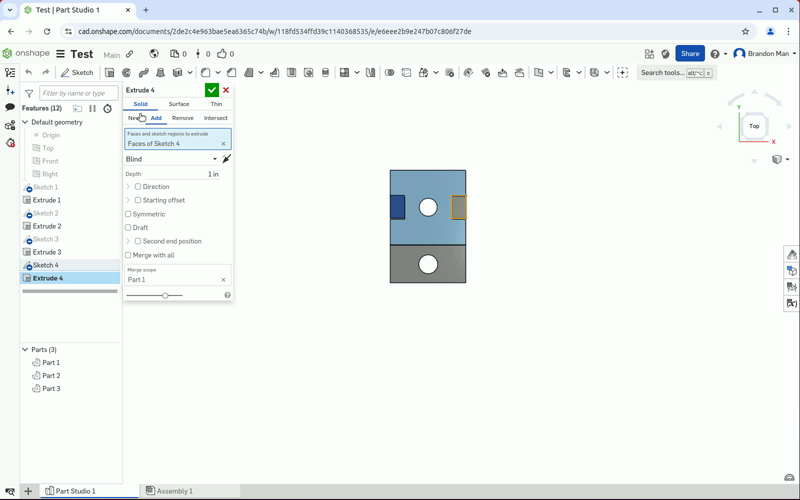
mouse_move(137, 120)
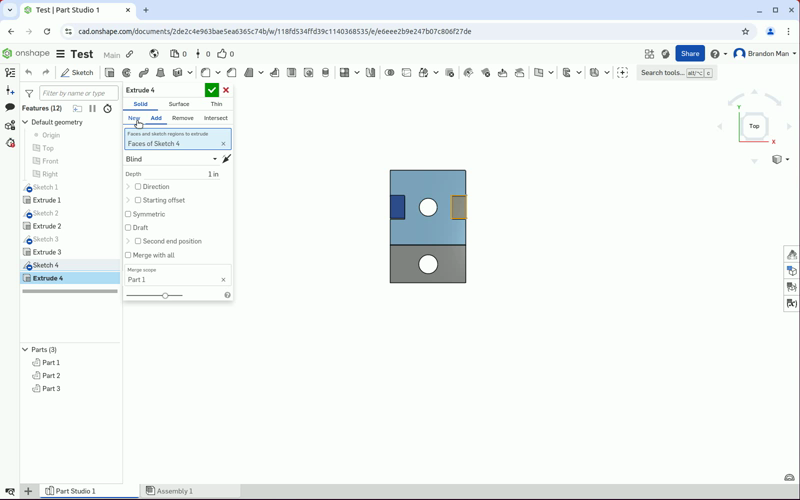
click(137, 120)
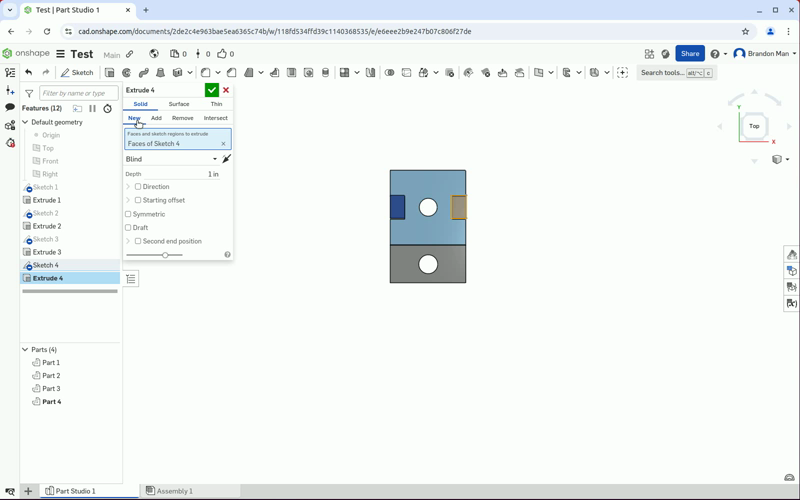
key(tab, 4)
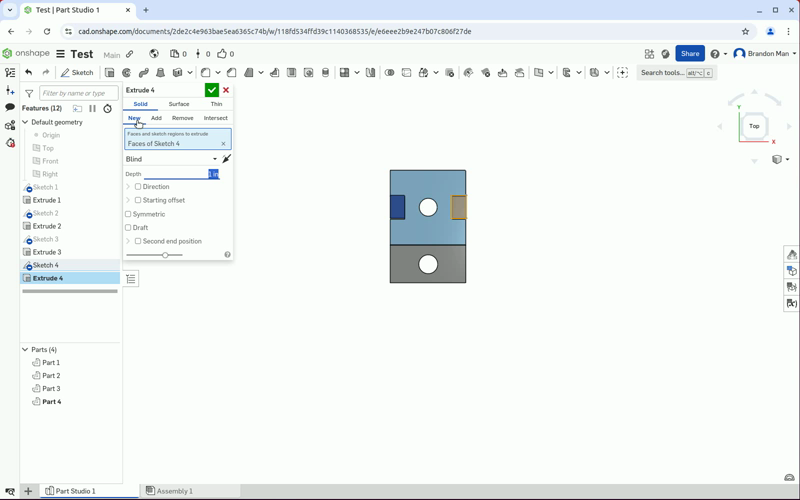
text(7.703)
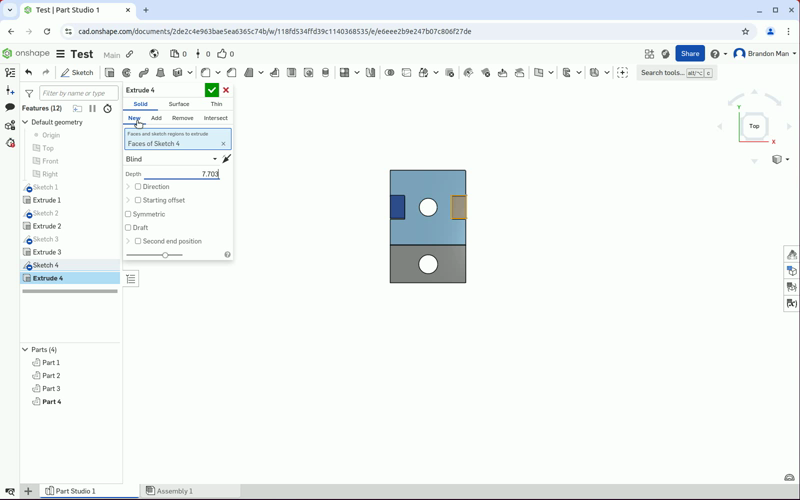
key(enter)
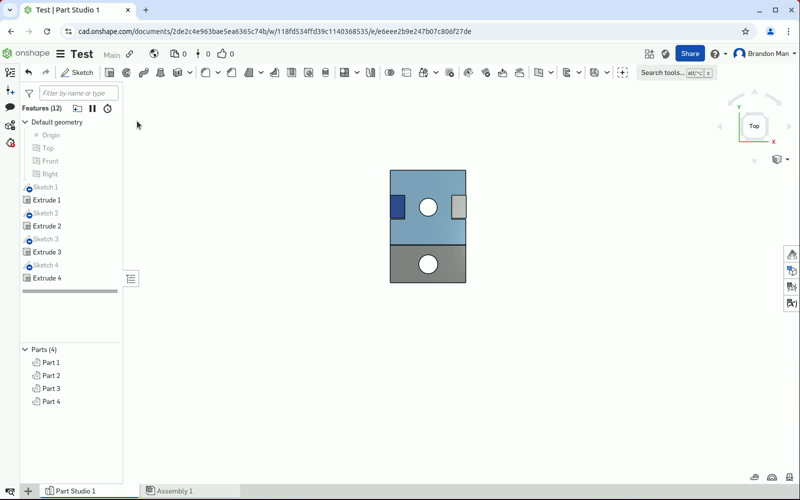
key(shift+h)
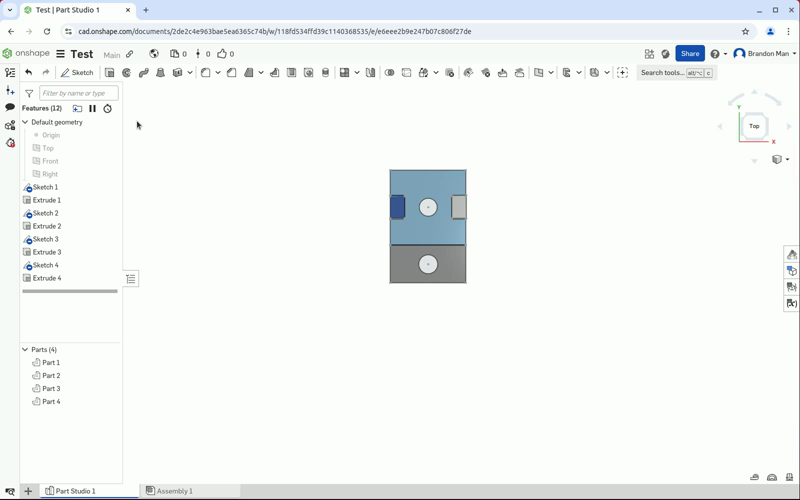
key(shift+h)
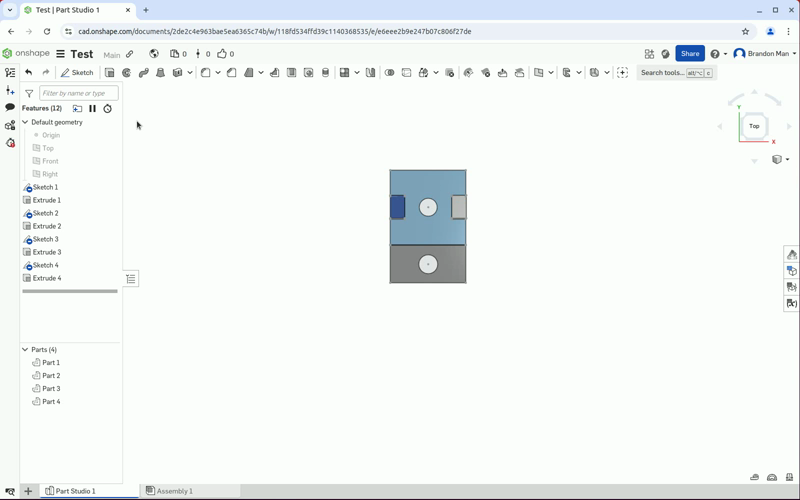
key(shift+7)
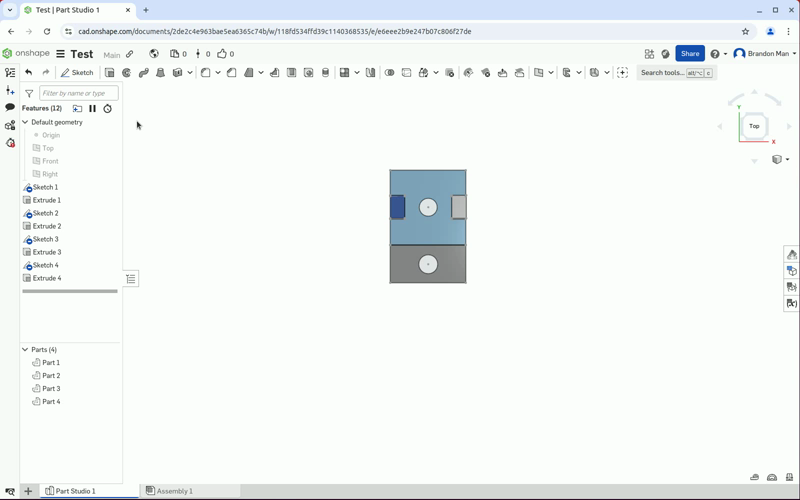
key(up, 3)
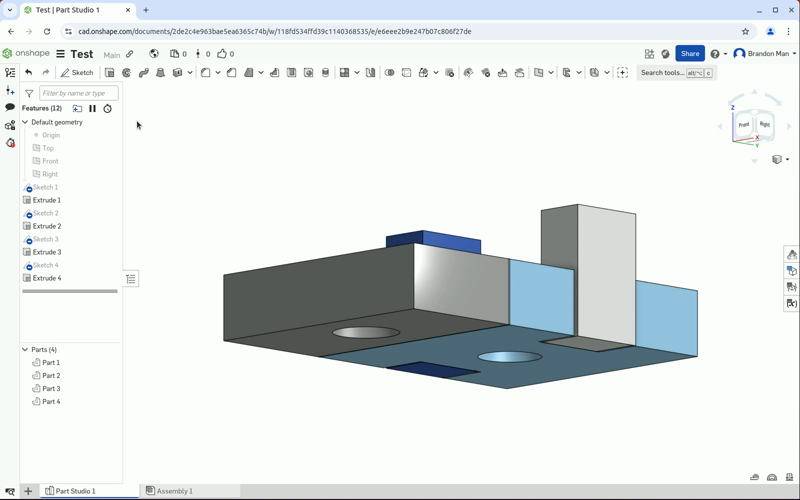
key(left, 3)
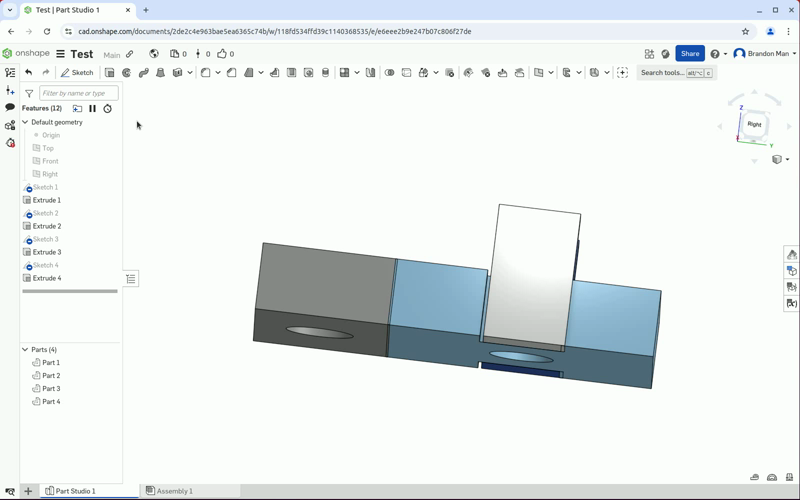
key(right, 3)
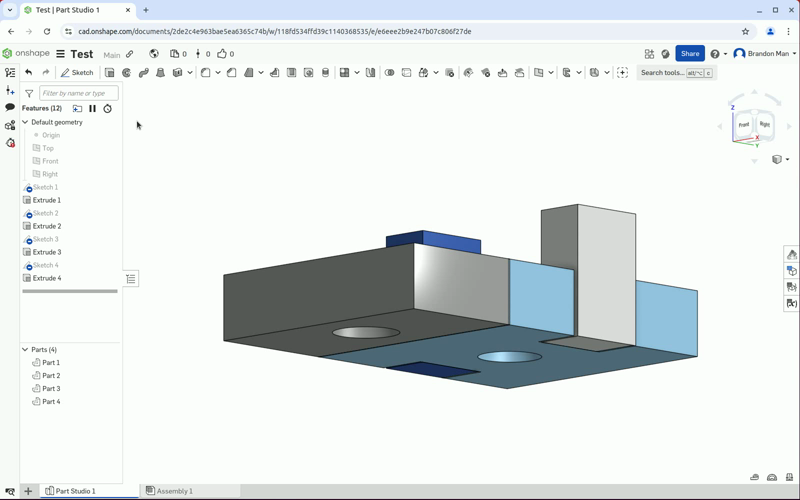
key(down, 3)
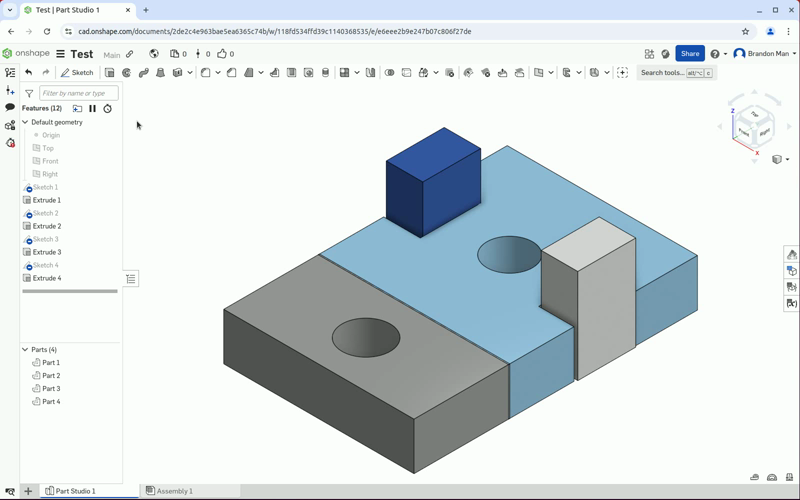
mouse_move(73, 189)
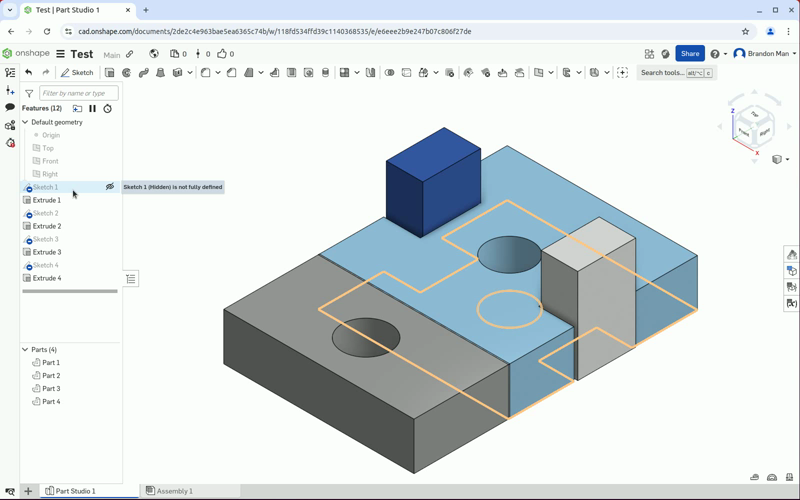
click(73, 189)